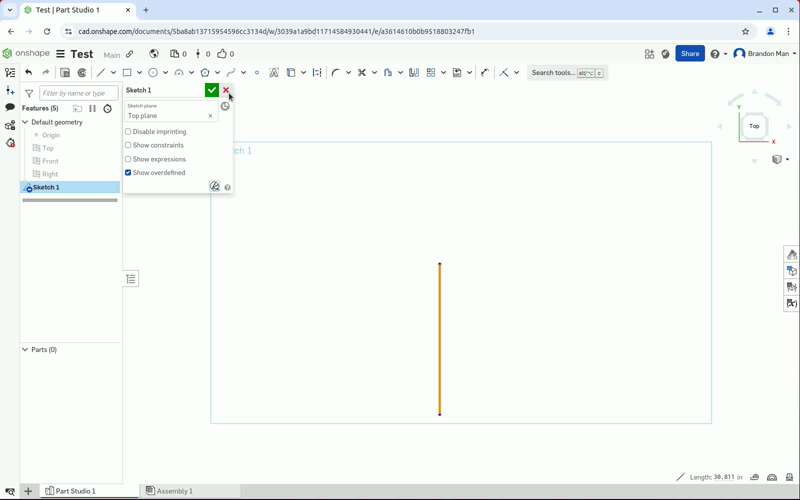
key(shift+h)
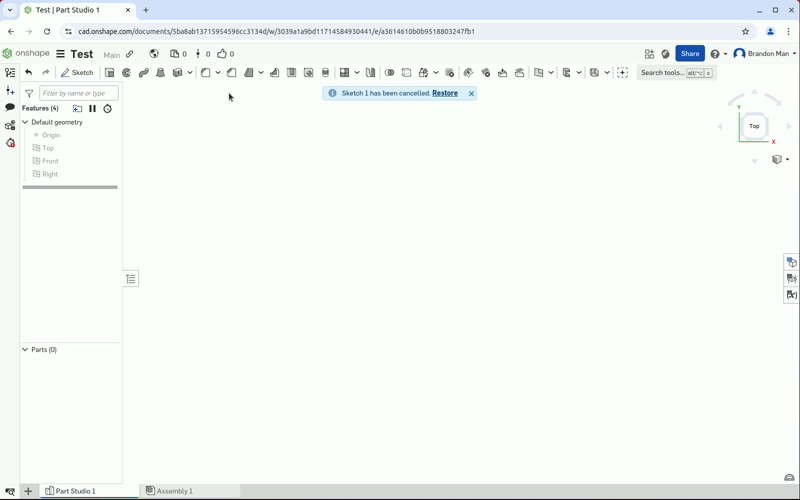
mouse_move(73, 352)
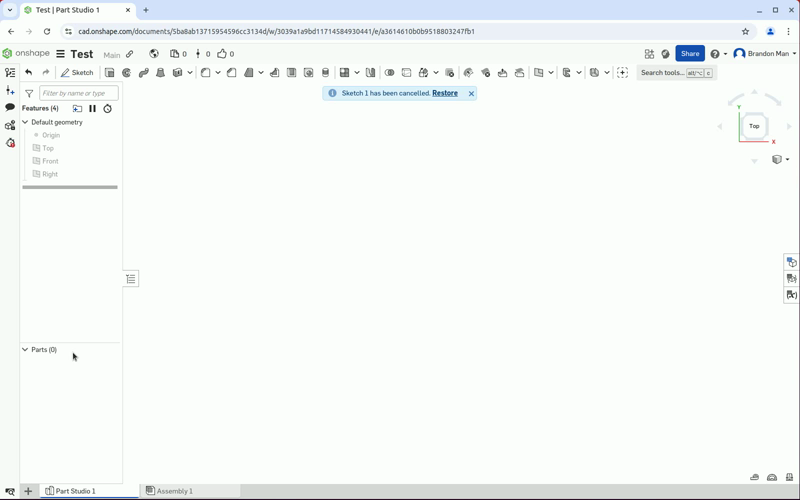
key(y)
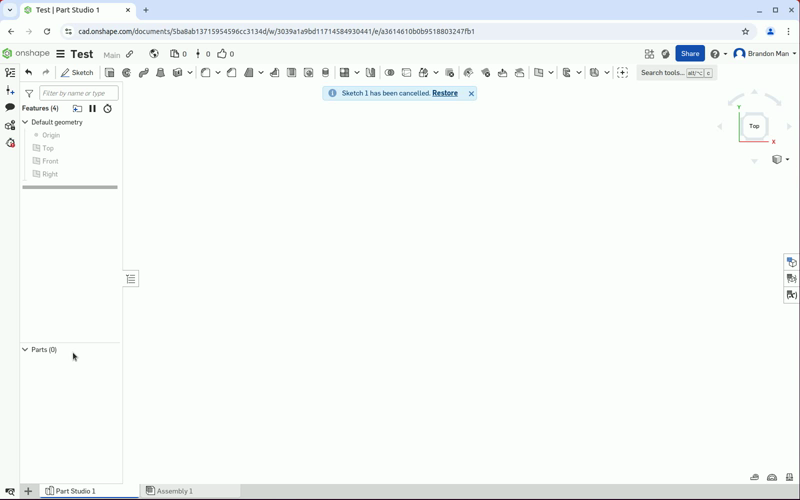
key(shift+p)
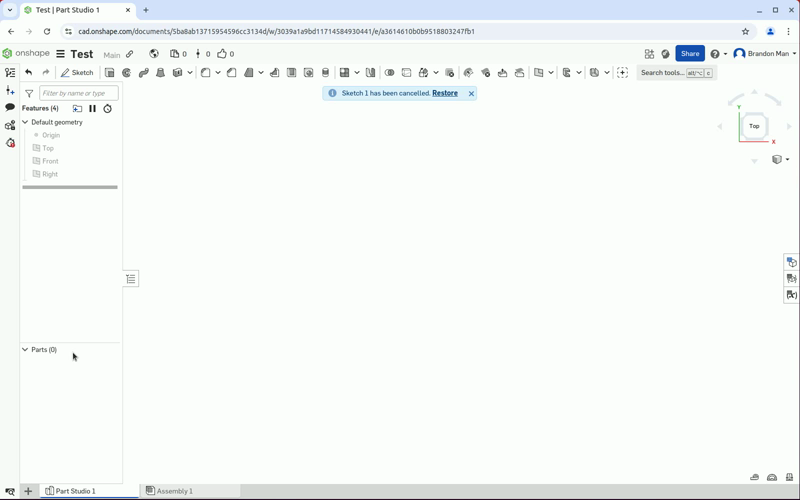
key(space)
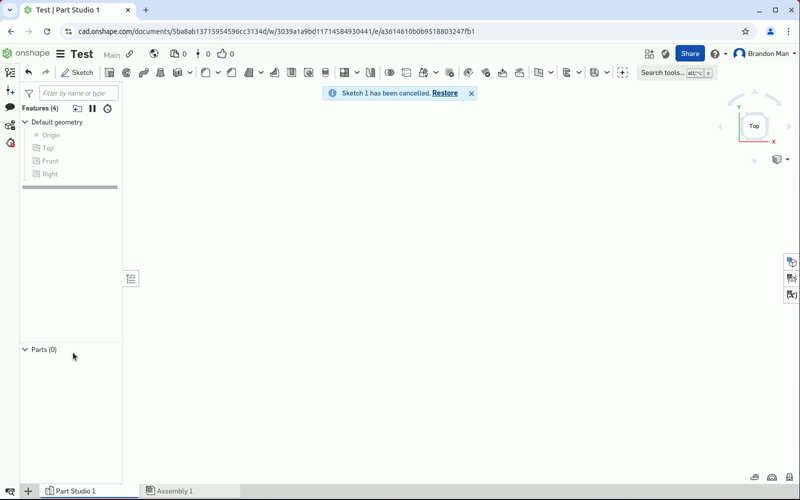
key_down(shift)
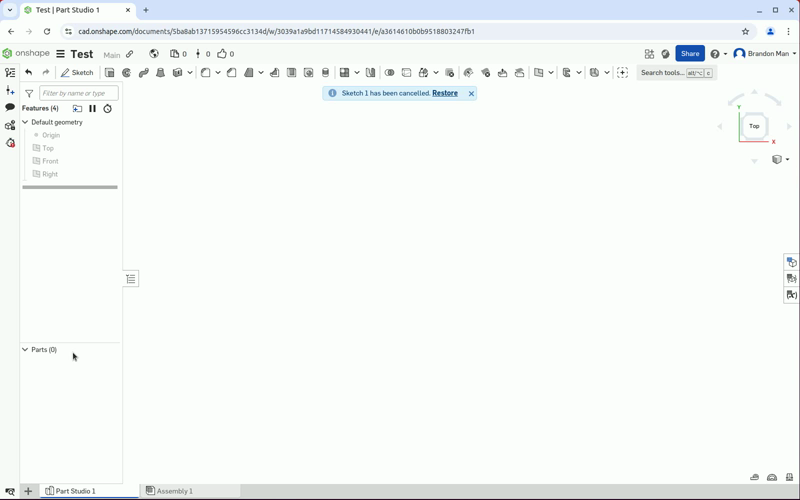
key(up)
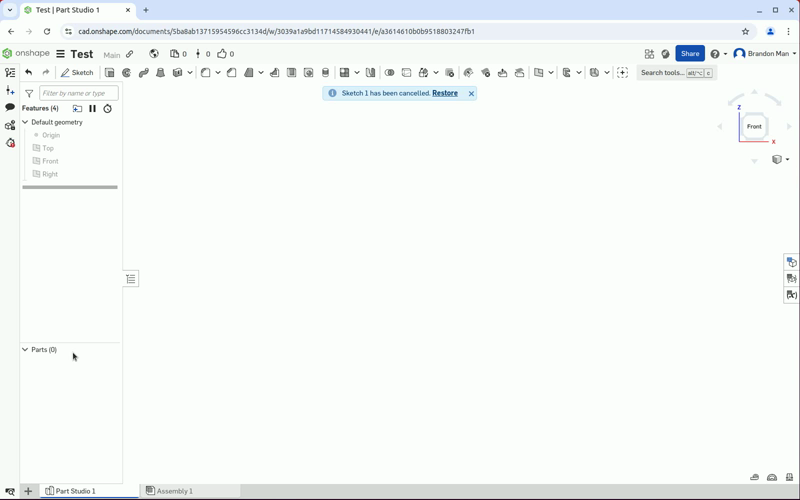
key_up(shift)
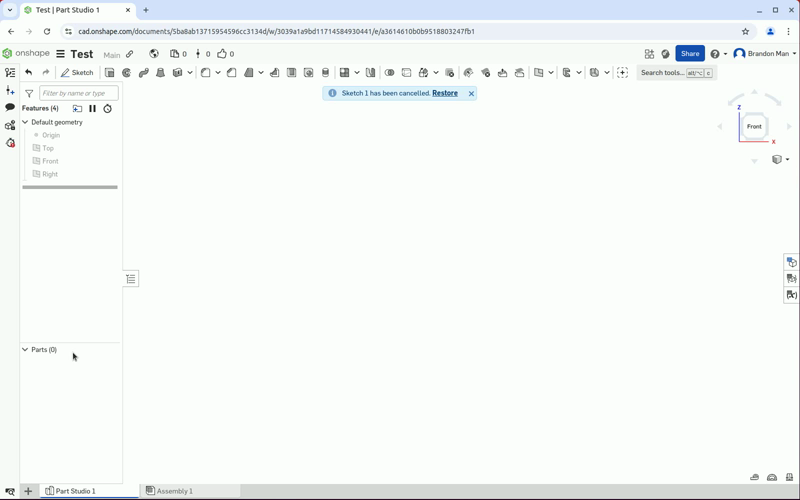
key(space)
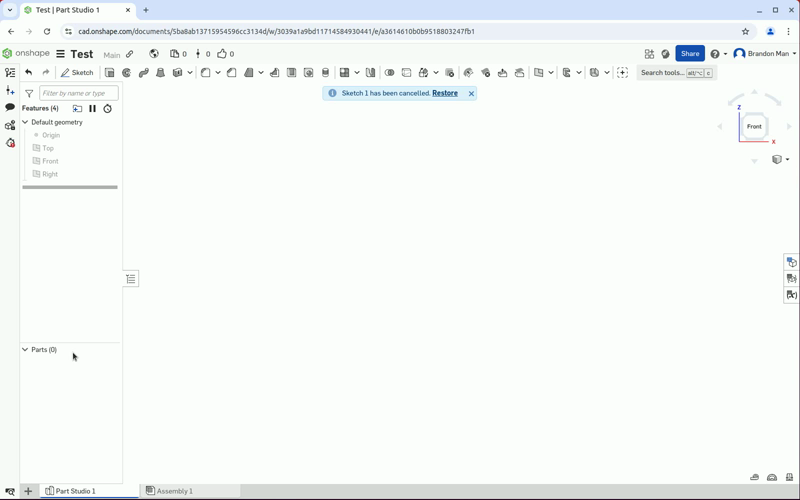
key_down(shift)
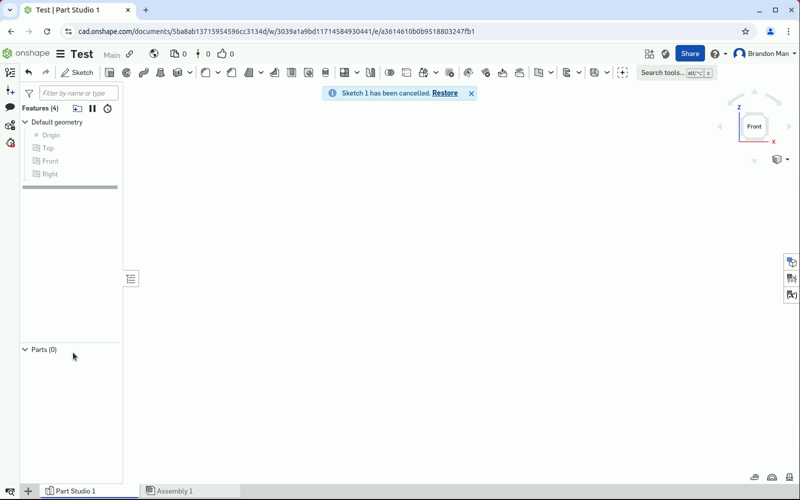
key(left)
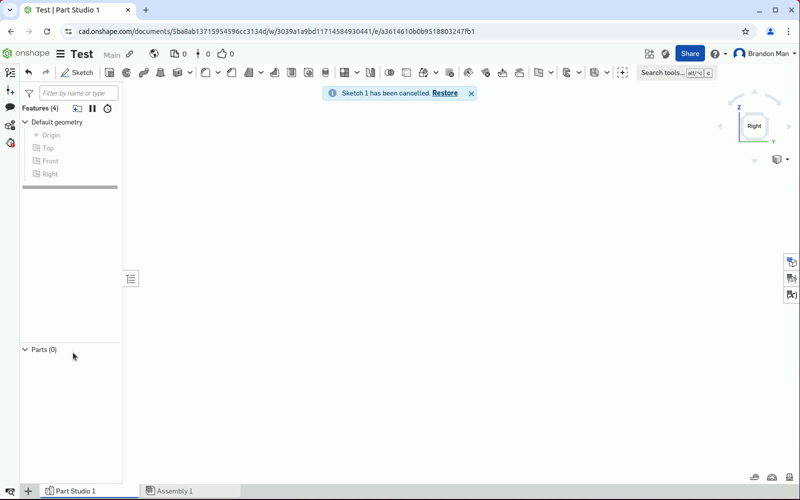
key_up(shift)
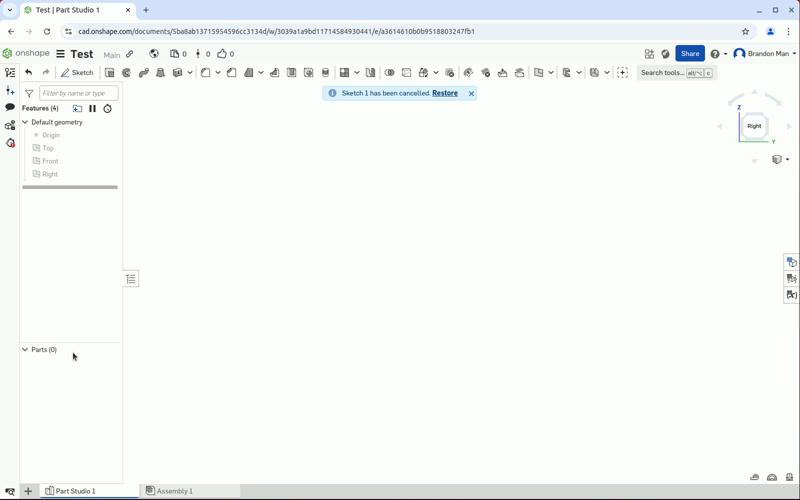
mouse_move(73, 352)
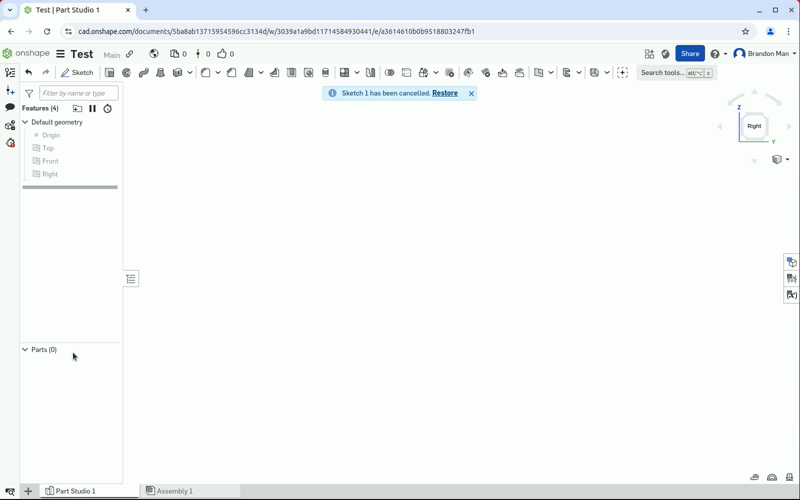
key(shift+y)
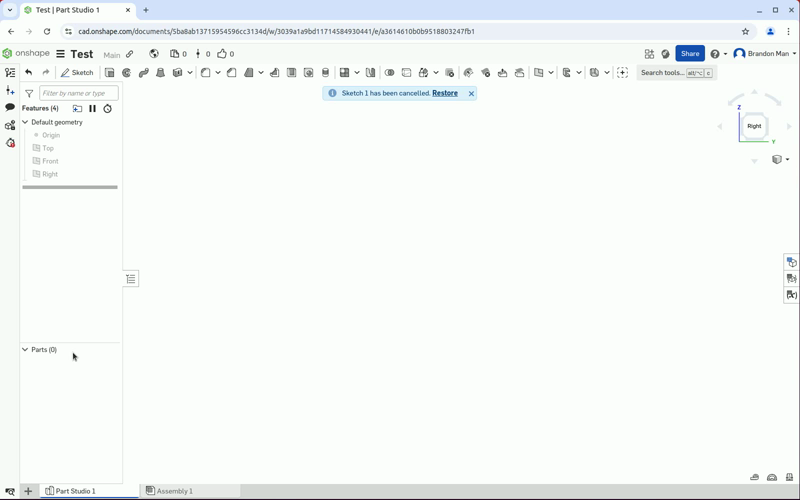
key(shift+s)
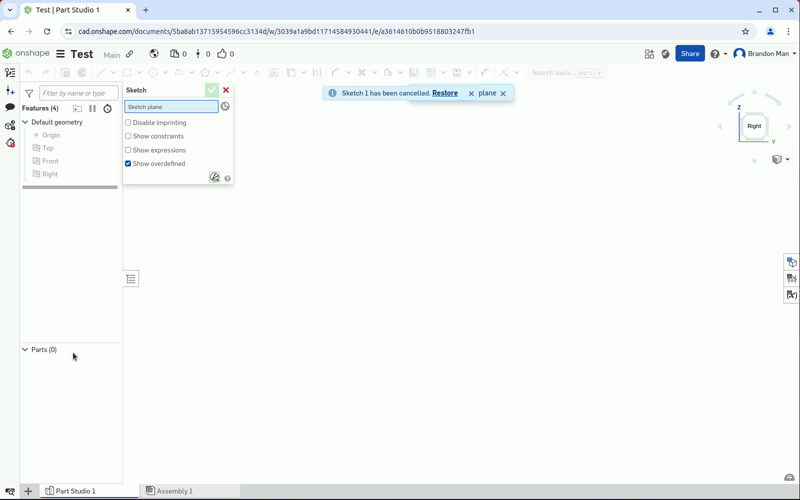
mouse_move(73, 176)
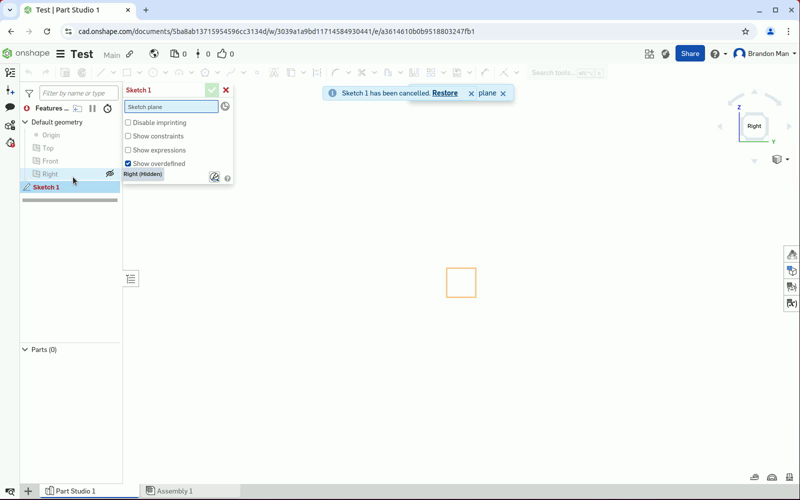
click(73, 176)
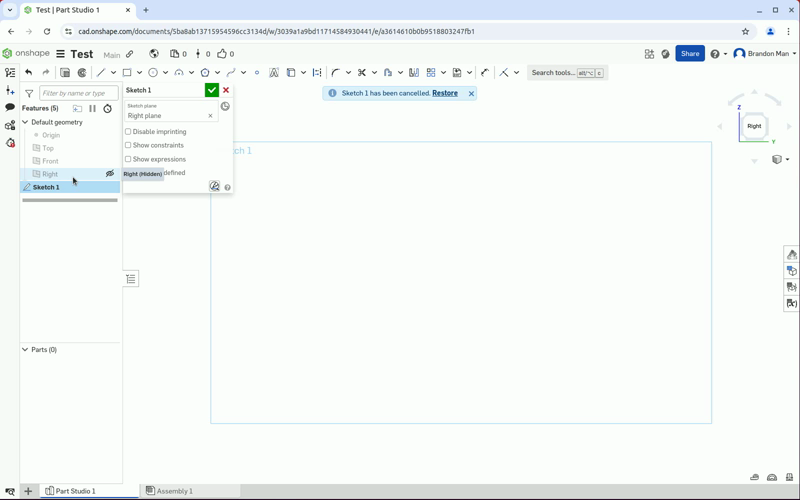
mouse_move(73, 352)
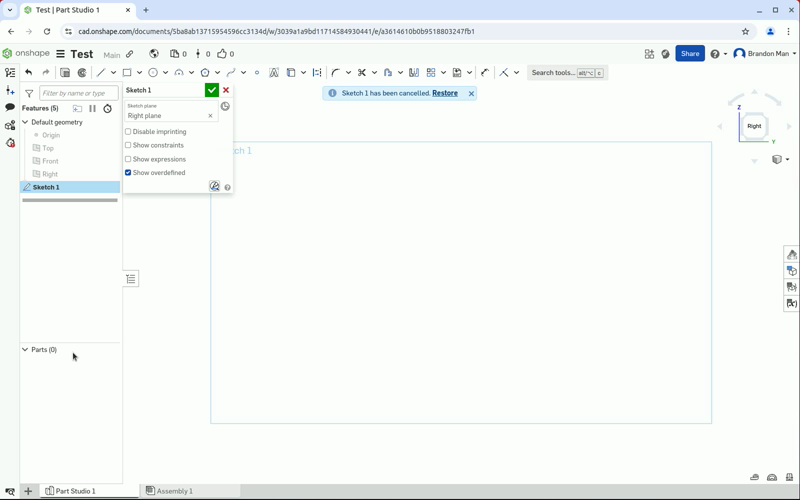
key(y)
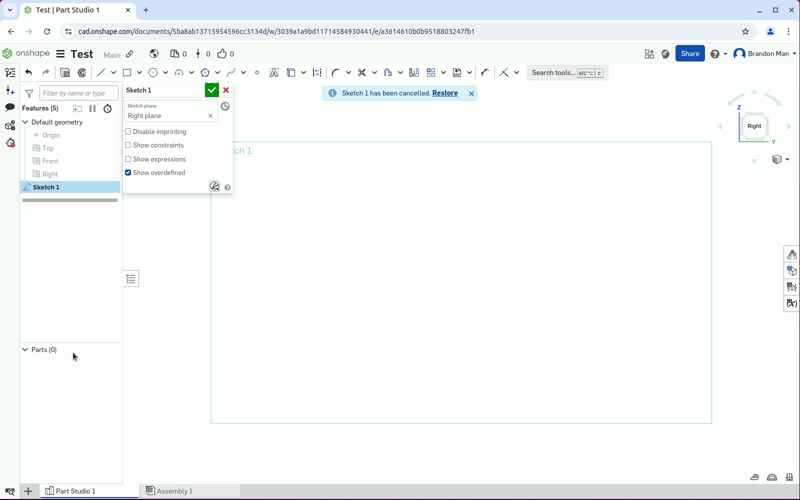
key(c)
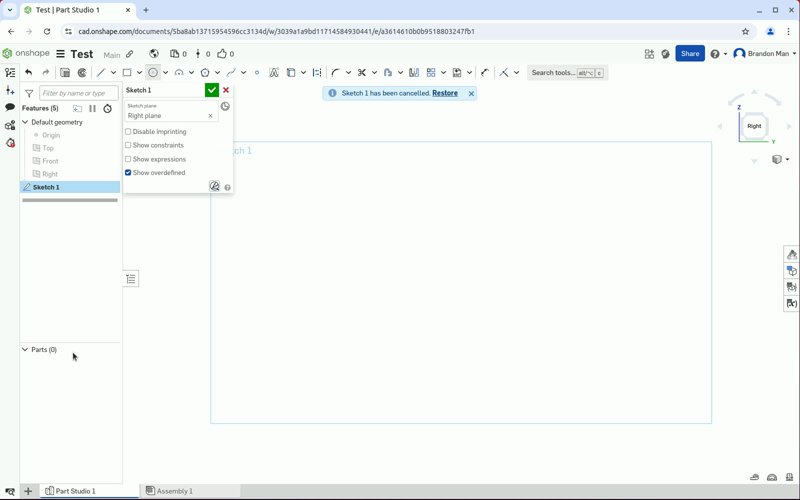
key_down(shift)
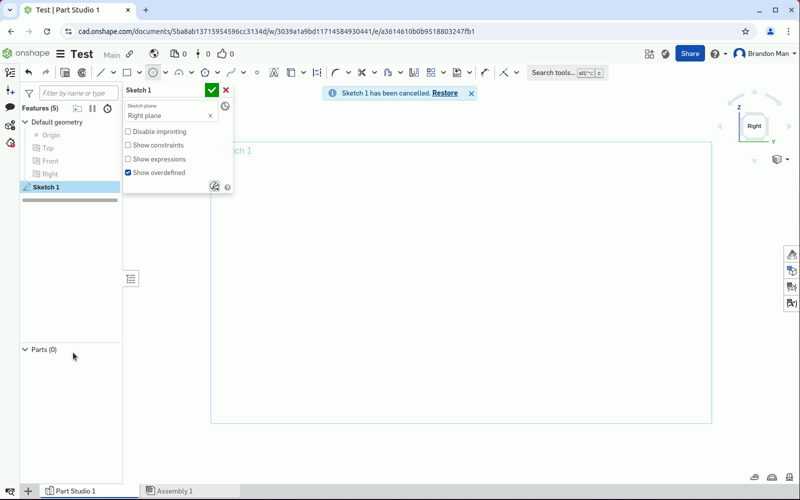
mouse_move(461, 282)
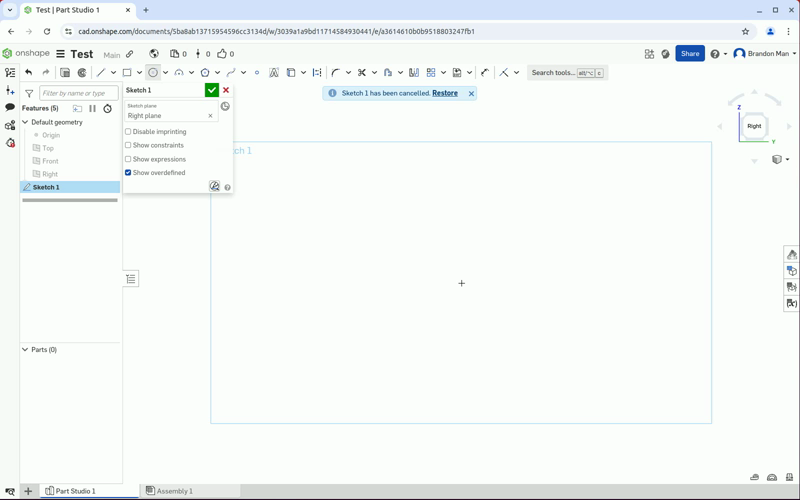
click(461, 282)
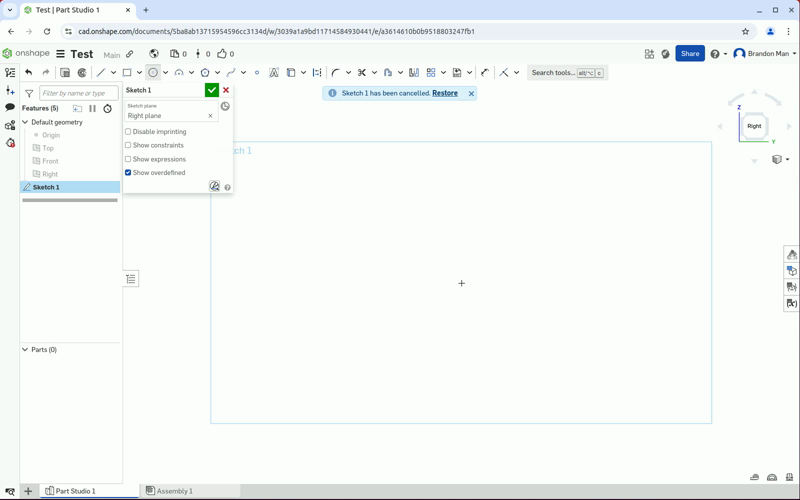
key_up(shift)
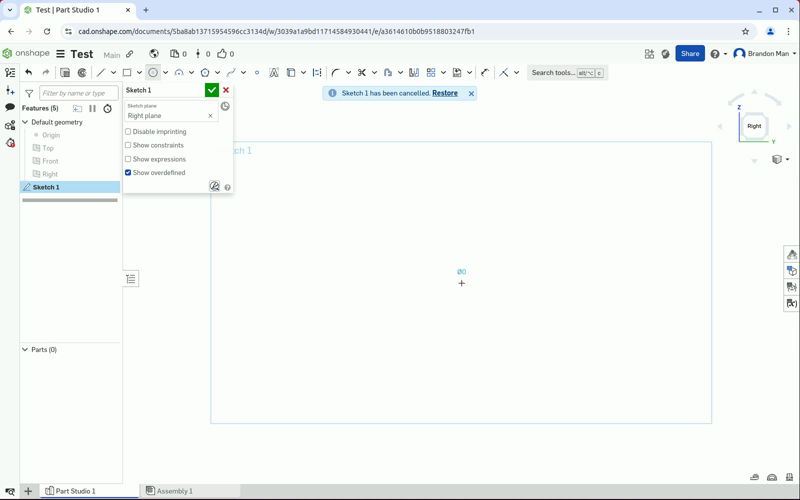
mouse_move(464, 282)
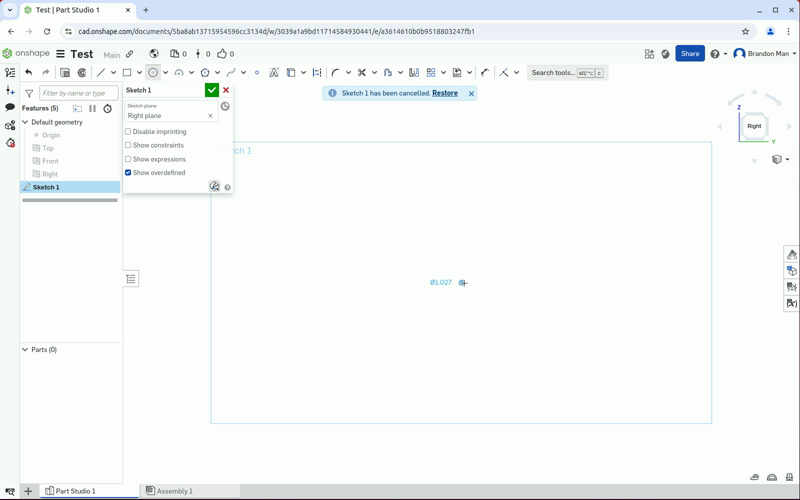
scroll(6)
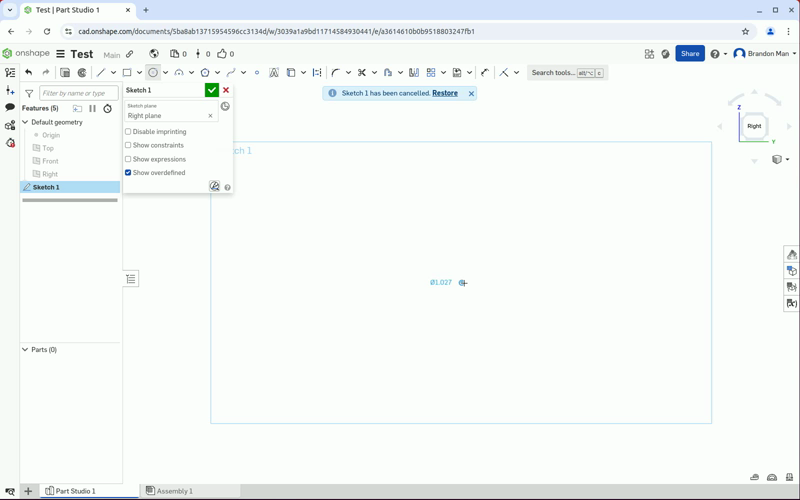
scroll(6)
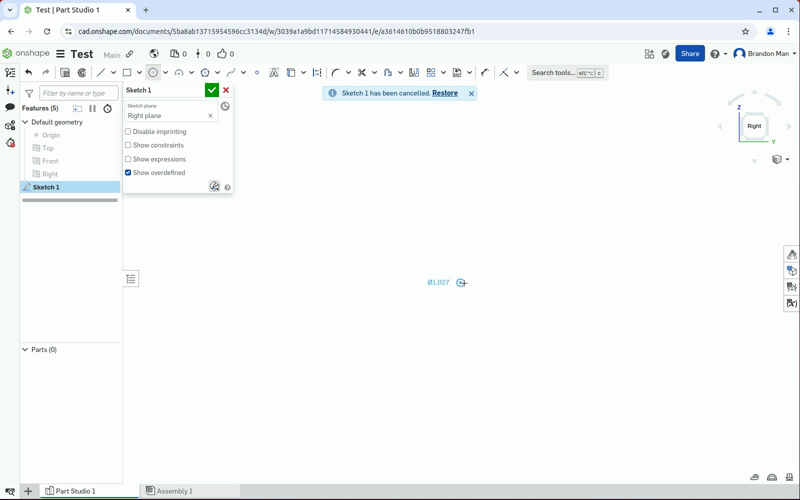
scroll(6)
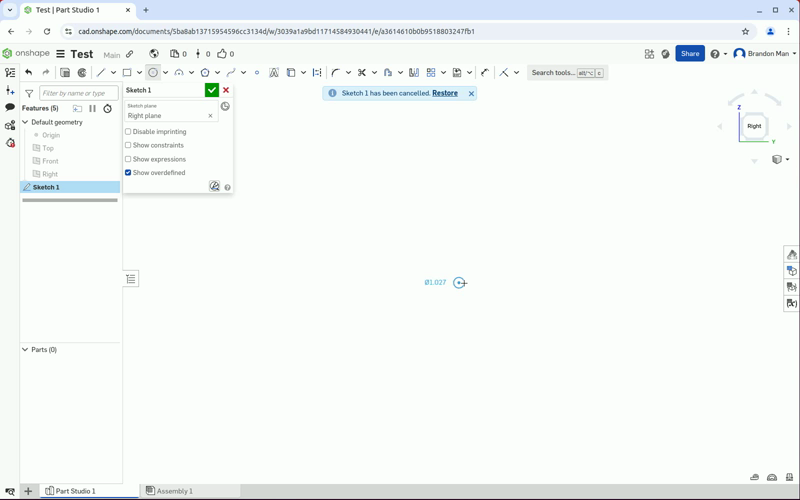
scroll(6)
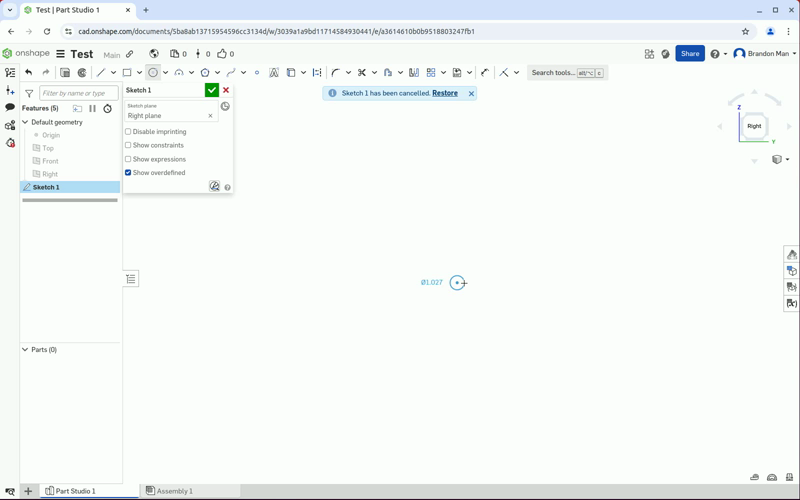
scroll(6)
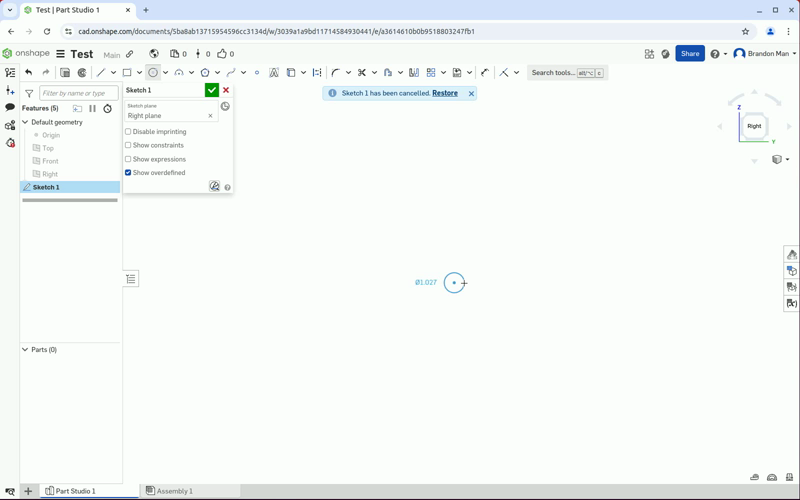
scroll(6)
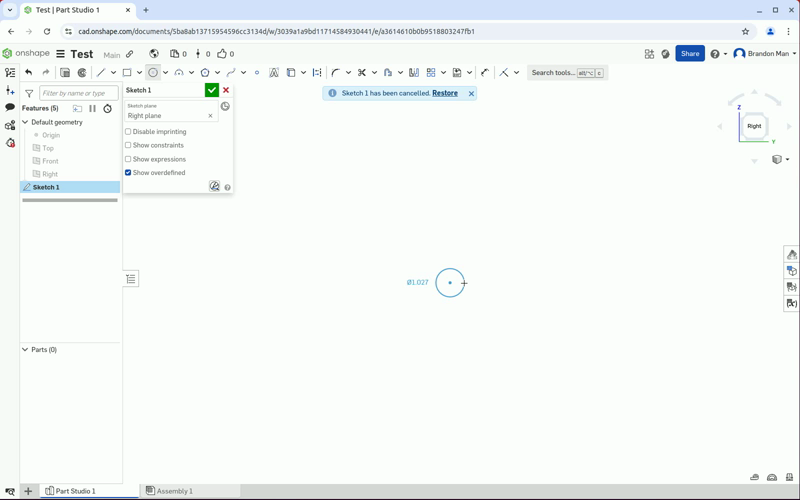
scroll(6)
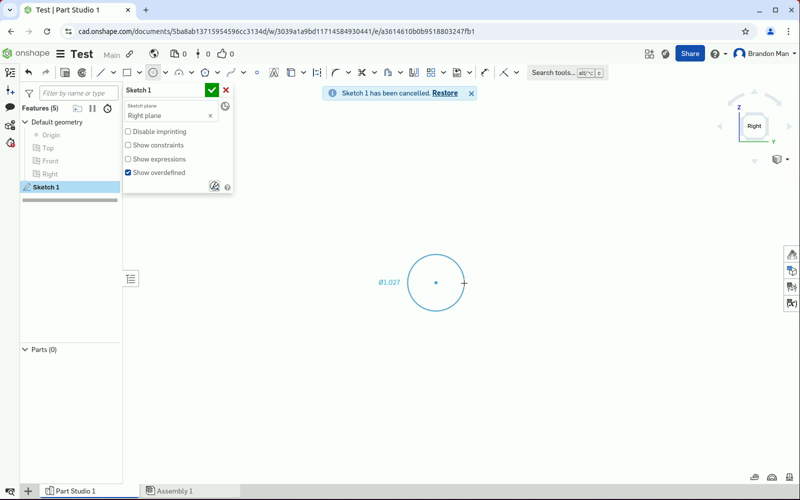
click(464, 282)
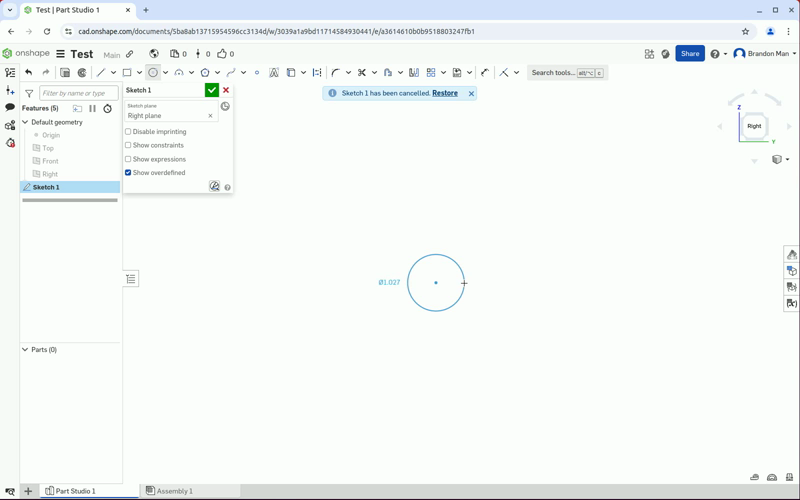
scroll(-6)
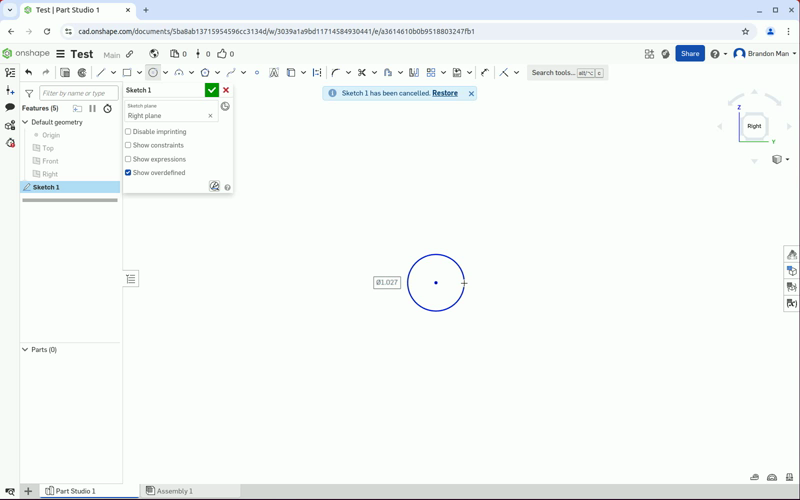
scroll(-6)
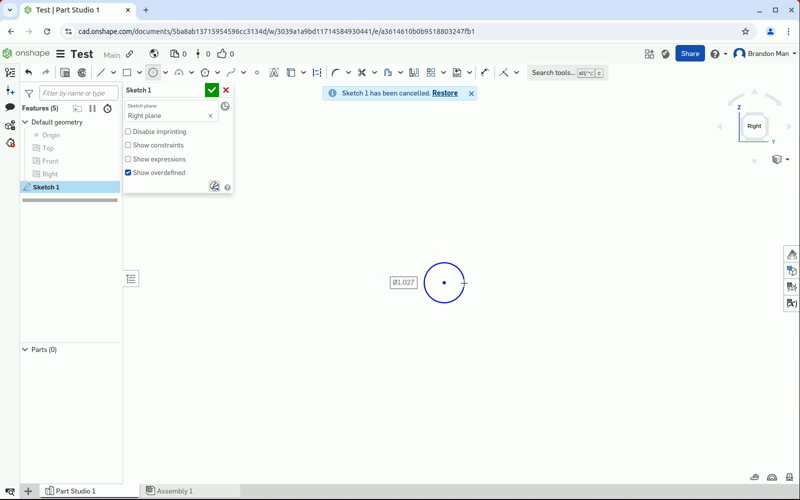
scroll(-6)
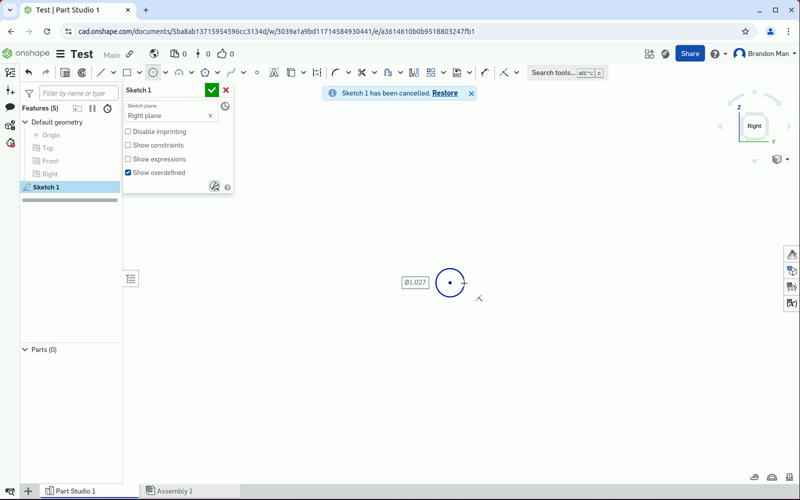
scroll(-6)
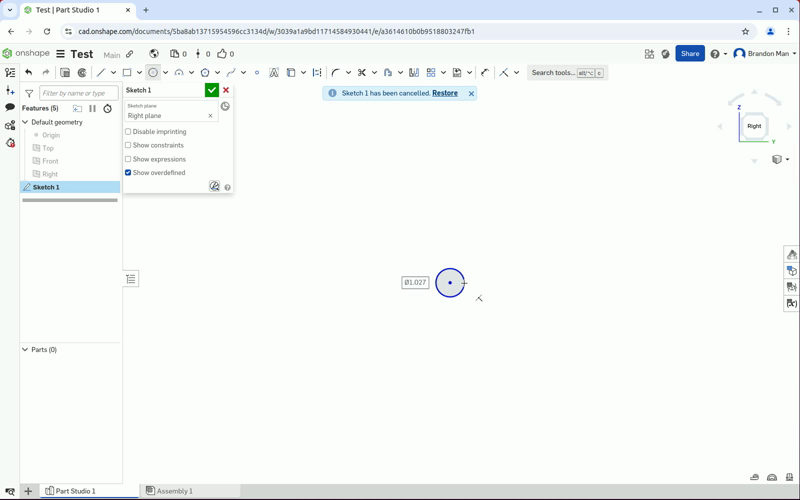
scroll(-6)
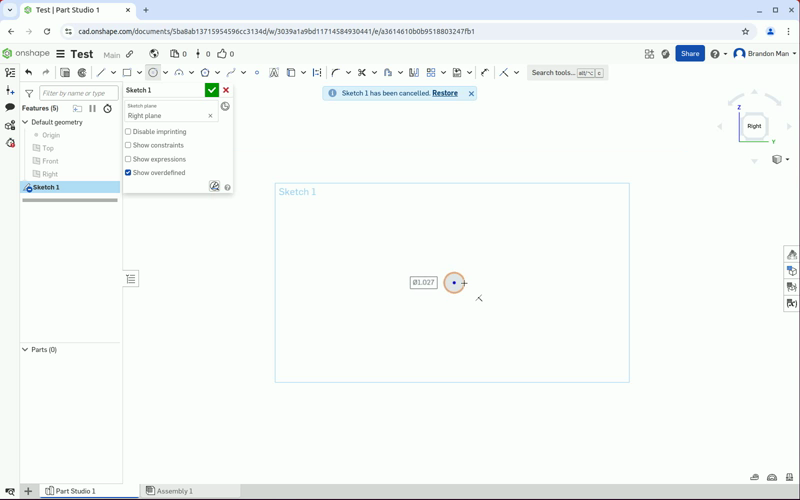
scroll(-6)
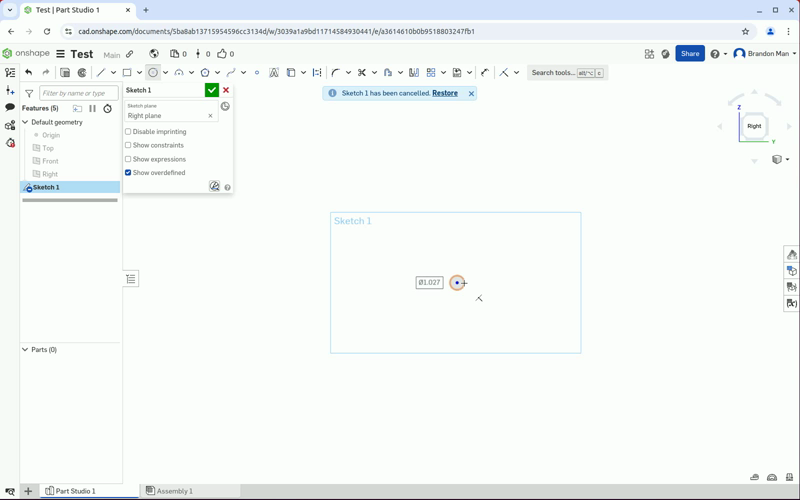
scroll(-6)
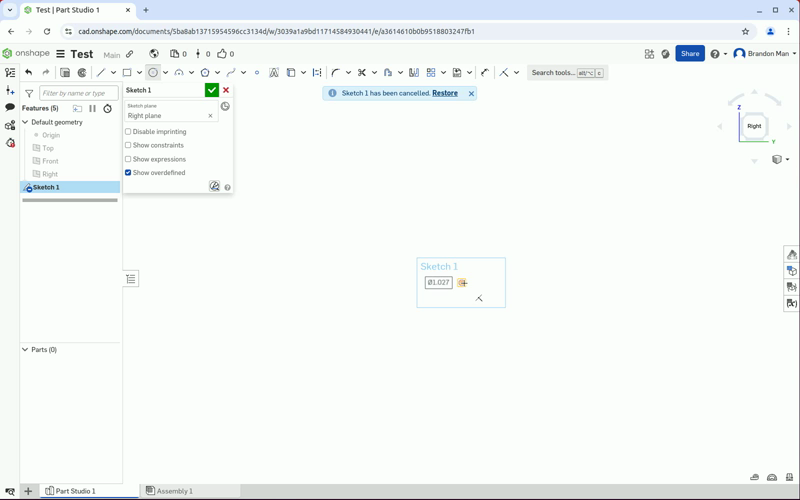
key(esc)
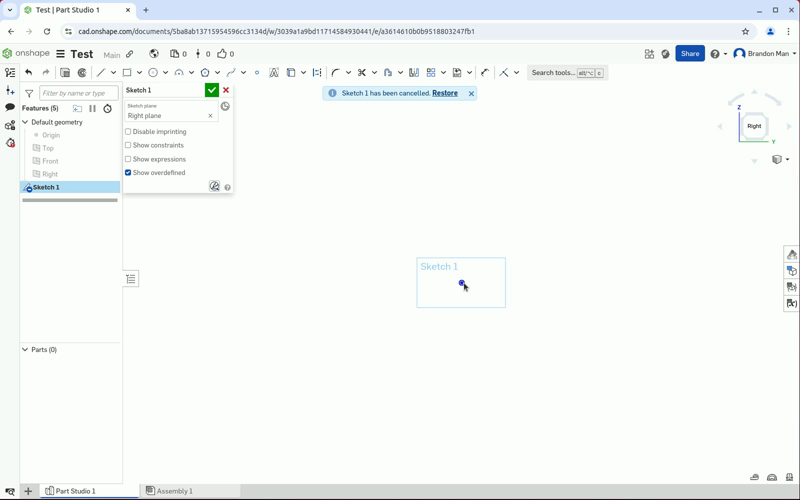
mouse_move(463, 283)
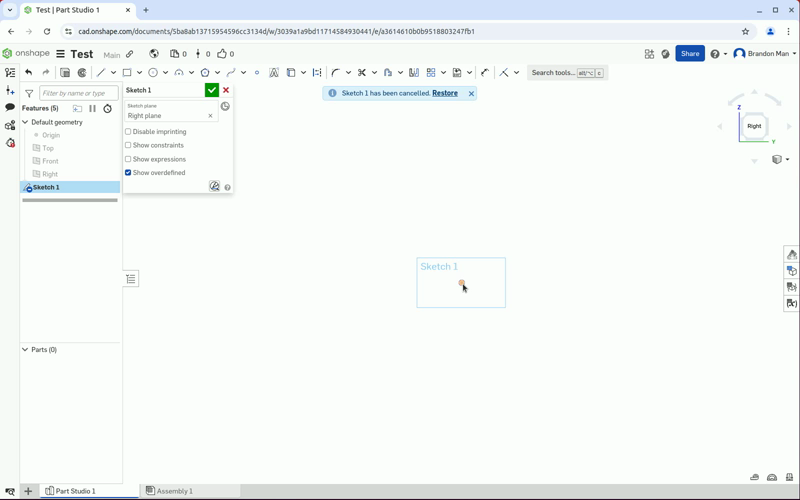
scroll(6)
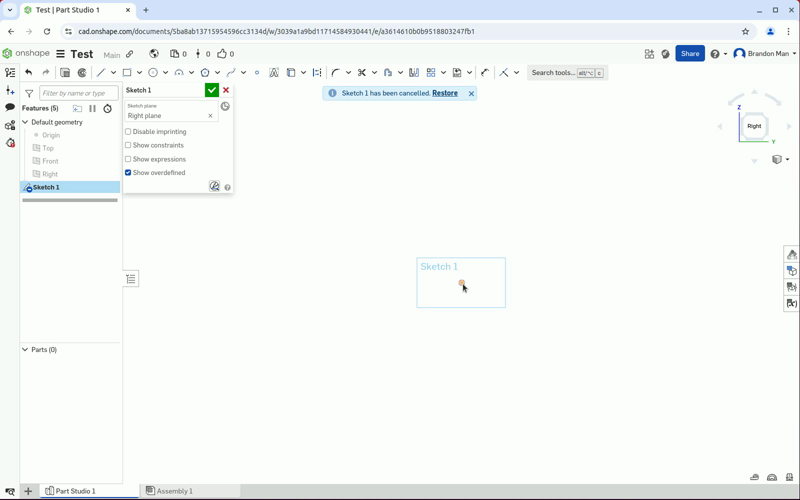
scroll(6)
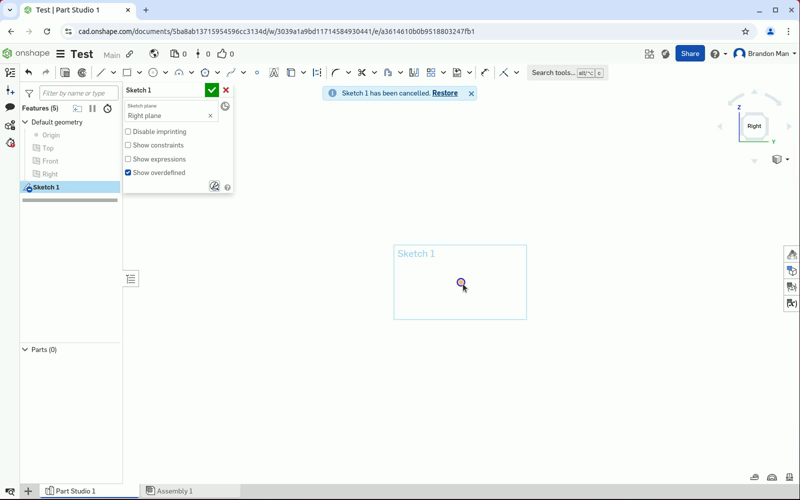
scroll(6)
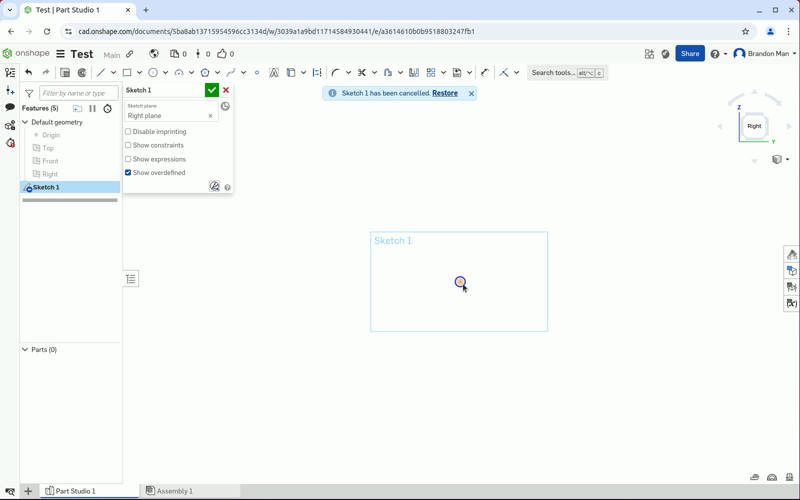
scroll(6)
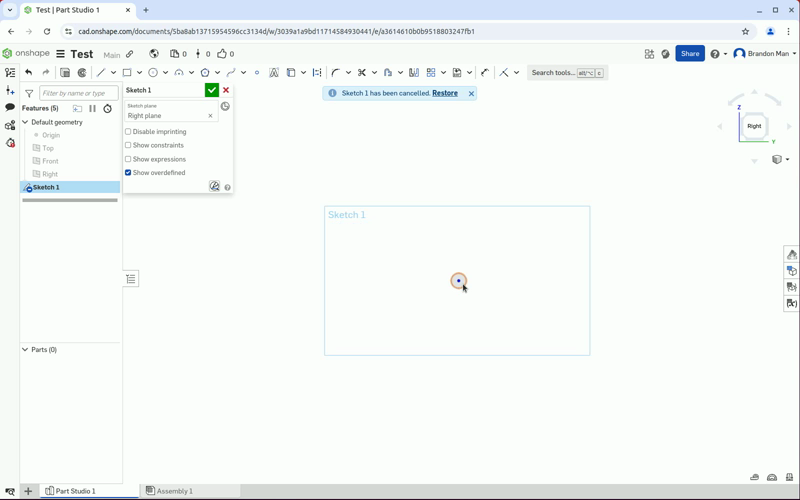
scroll(6)
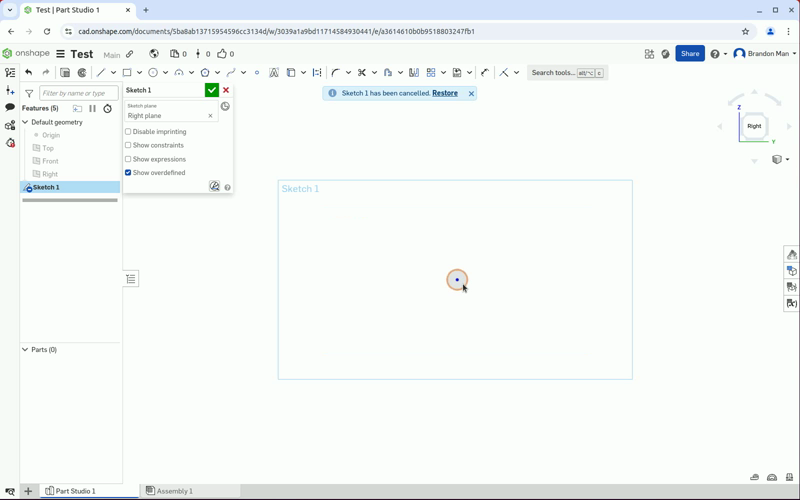
scroll(6)
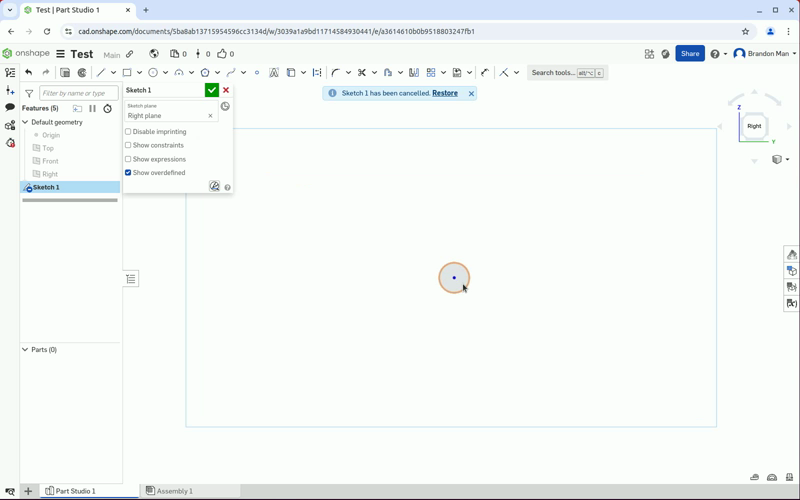
scroll(6)
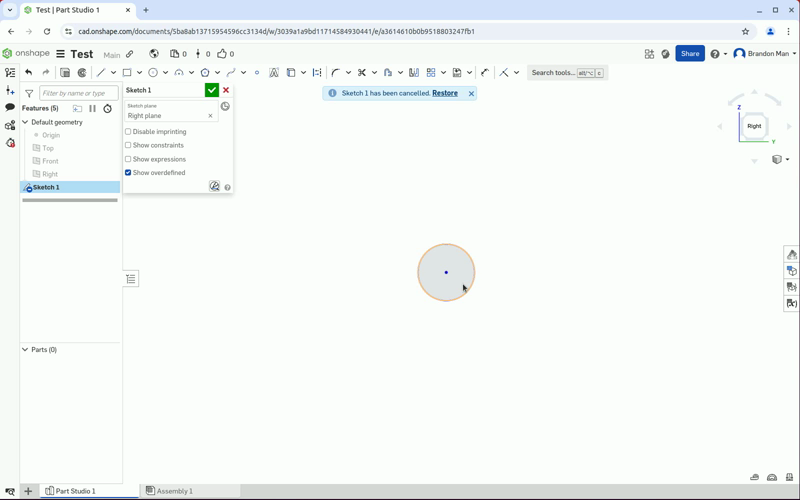
click(463, 283)
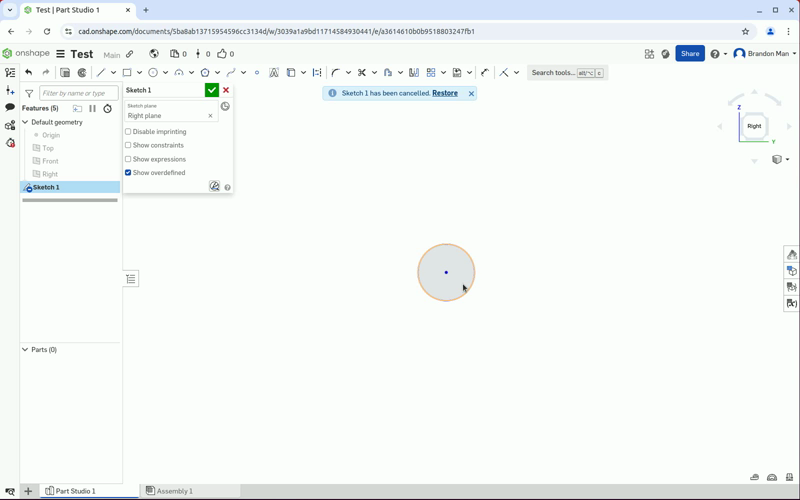
scroll(-6)
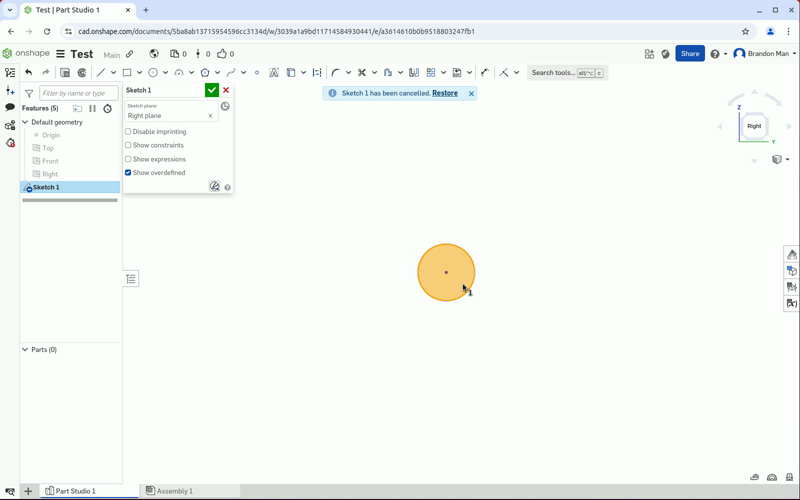
scroll(-6)
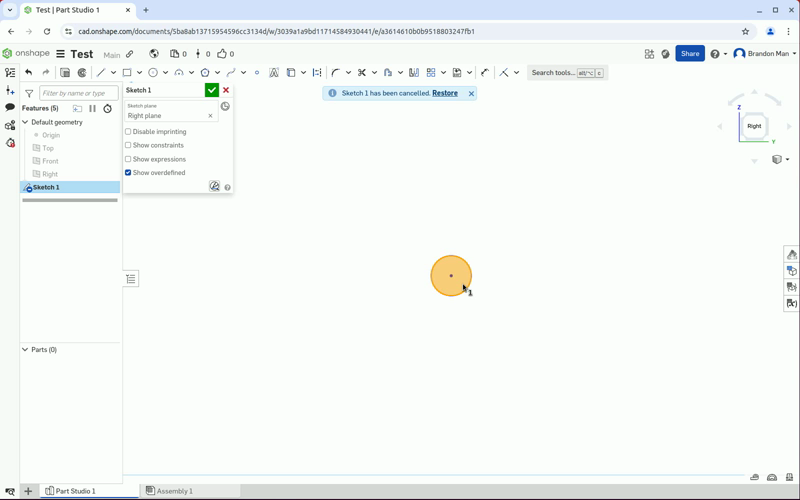
scroll(-6)
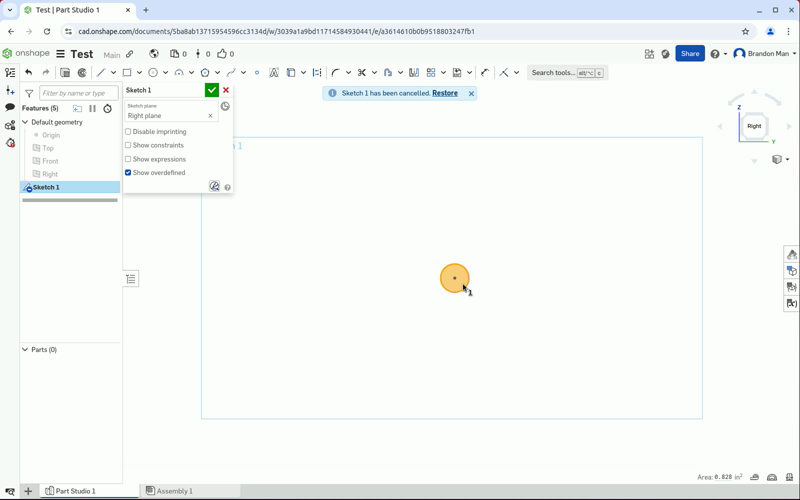
scroll(-6)
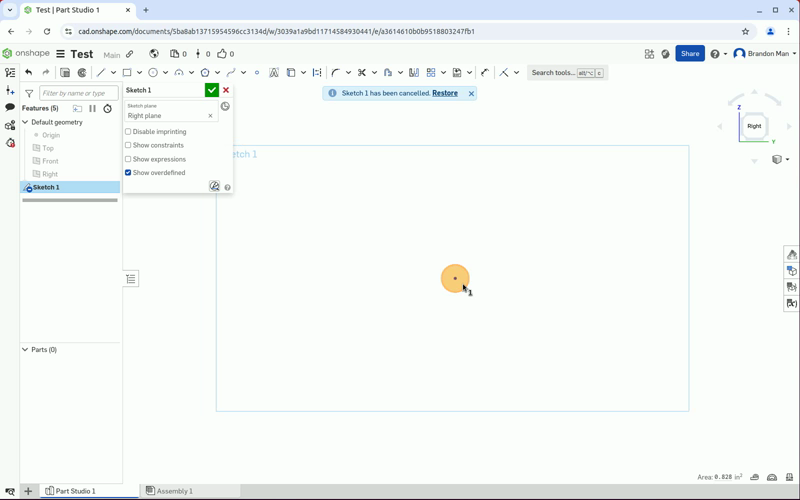
scroll(-6)
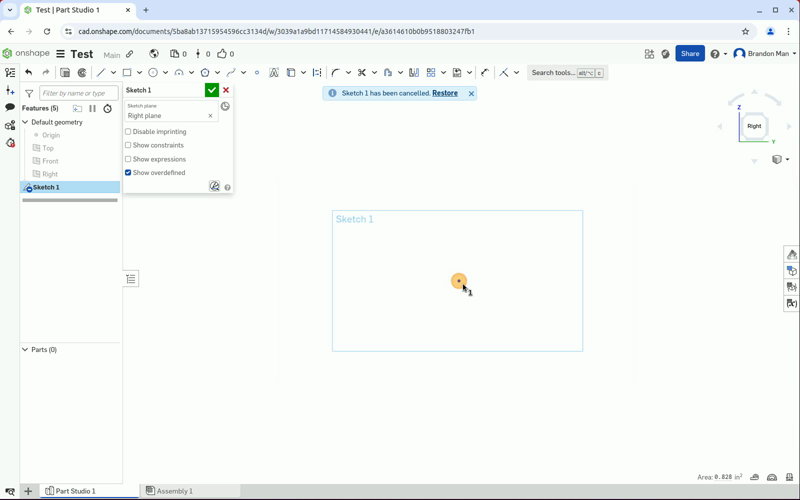
scroll(-6)
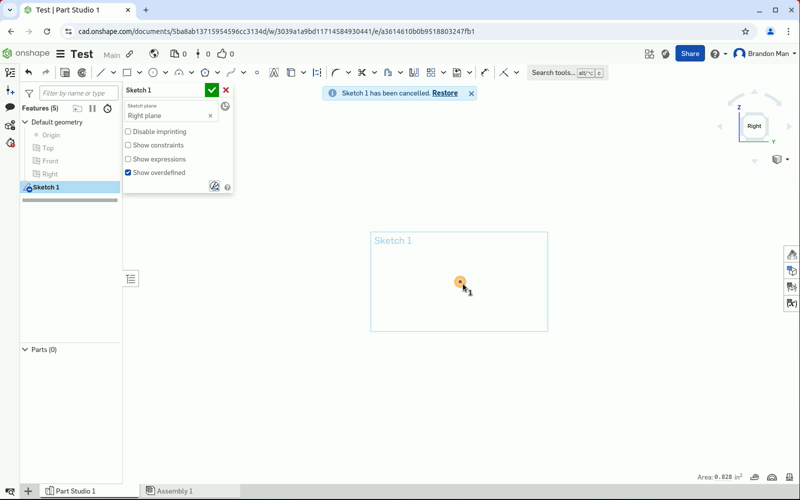
scroll(-6)
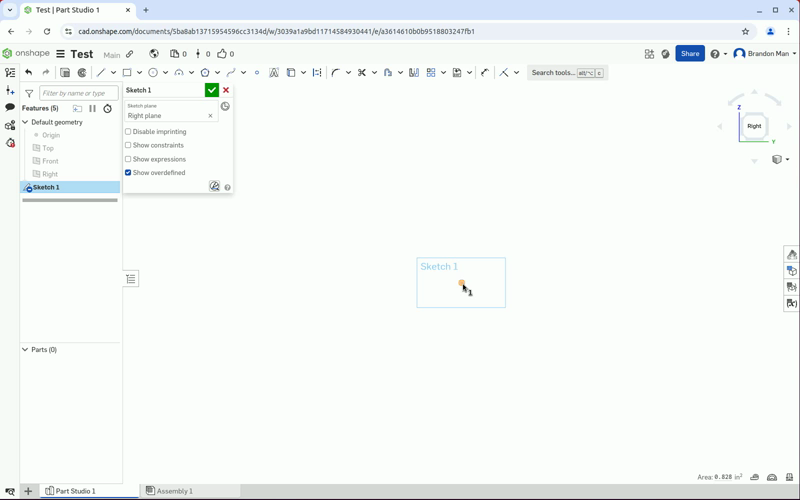
mouse_move(73, 352)
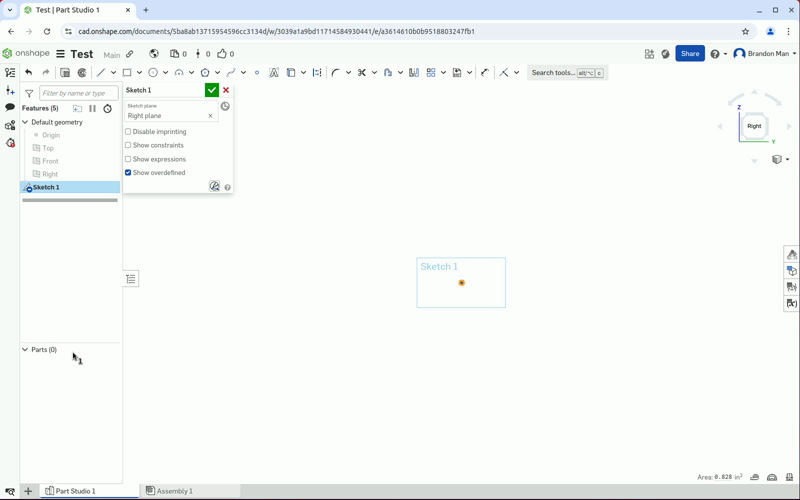
key(shift+y)
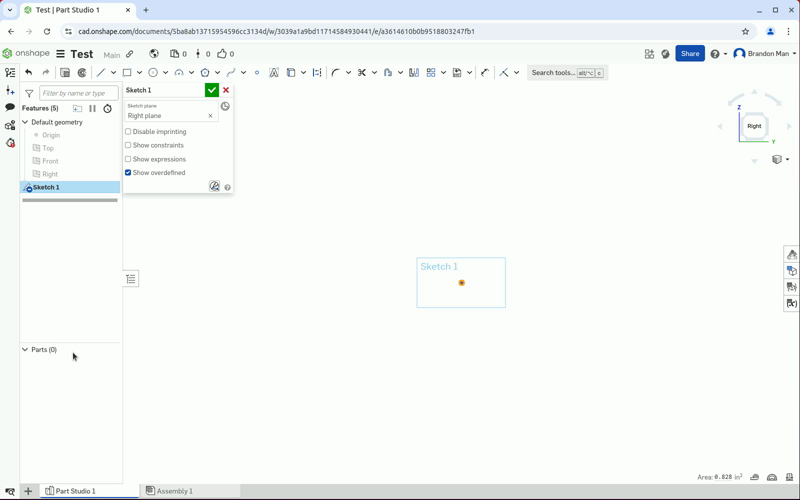
key(shift+e)
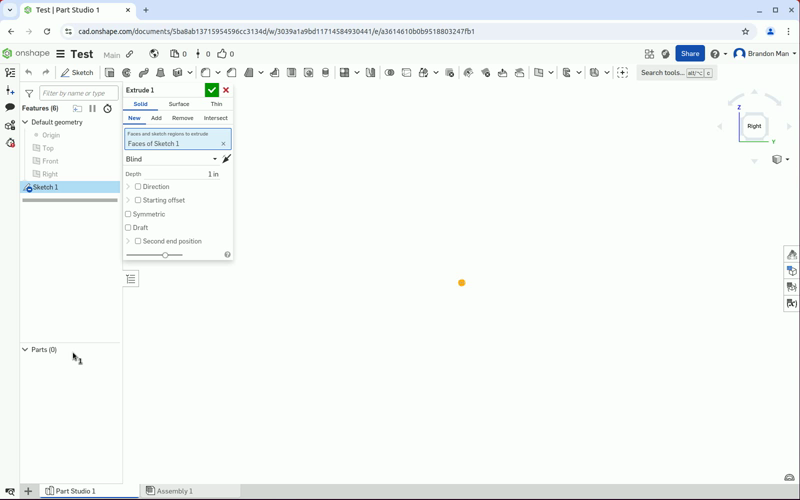
mouse_move(143, 106)
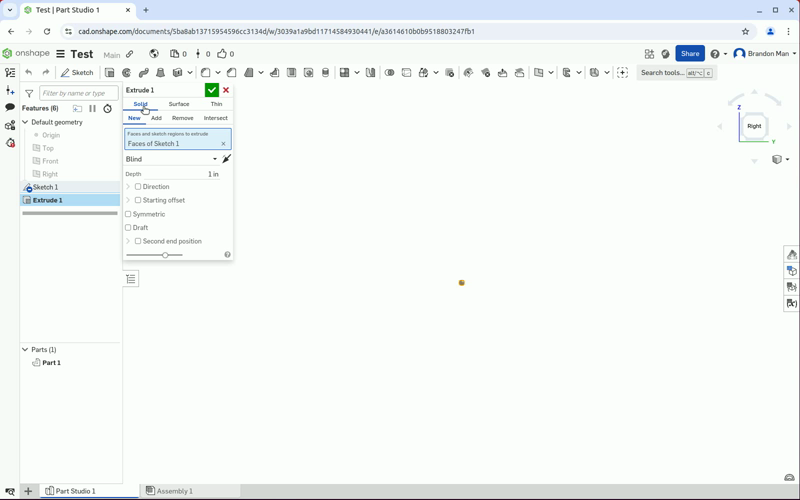
click(143, 106)
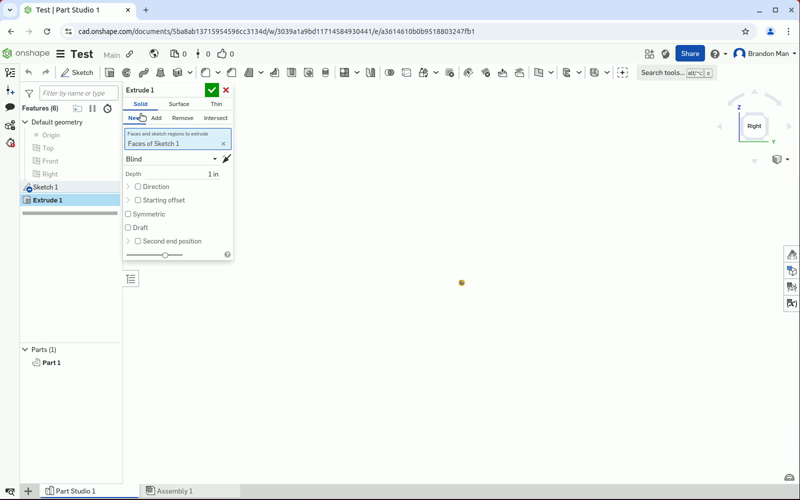
mouse_move(137, 120)
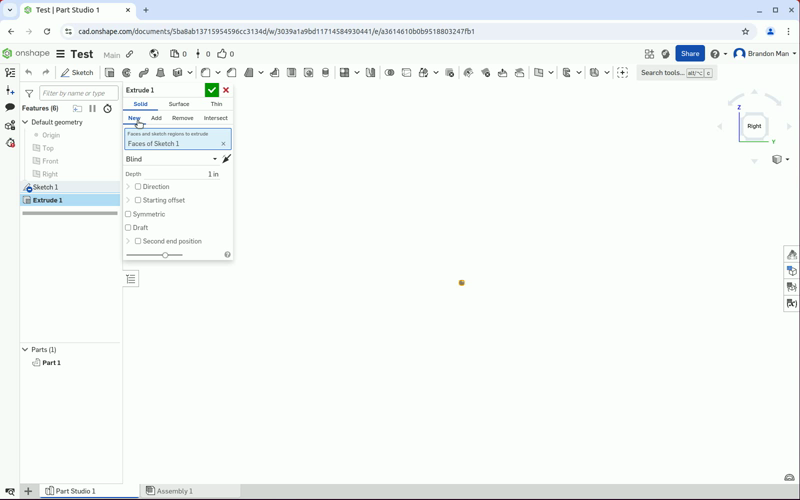
click(137, 120)
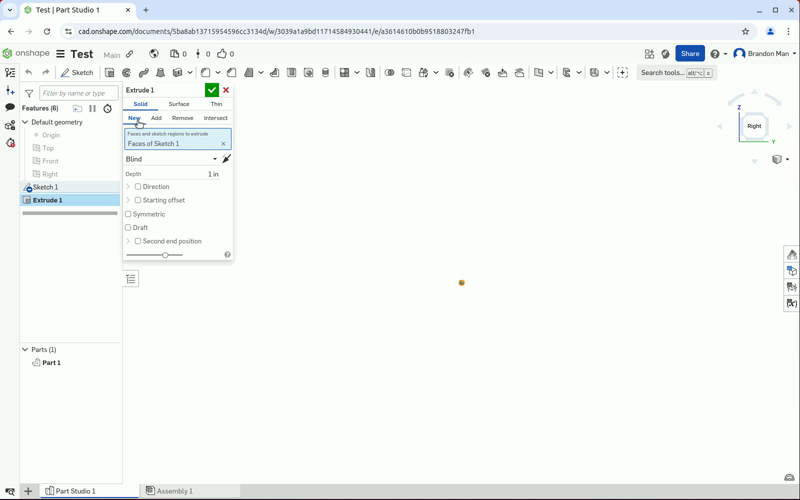
key(tab, 4)
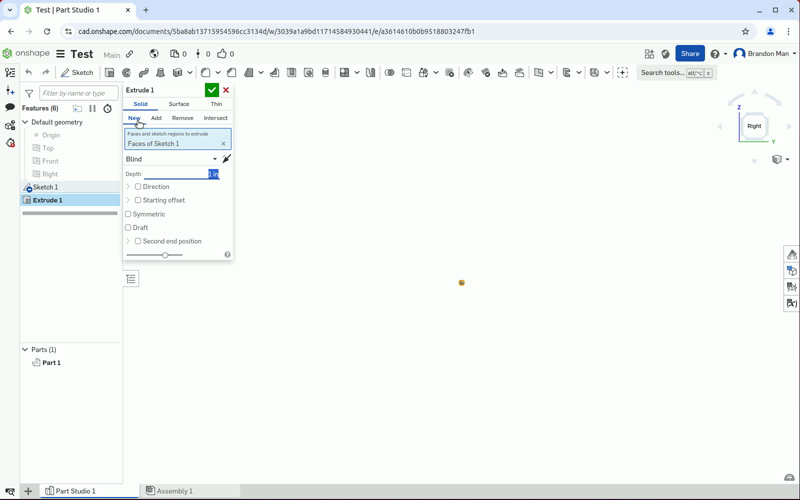
text(23.108)
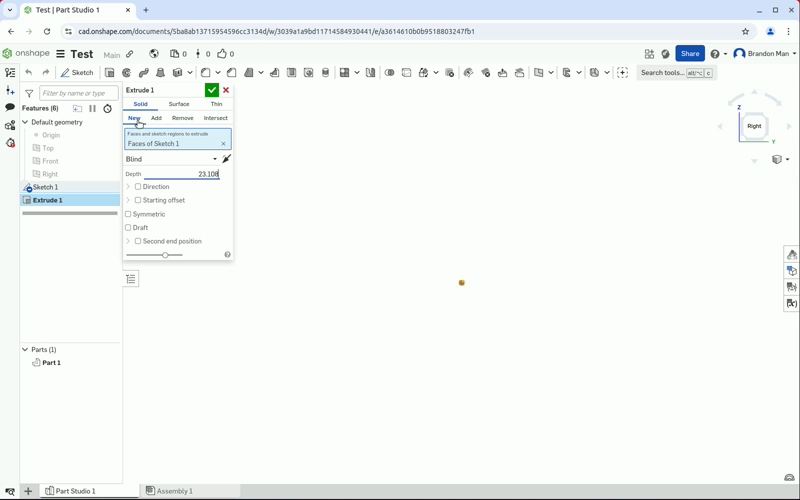
key(enter)
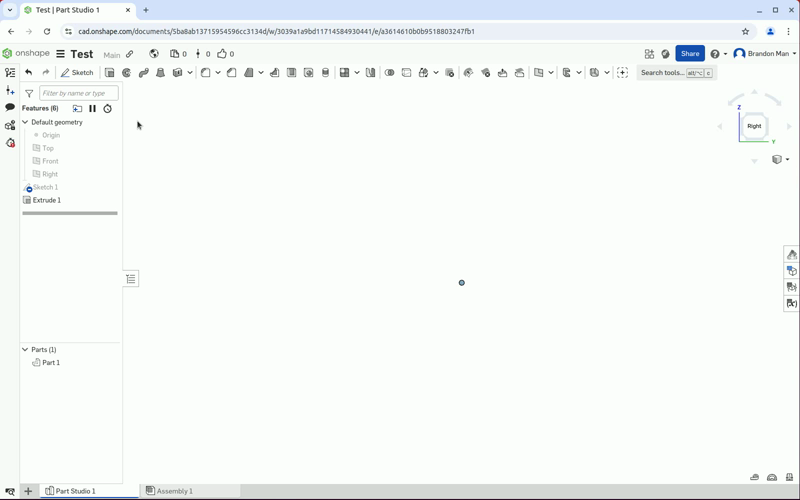
key(shift+h)
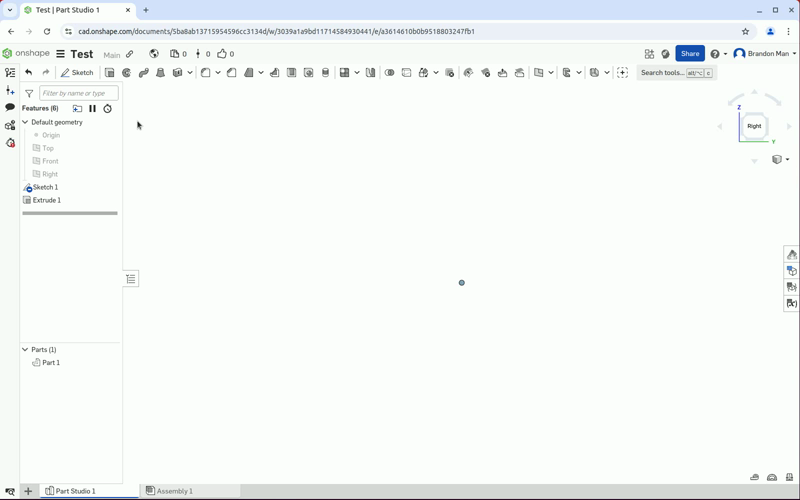
key(shift+h)
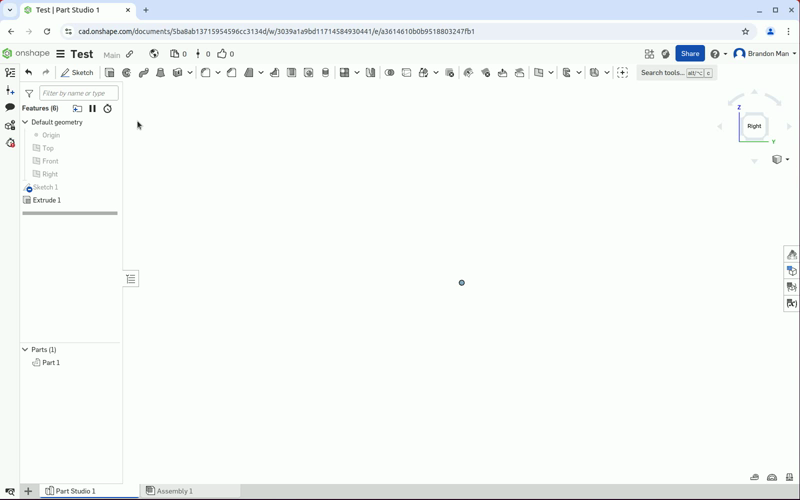
mouse_move(73, 189)
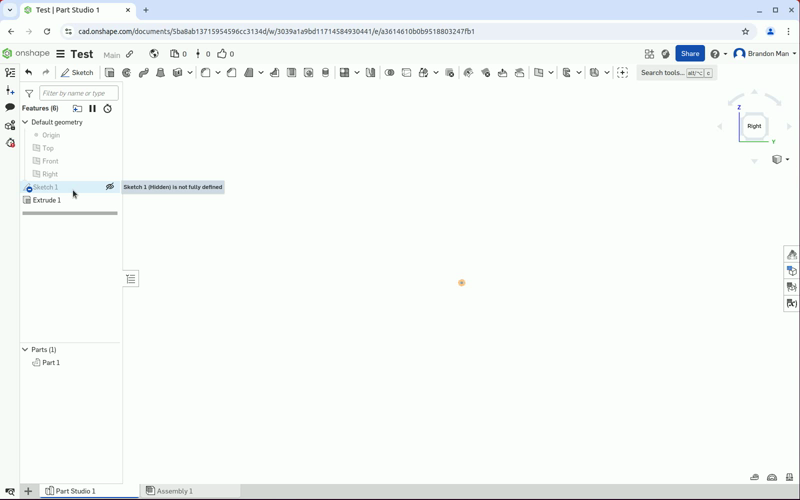
click(73, 189)
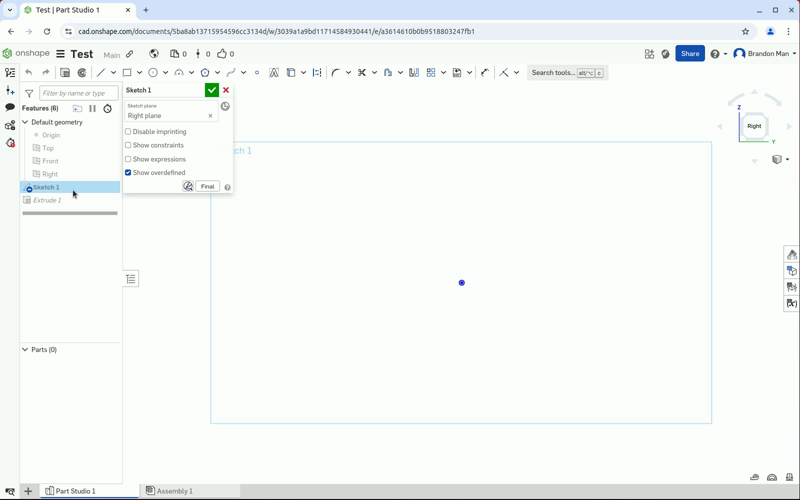
mouse_move(229, 92)
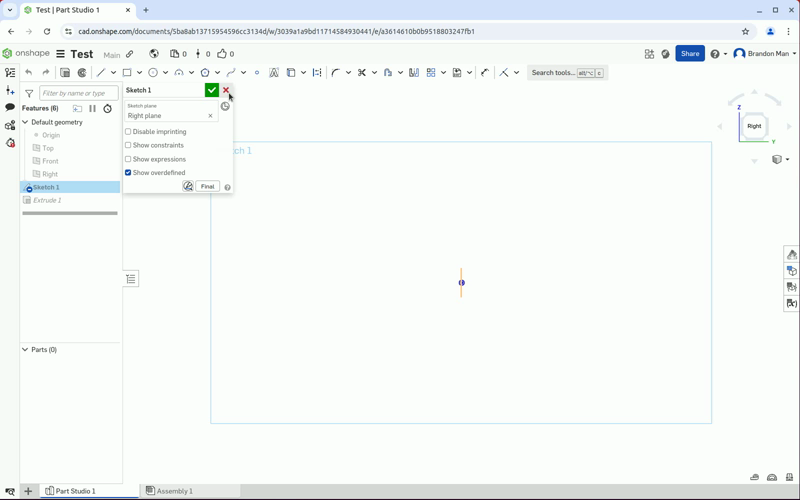
click(229, 92)
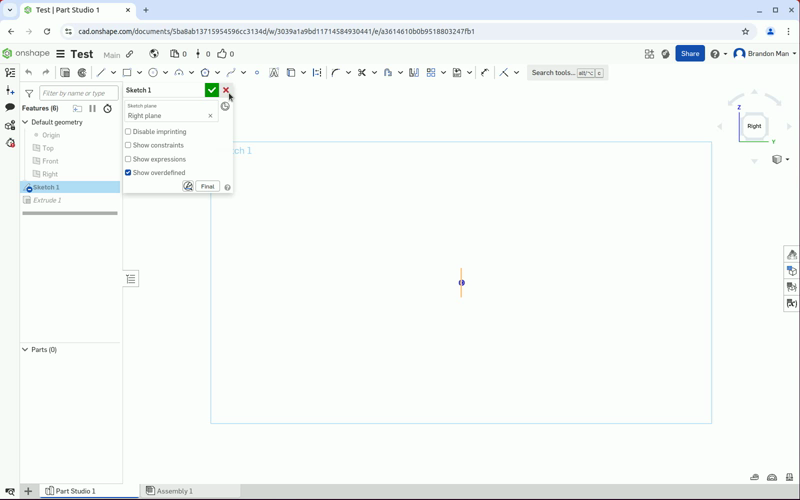
key(shift+s)
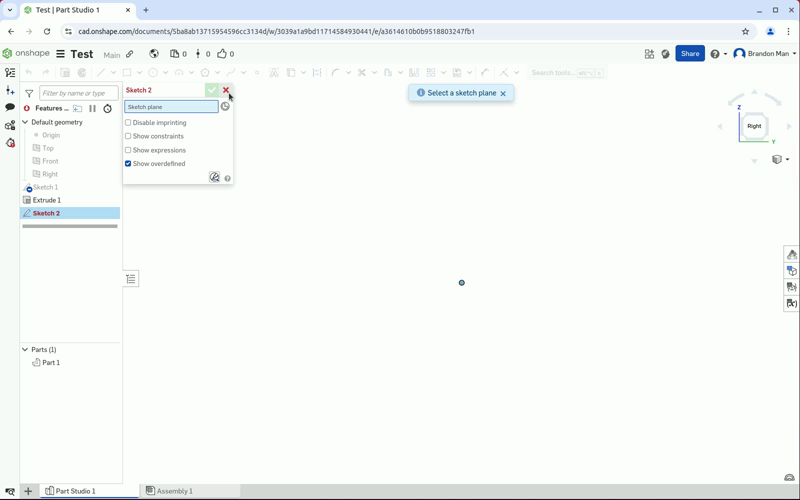
mouse_move(73, 176)
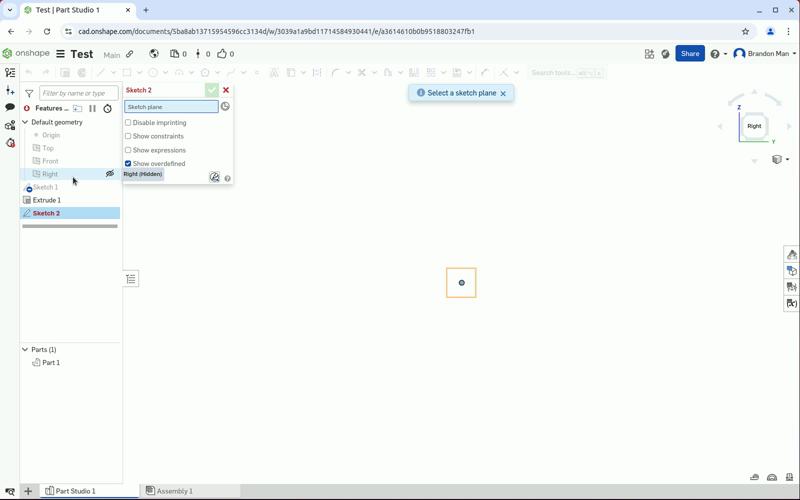
click(73, 176)
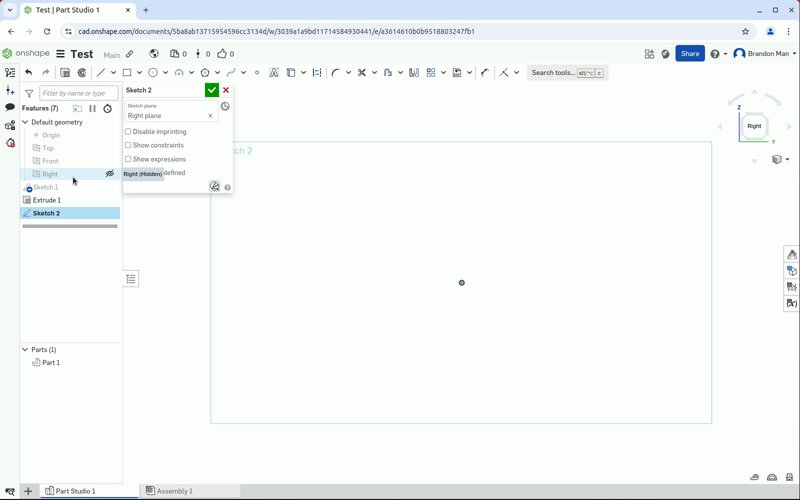
mouse_move(73, 352)
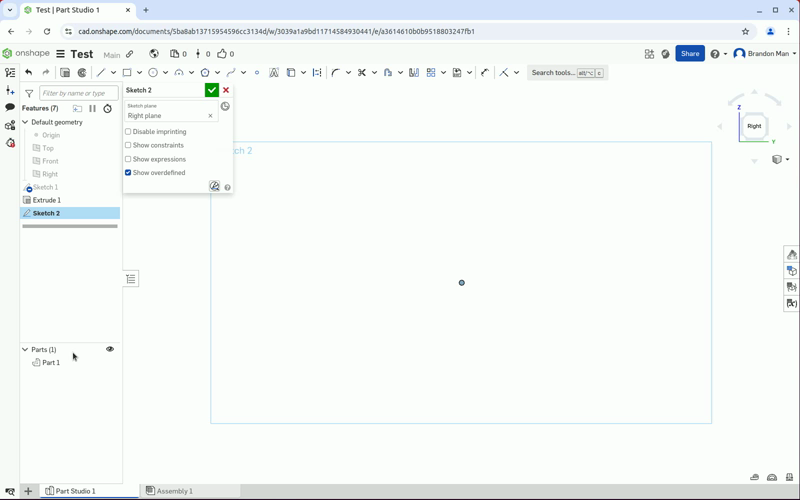
key(y)
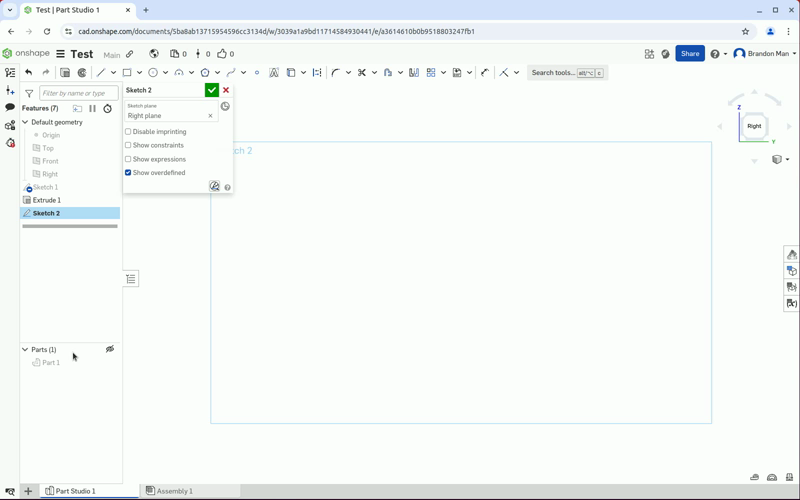
key(c)
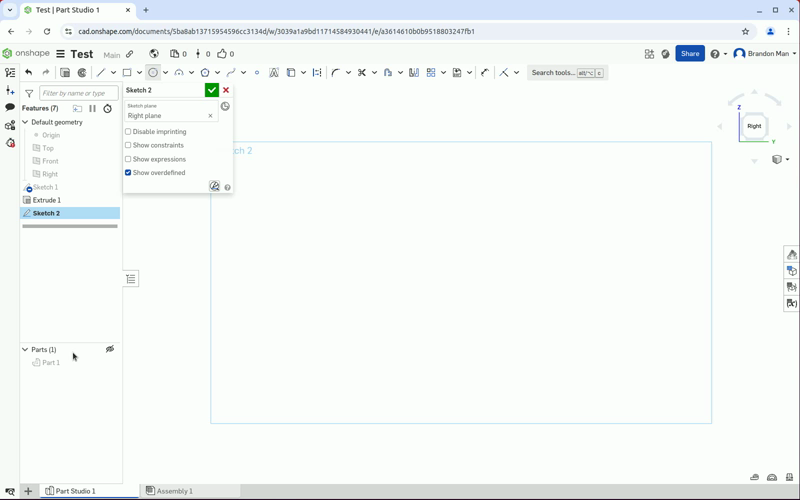
key_down(shift)
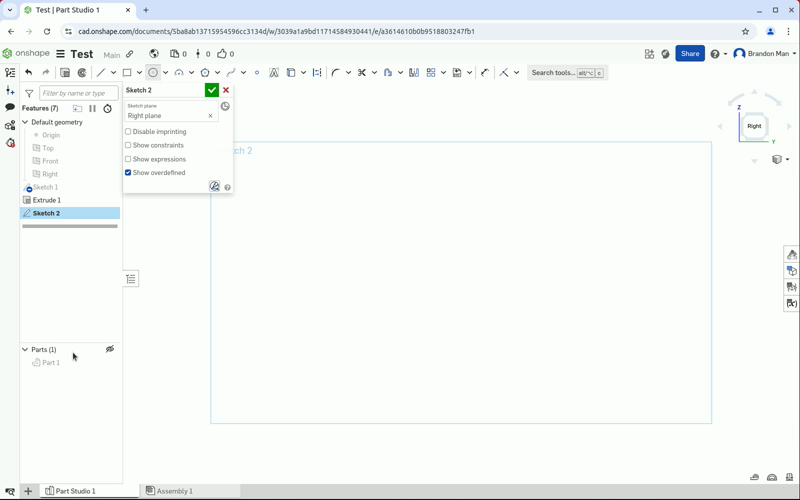
mouse_move(460, 272)
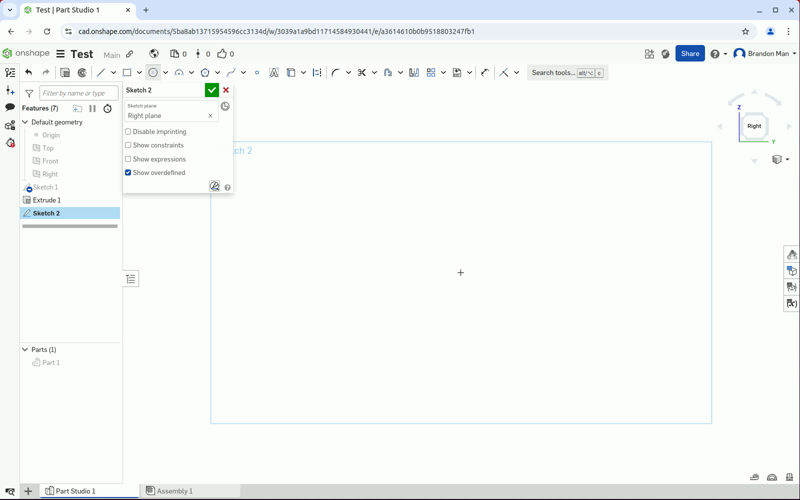
click(460, 272)
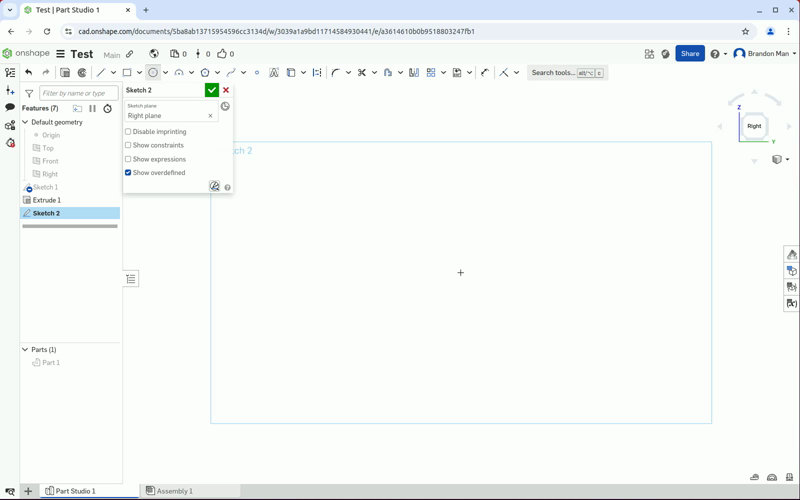
key_up(shift)
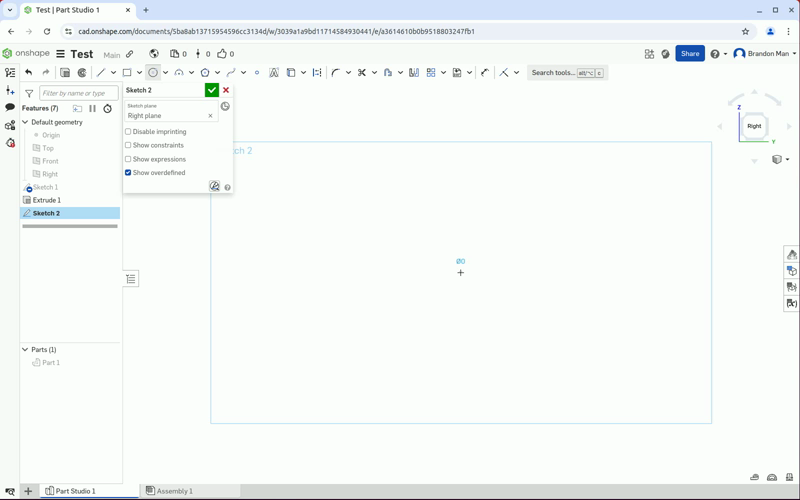
mouse_move(463, 272)
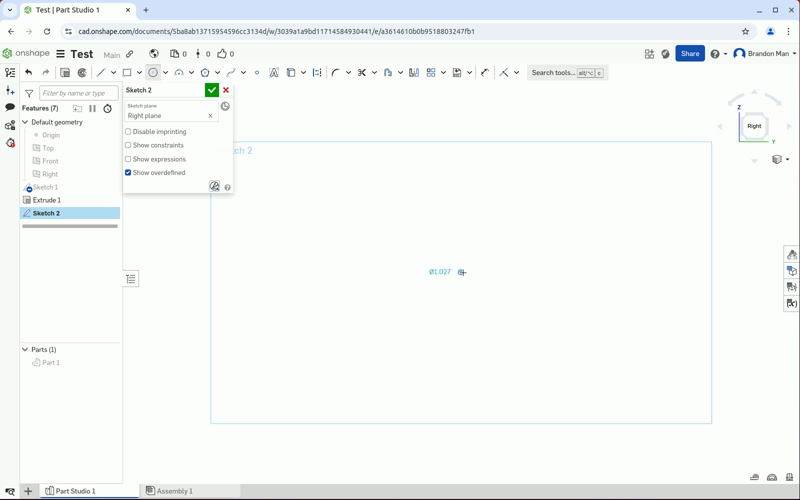
scroll(6)
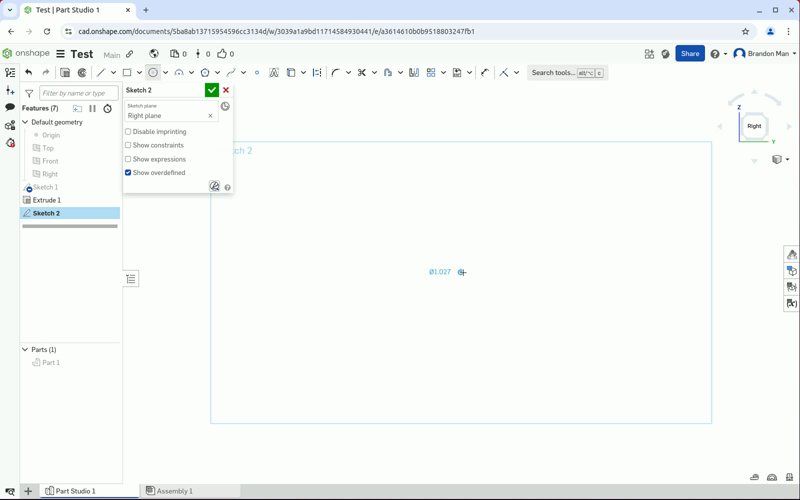
scroll(6)
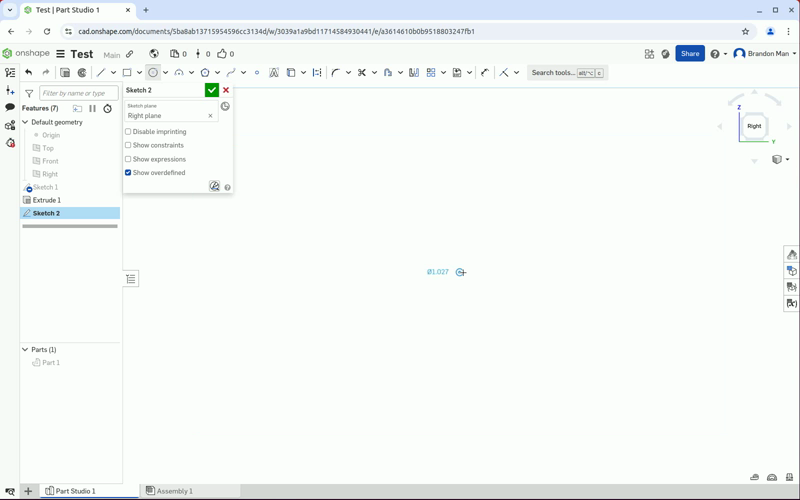
scroll(6)
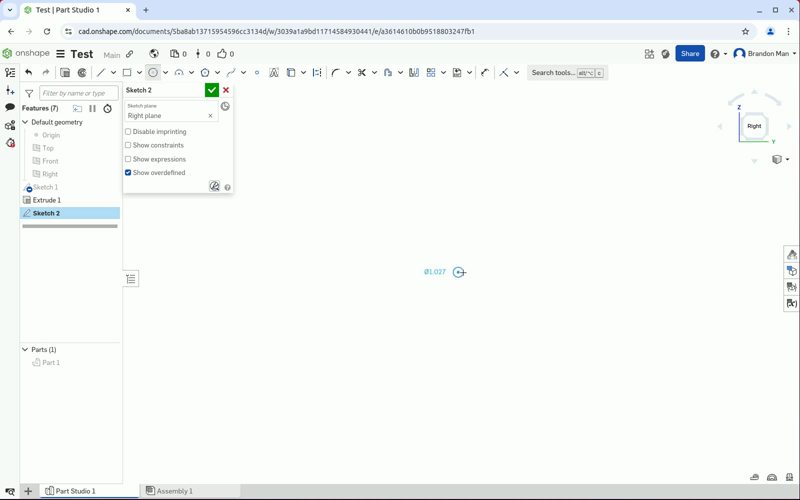
scroll(6)
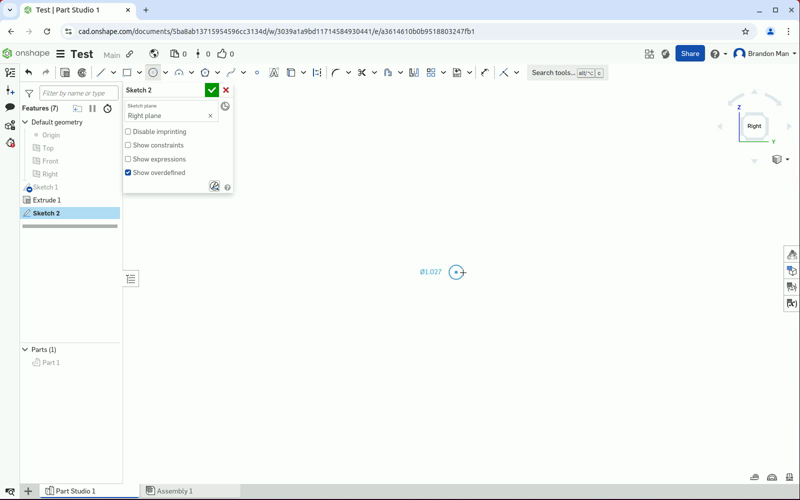
scroll(6)
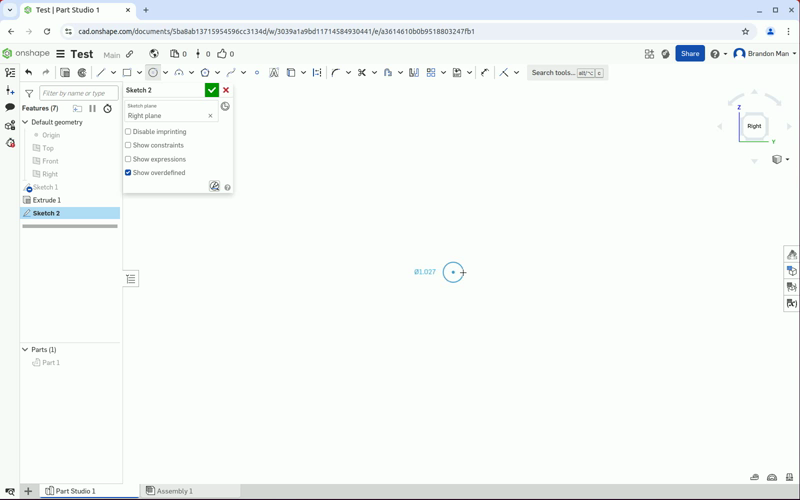
scroll(6)
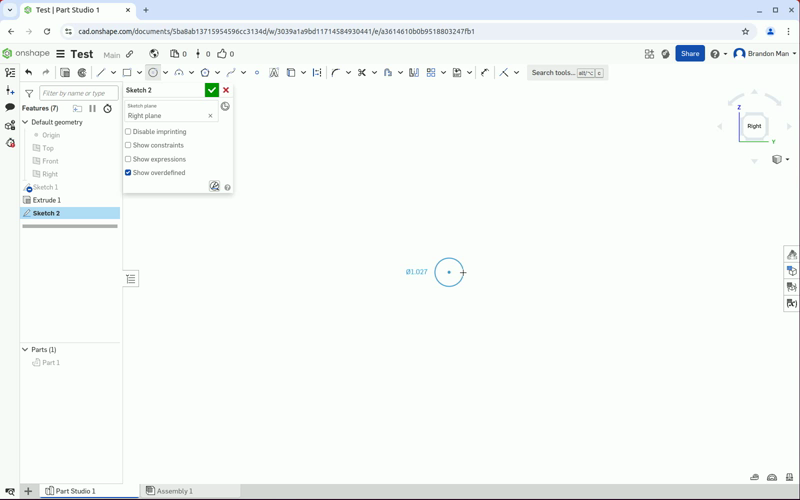
scroll(6)
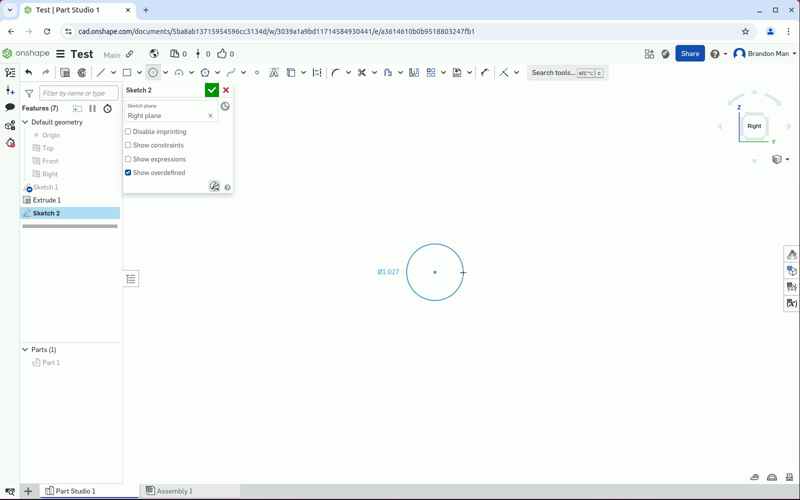
click(463, 272)
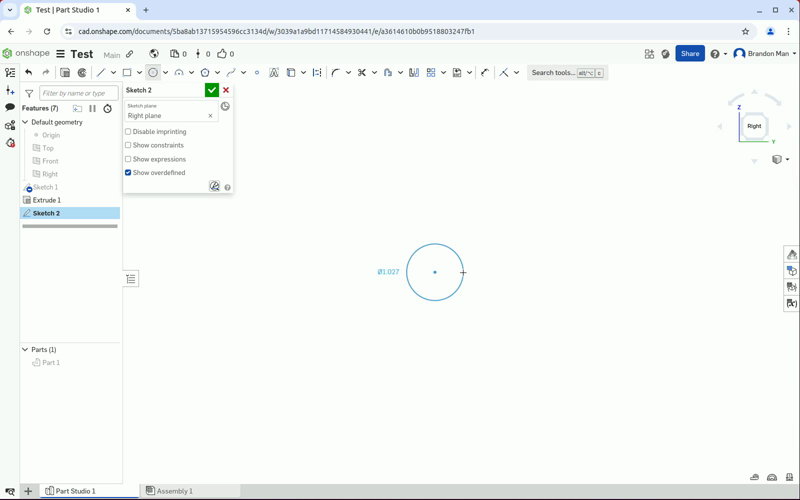
scroll(-6)
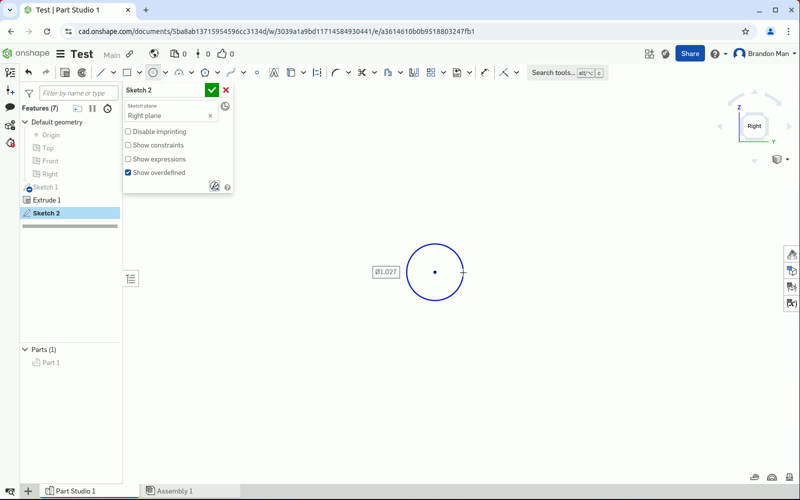
scroll(-6)
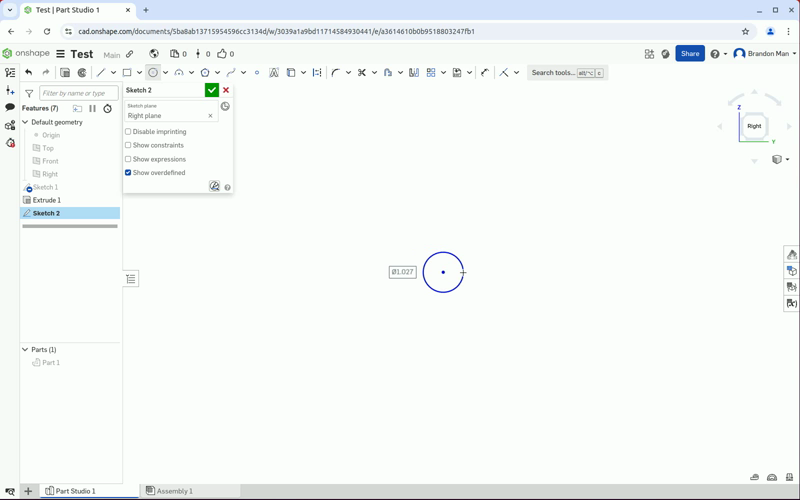
scroll(-6)
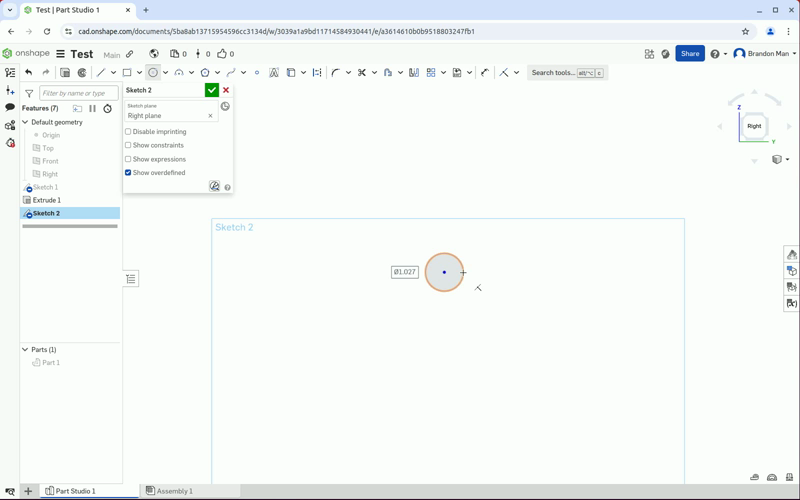
scroll(-6)
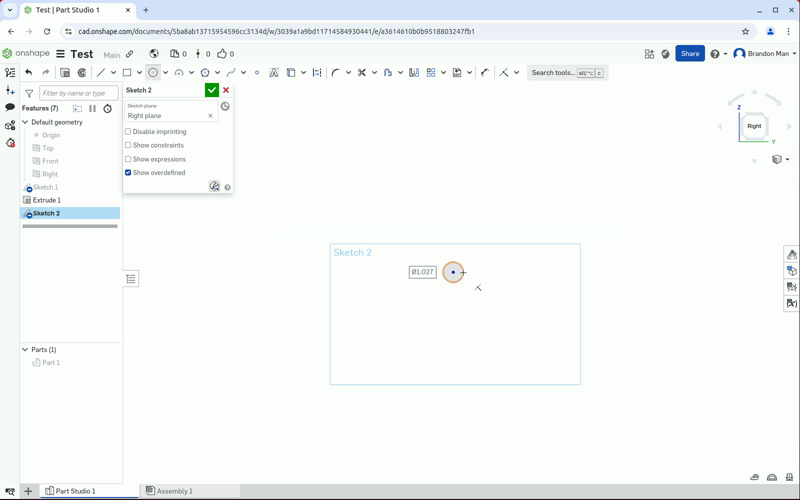
scroll(-6)
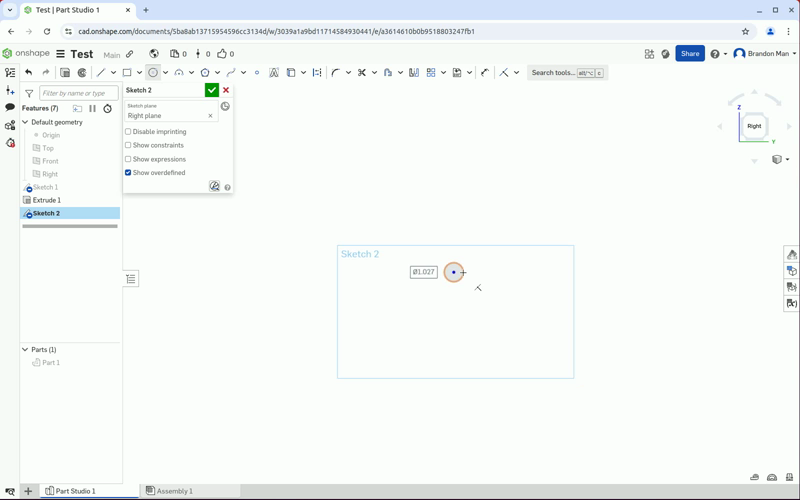
scroll(-6)
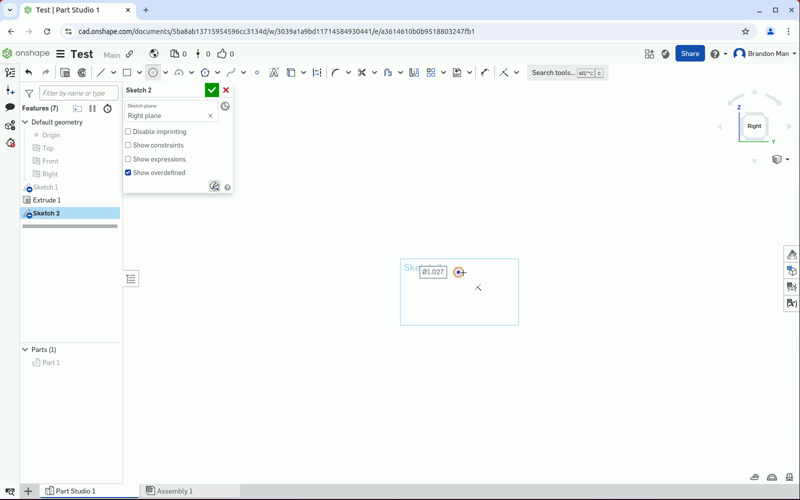
scroll(-6)
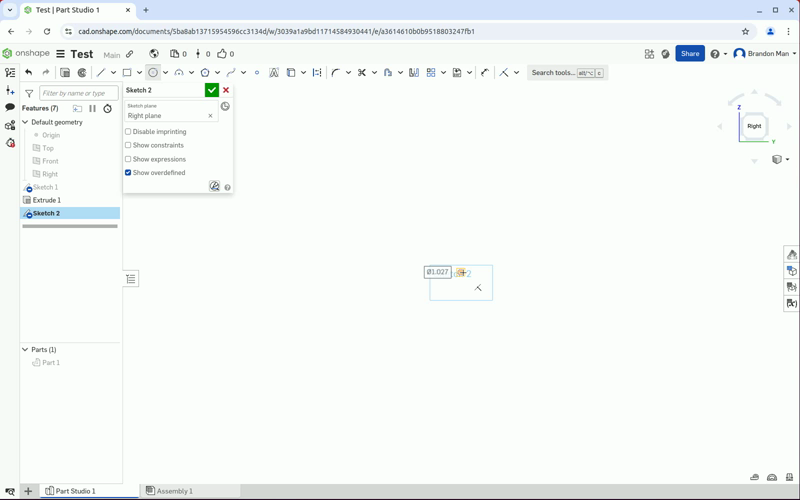
key(esc)
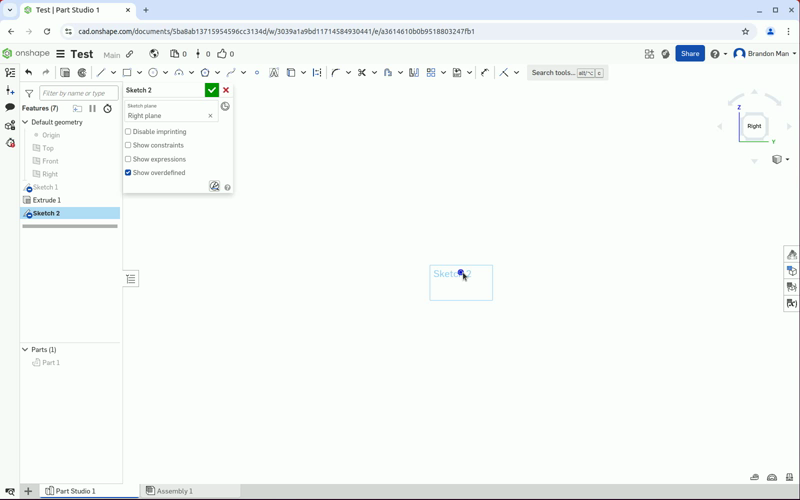
mouse_move(458, 272)
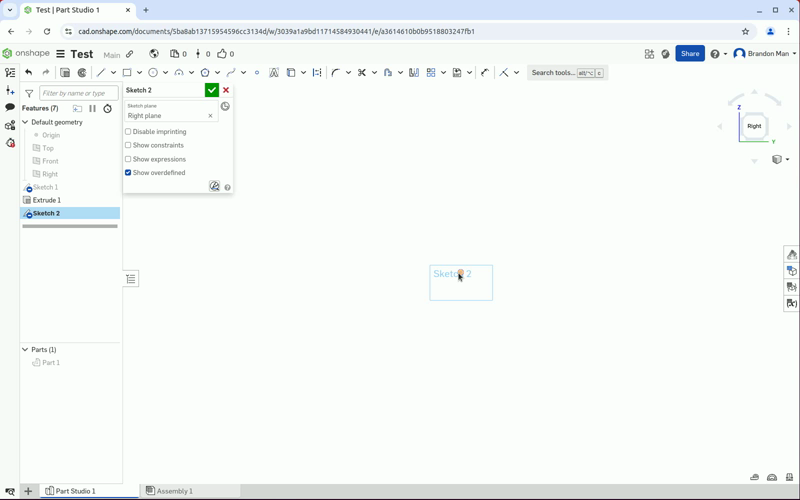
scroll(6)
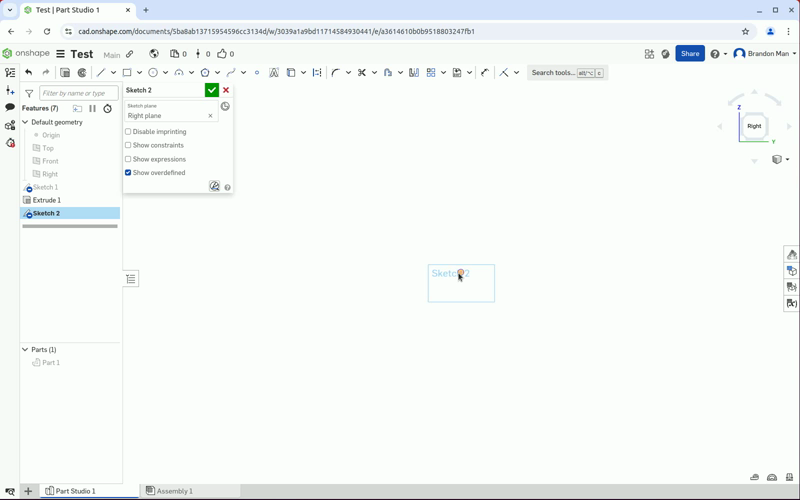
scroll(6)
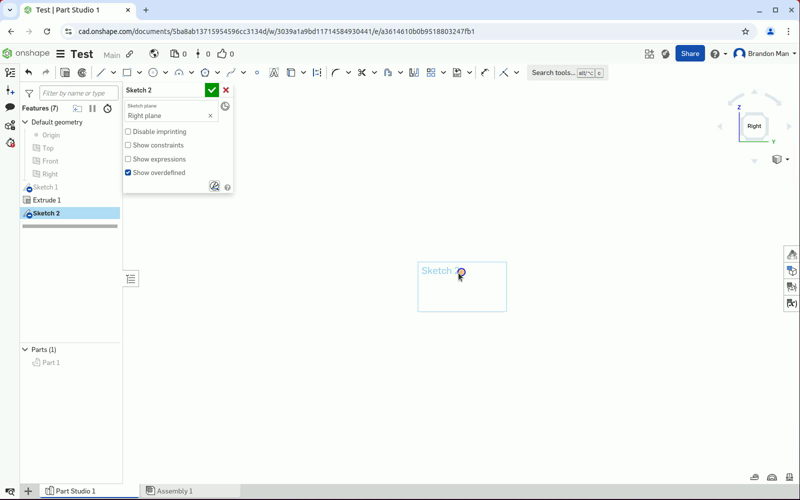
scroll(6)
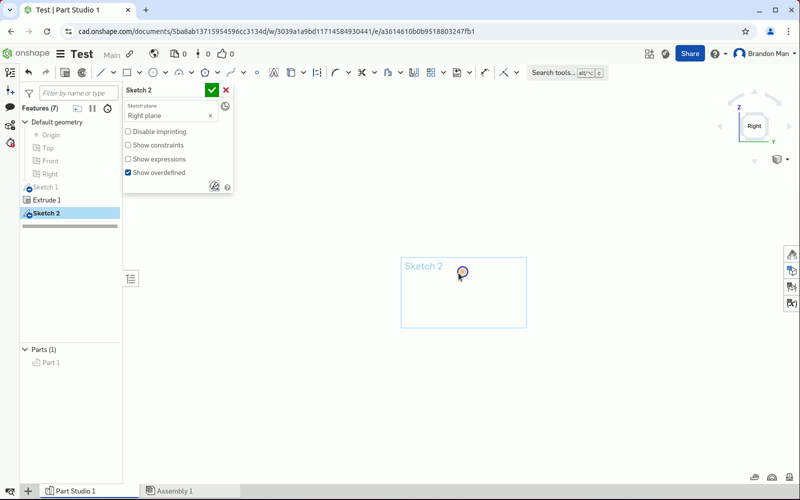
scroll(6)
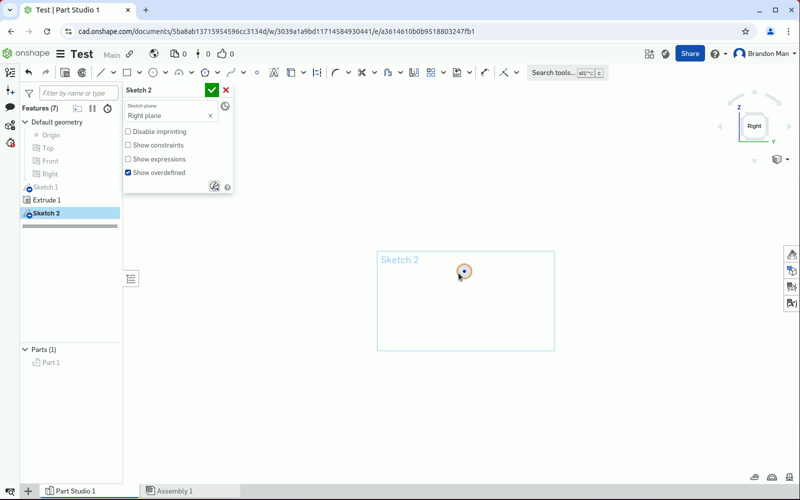
scroll(6)
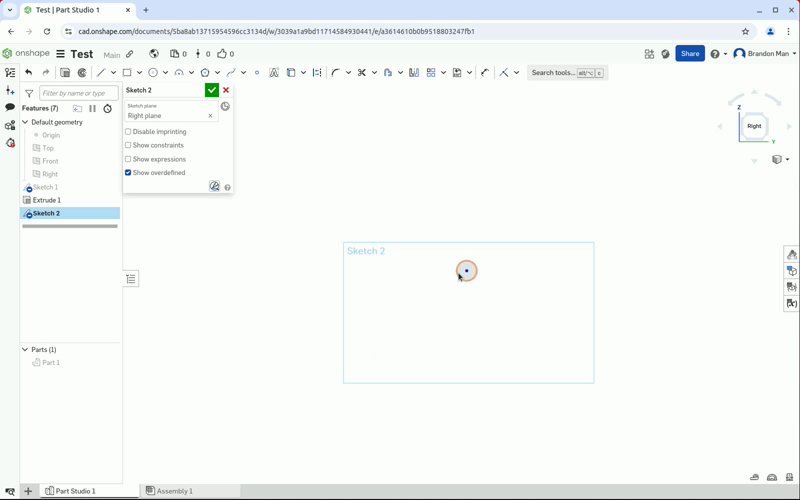
scroll(6)
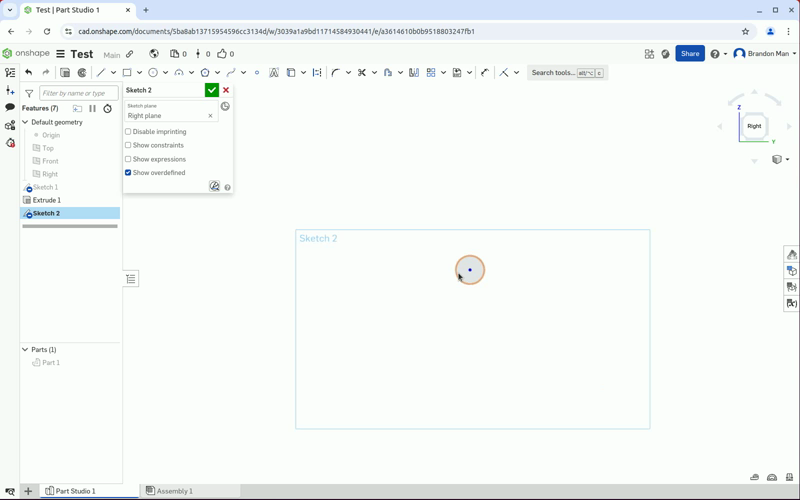
scroll(6)
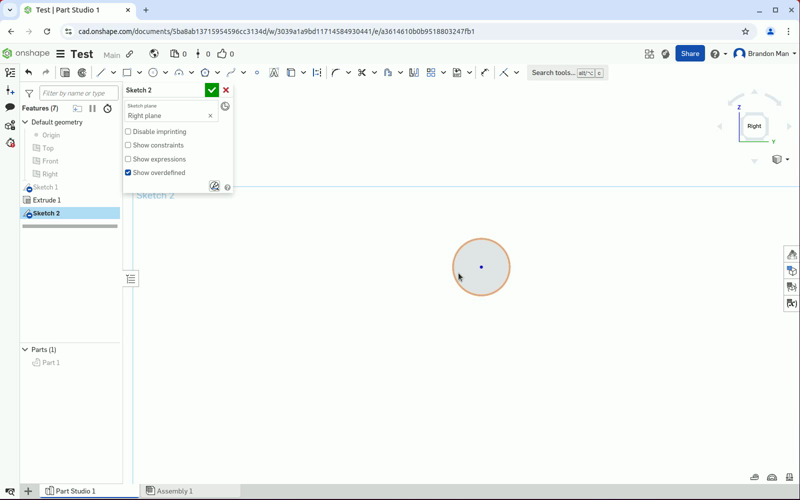
click(458, 272)
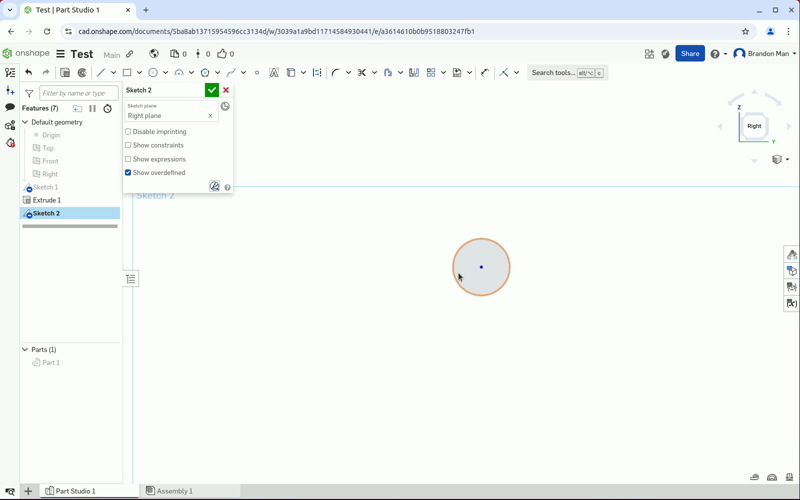
scroll(-6)
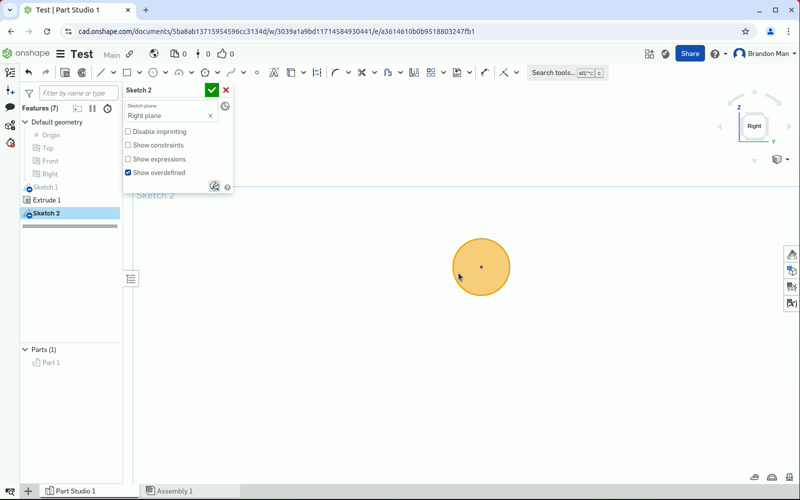
scroll(-6)
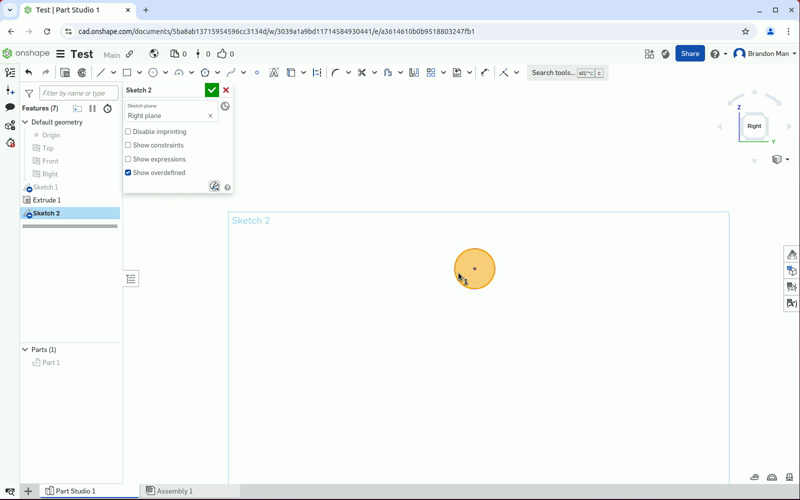
scroll(-6)
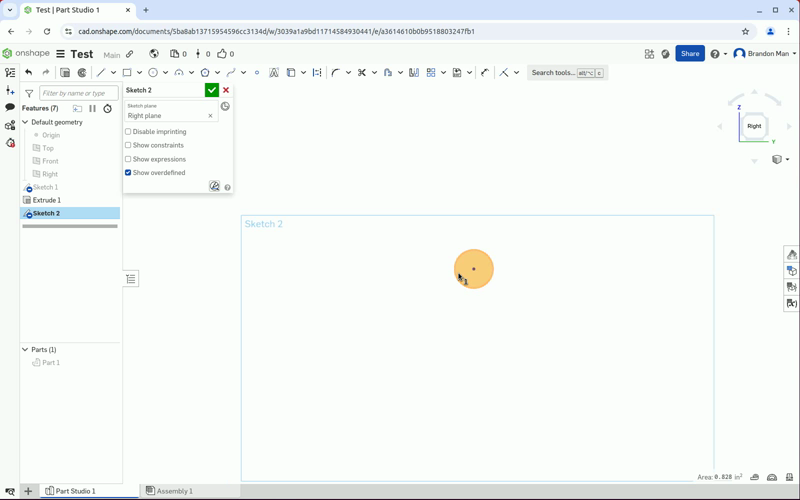
scroll(-6)
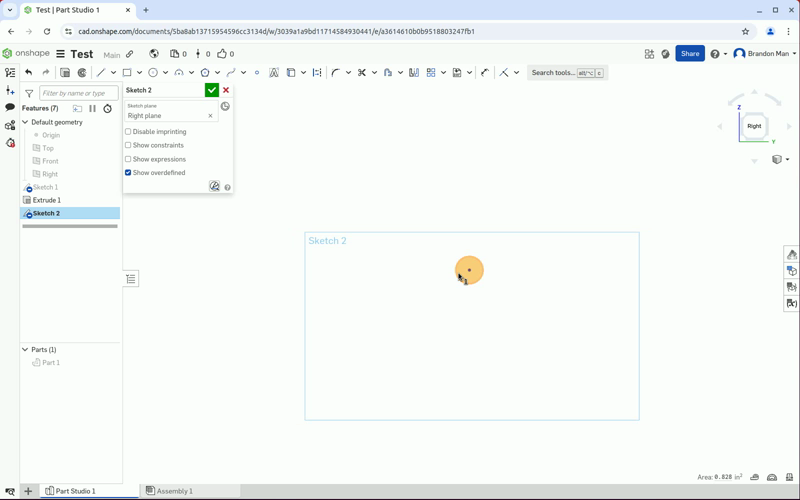
scroll(-6)
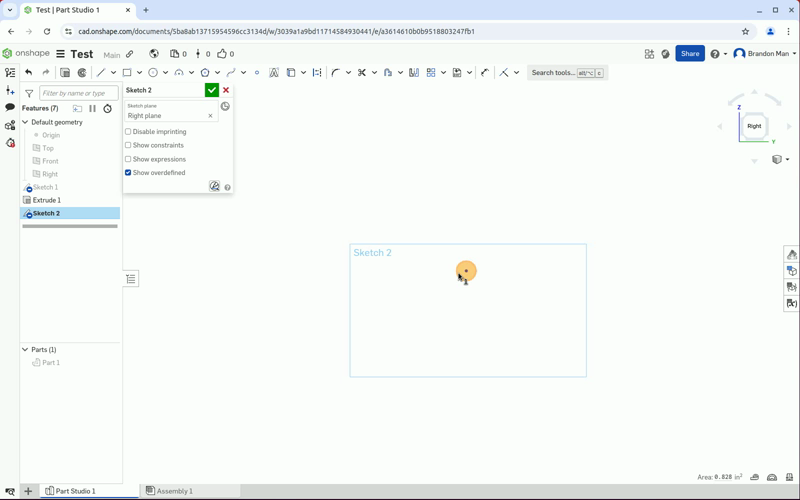
scroll(-6)
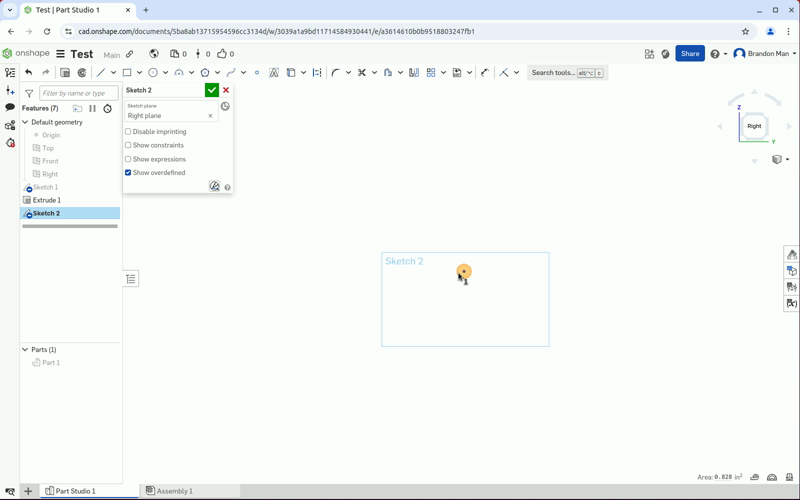
scroll(-6)
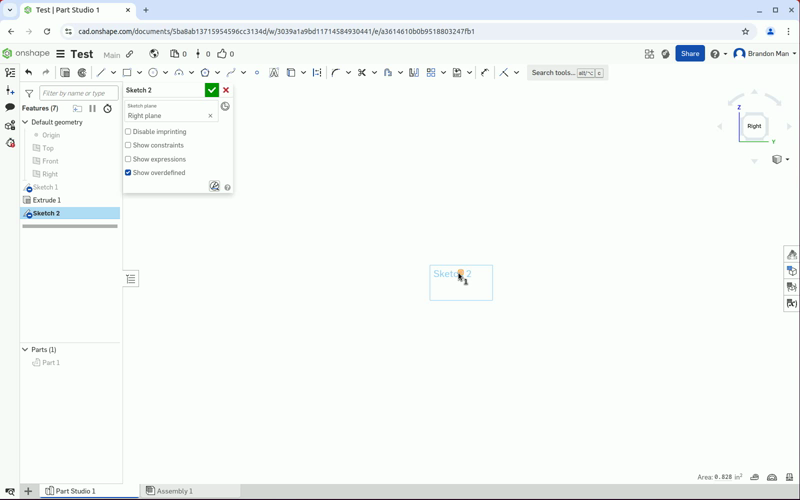
mouse_move(73, 352)
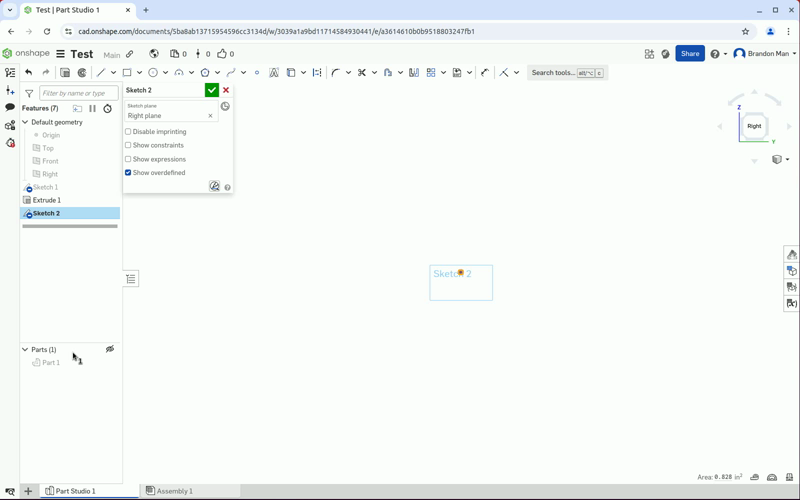
key(shift+y)
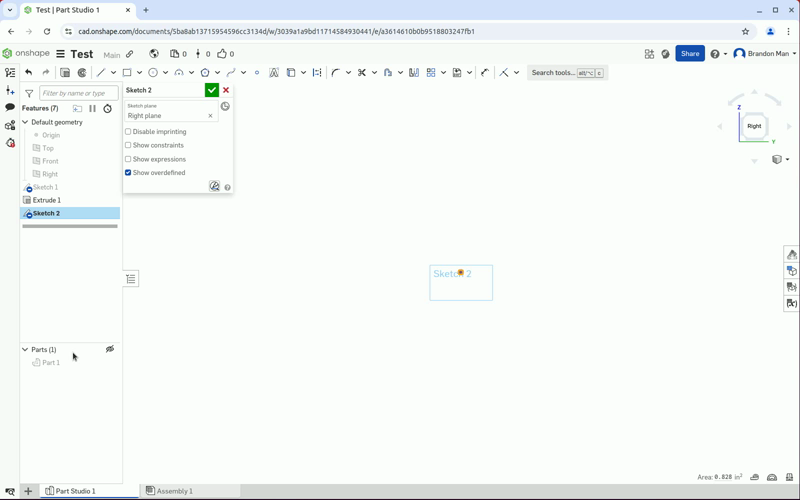
key(shift+e)
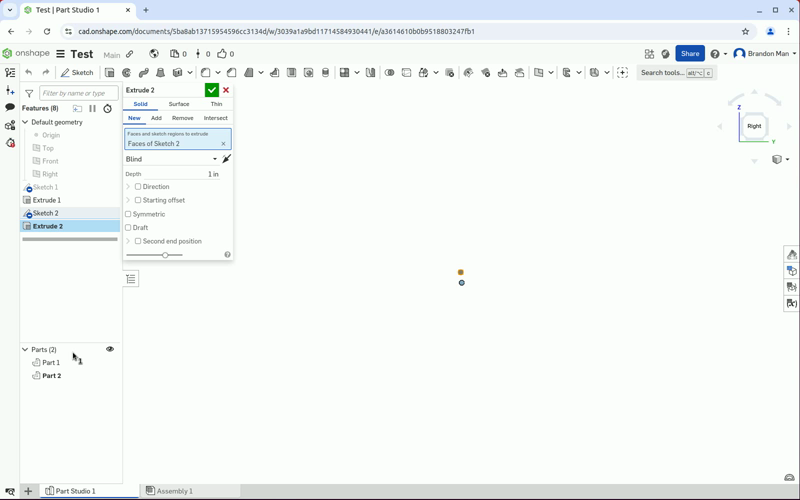
mouse_move(143, 106)
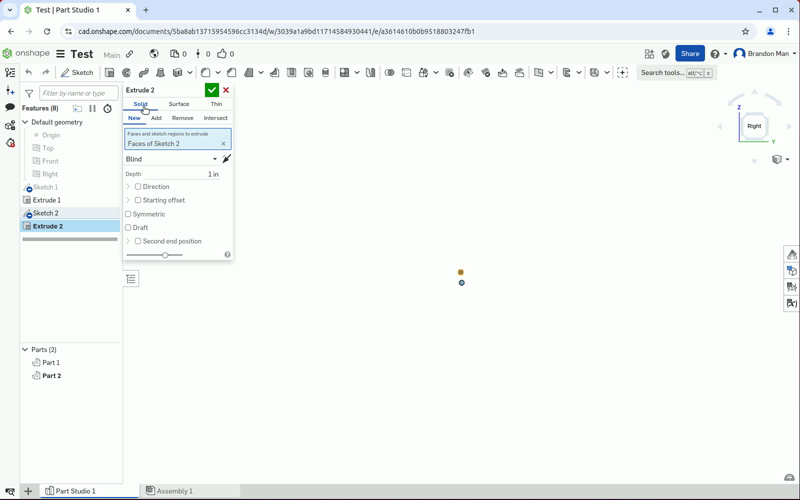
click(143, 106)
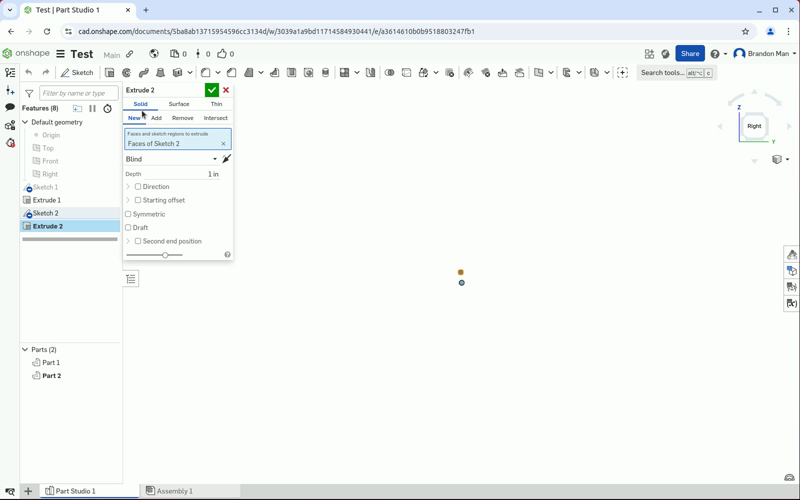
mouse_move(137, 120)
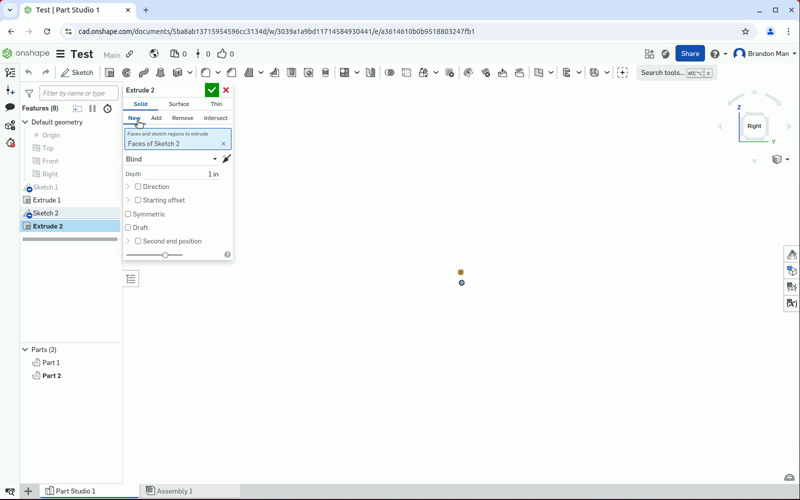
click(137, 120)
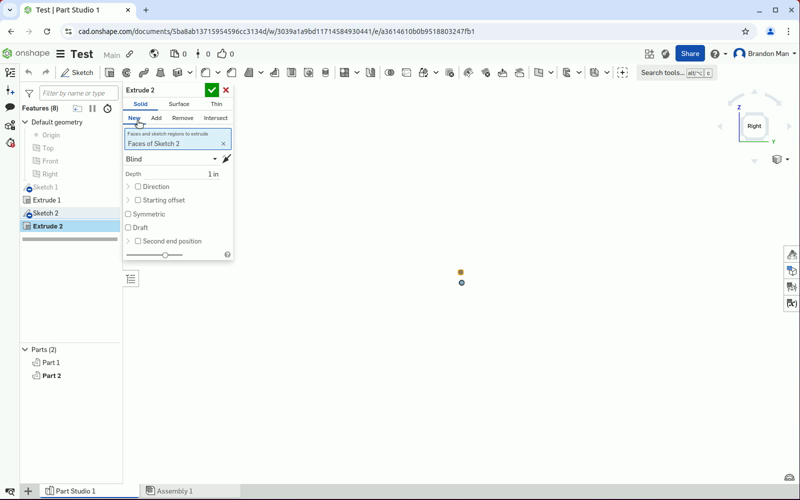
key(tab, 4)
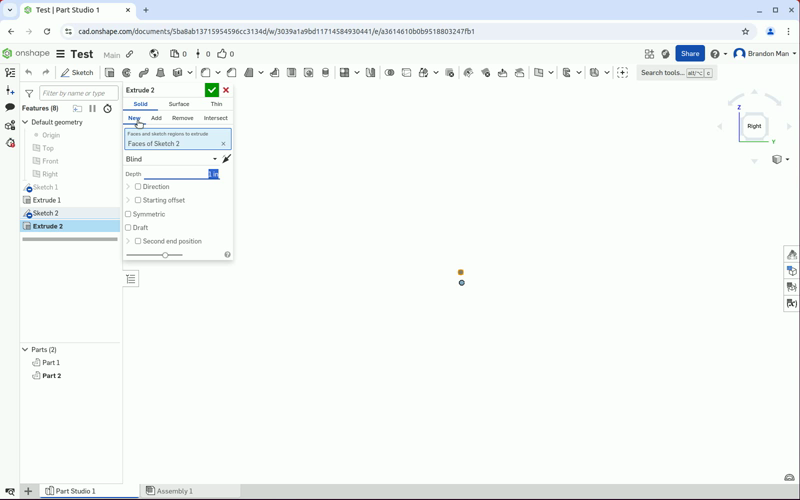
text(23.108)
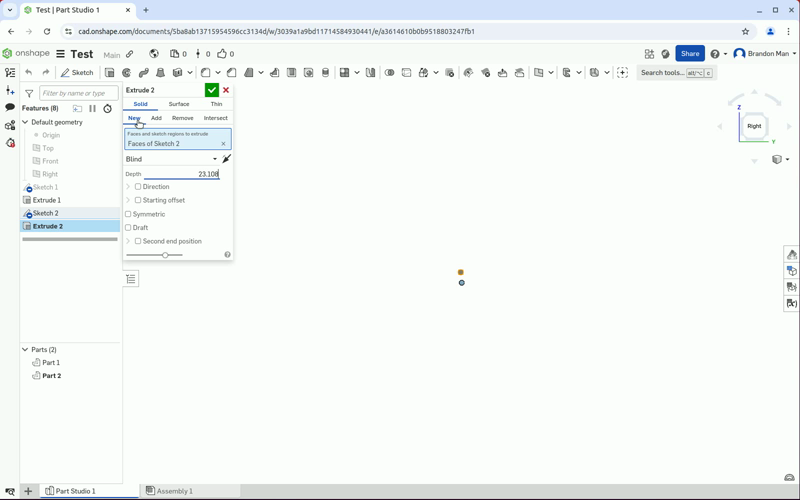
key(enter)
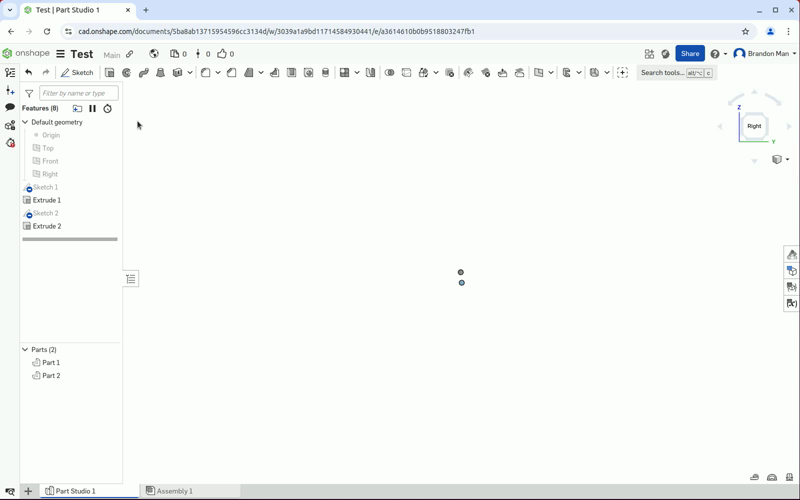
key(shift+h)
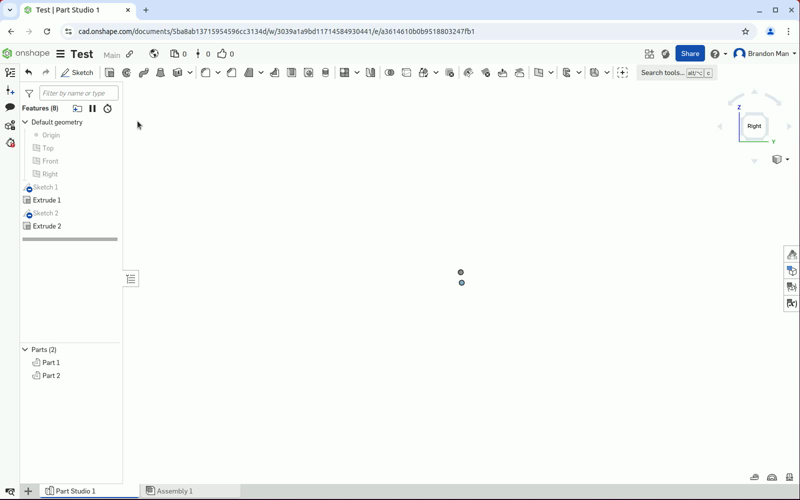
key(shift+h)
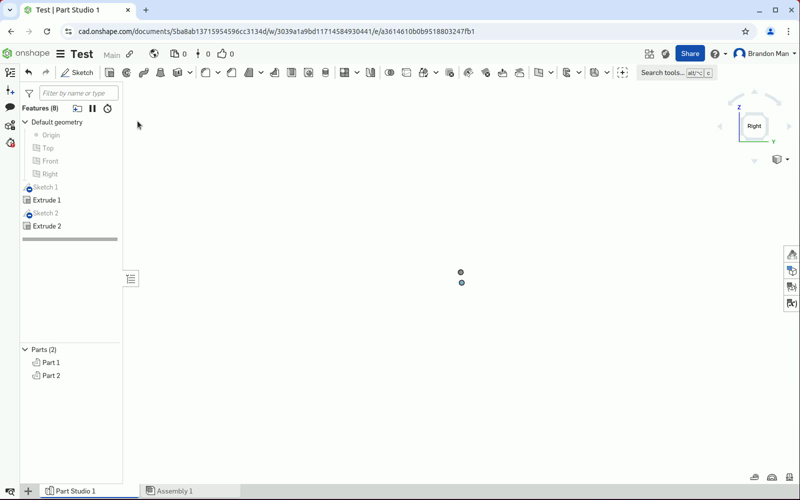
mouse_move(73, 189)
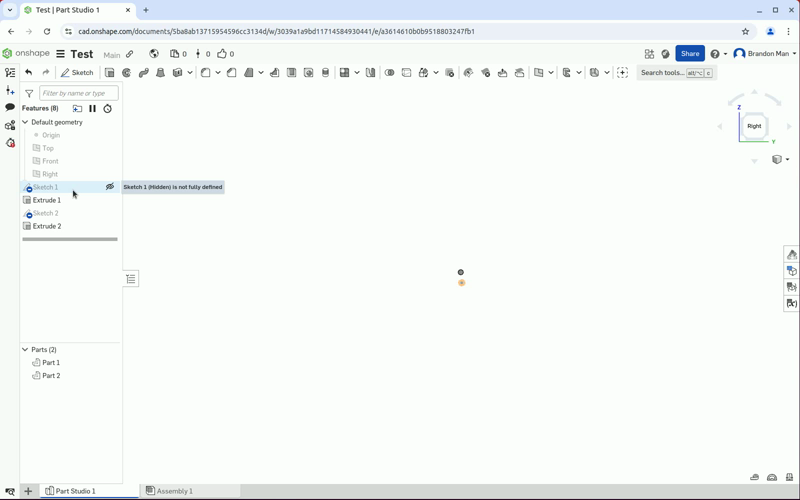
click(73, 189)
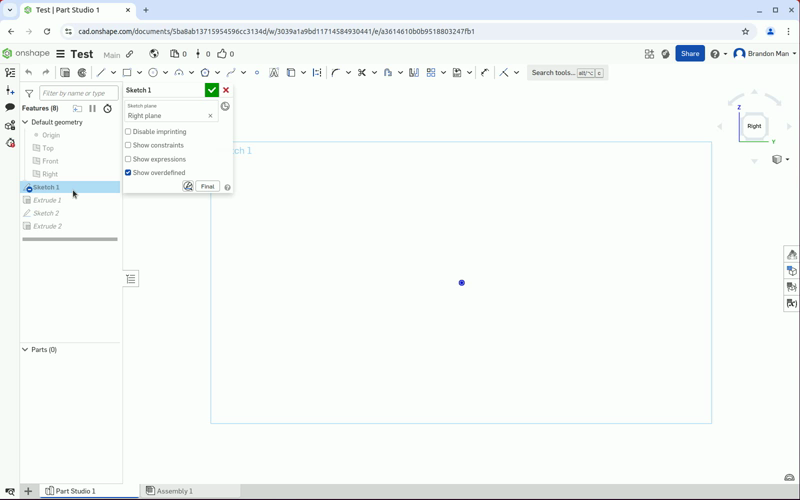
mouse_move(229, 92)
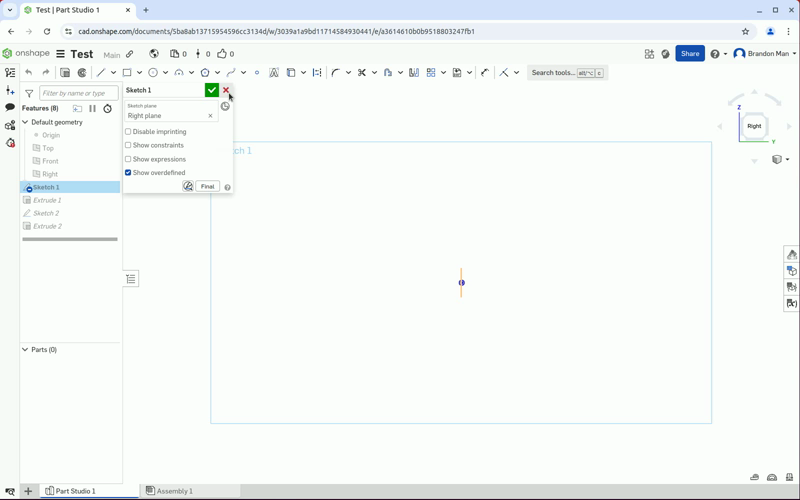
click(229, 92)
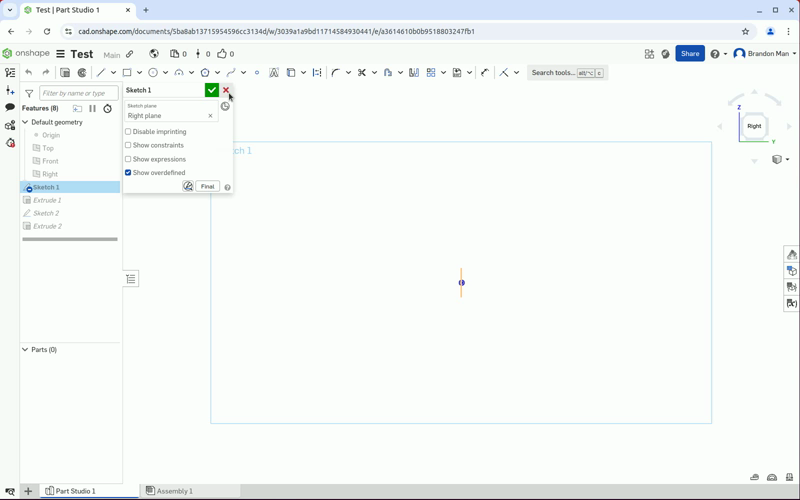
key(shift+s)
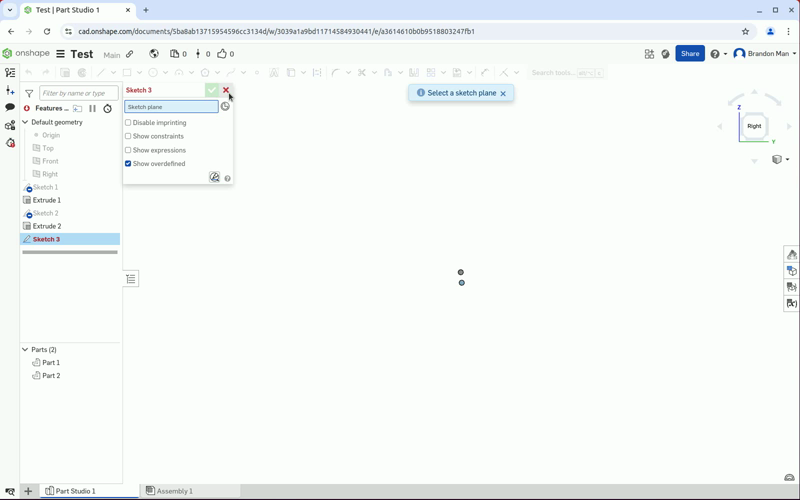
mouse_move(73, 176)
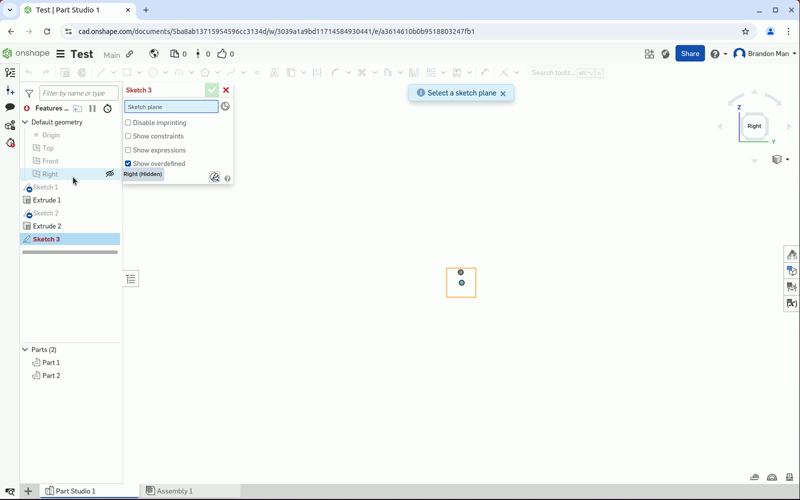
click(73, 176)
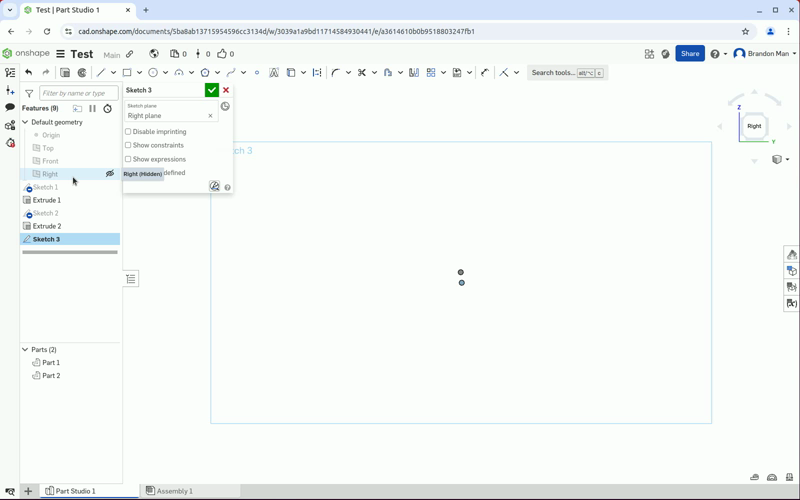
mouse_move(73, 352)
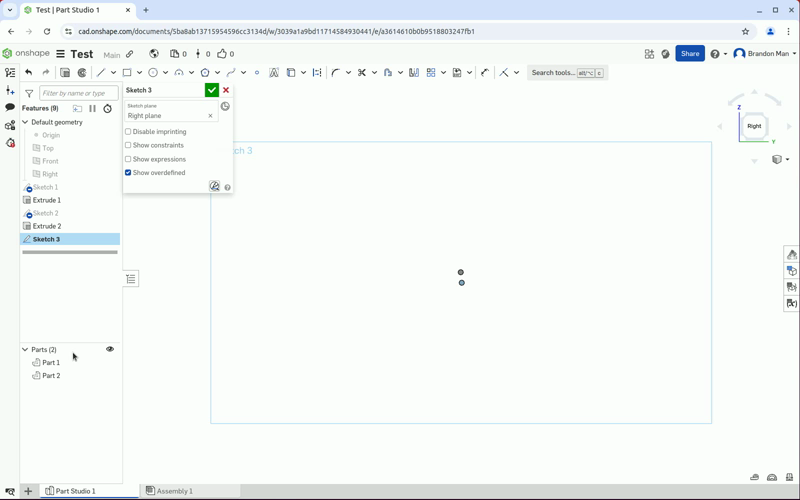
key(y)
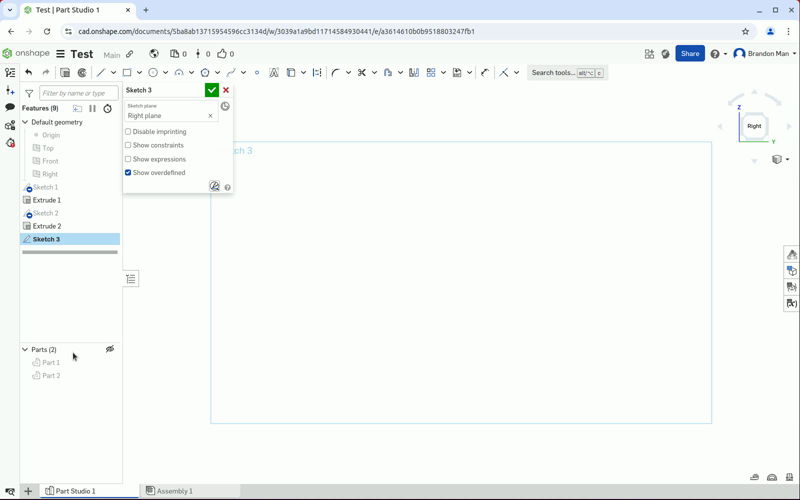
key(c)
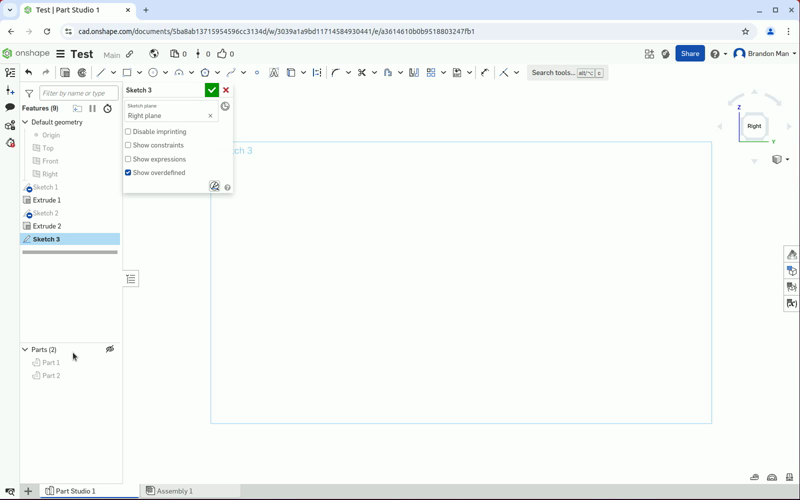
key_down(shift)
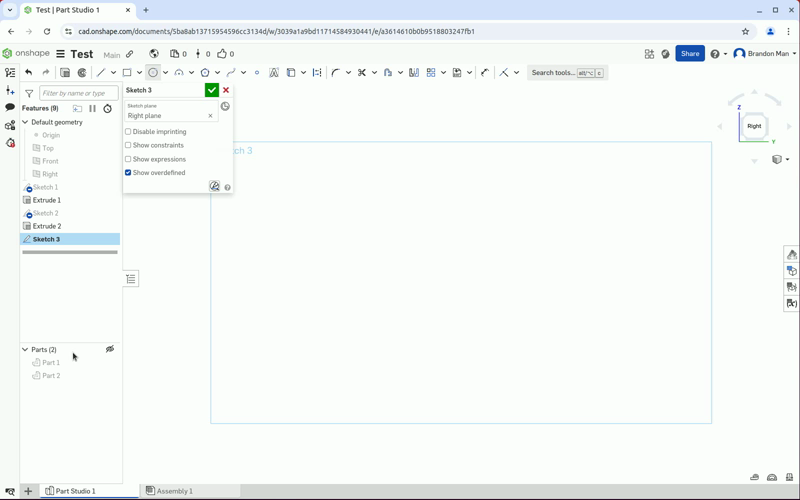
mouse_move(460, 291)
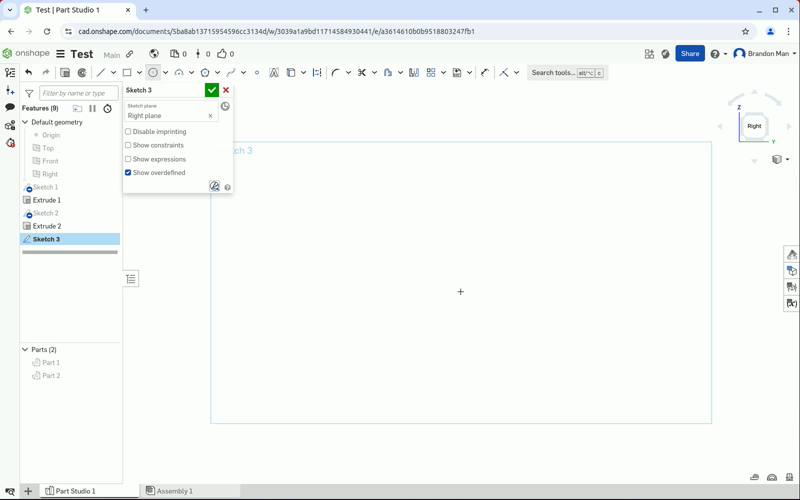
click(460, 291)
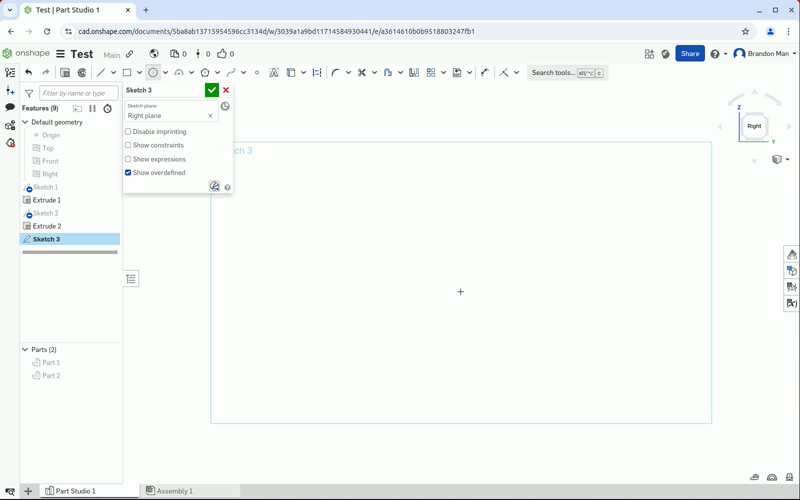
key_up(shift)
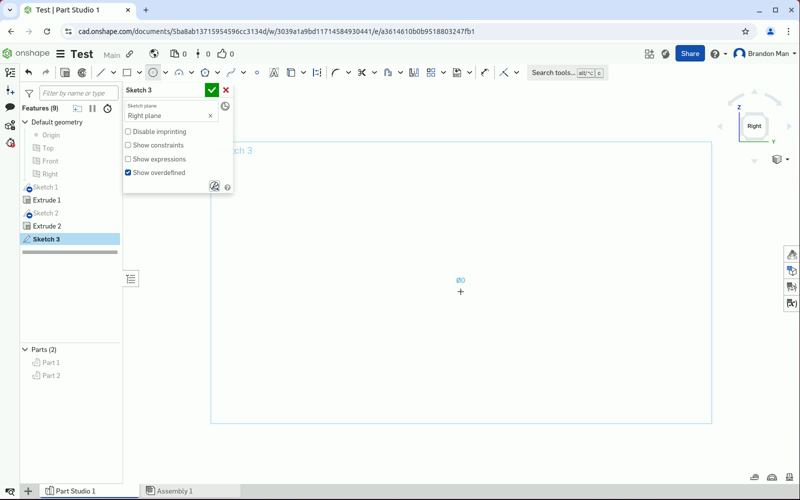
mouse_move(461, 291)
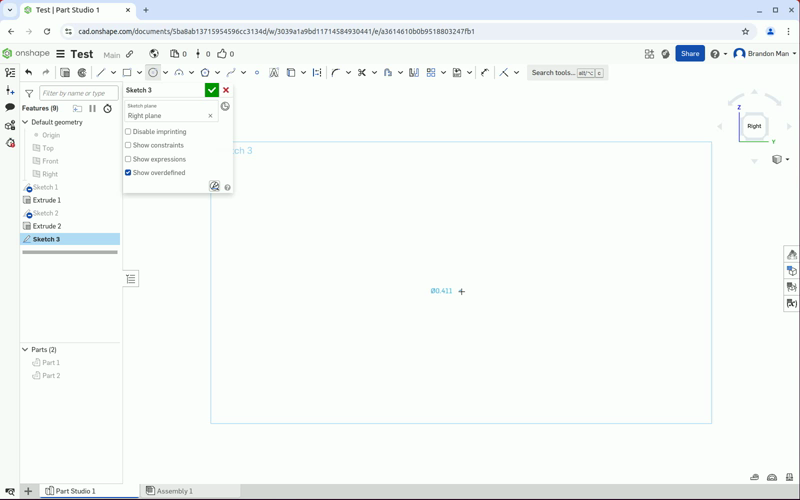
scroll(6)
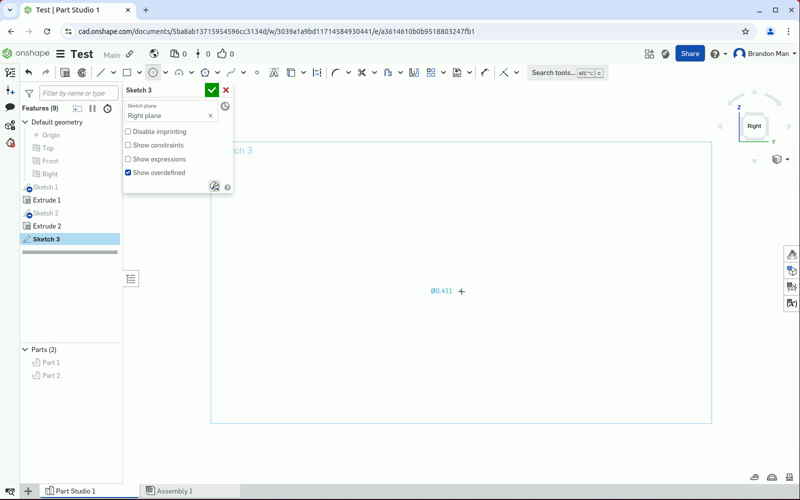
scroll(6)
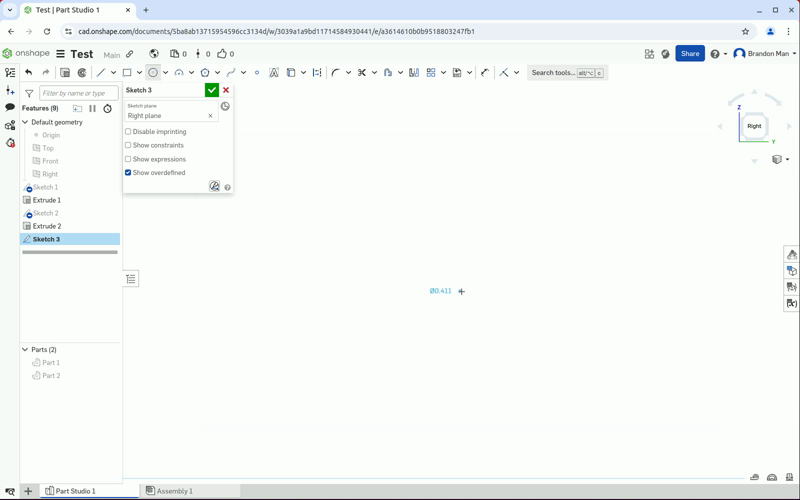
scroll(6)
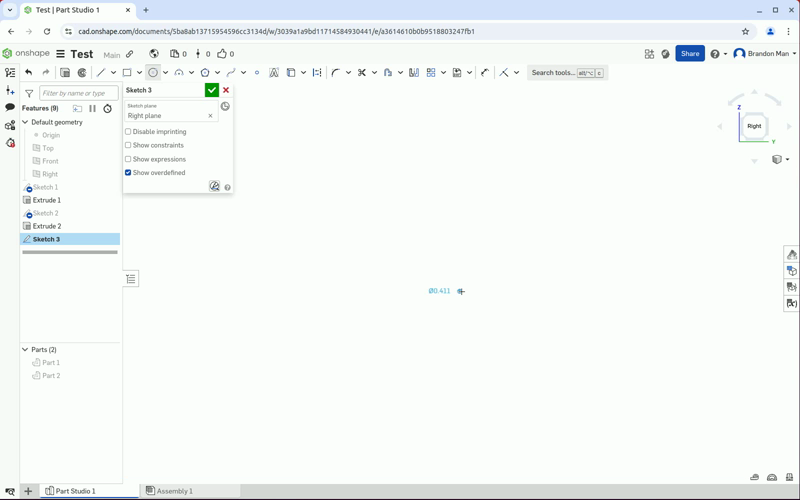
scroll(6)
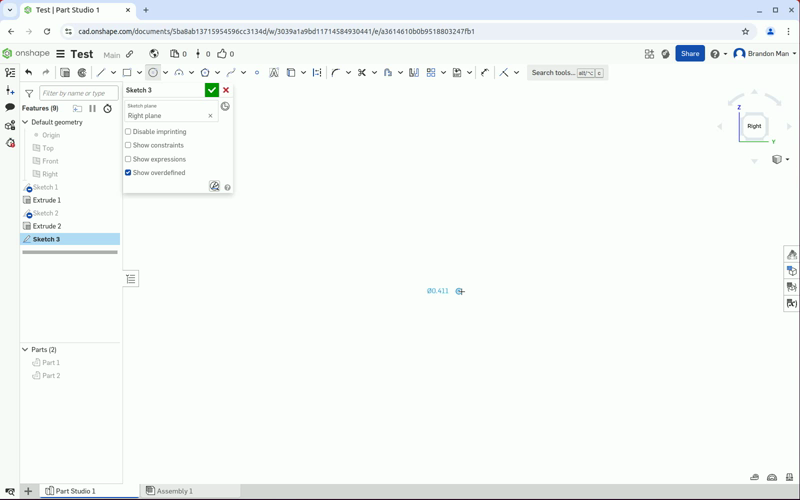
scroll(6)
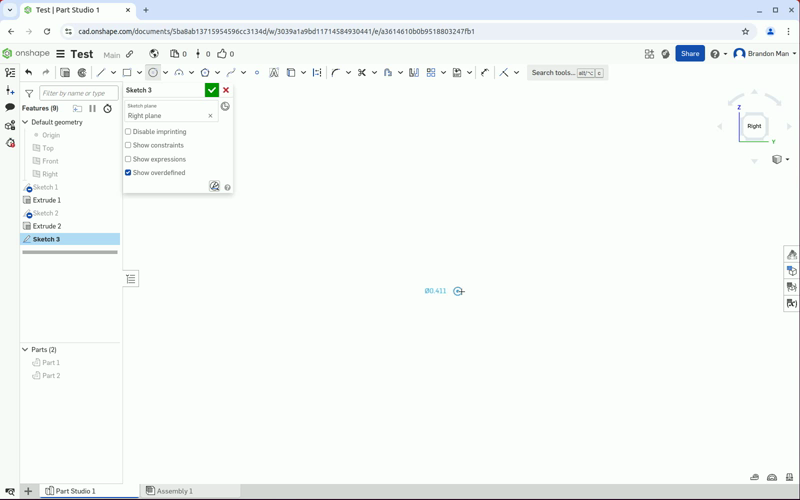
scroll(6)
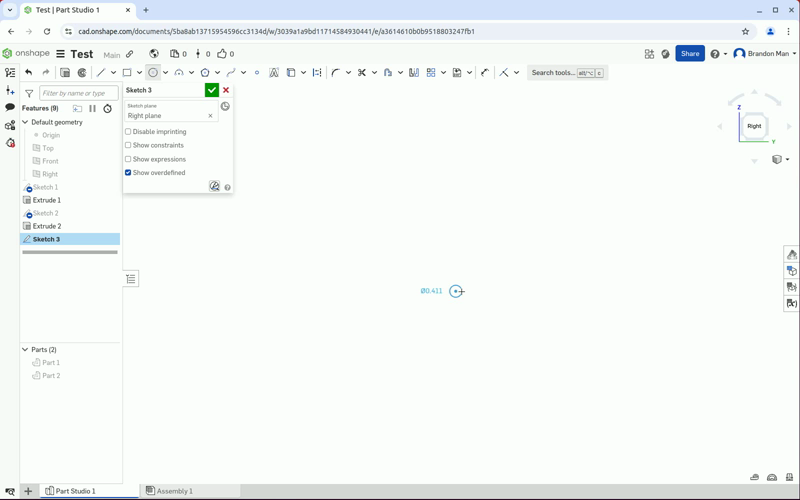
scroll(6)
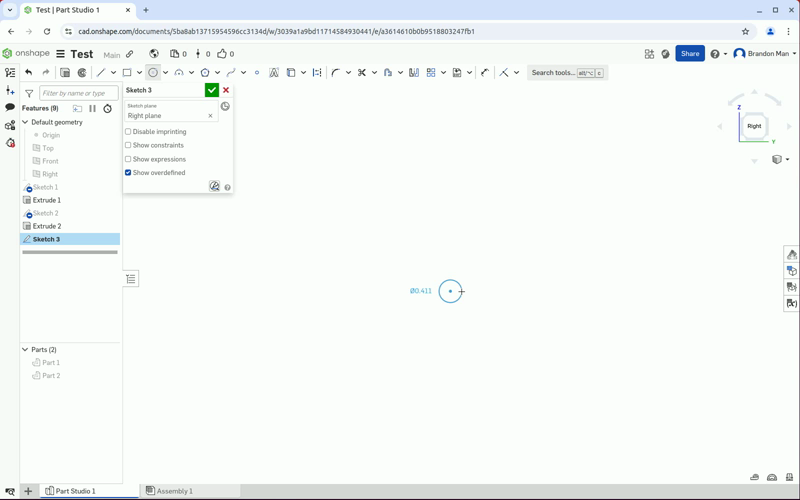
click(461, 291)
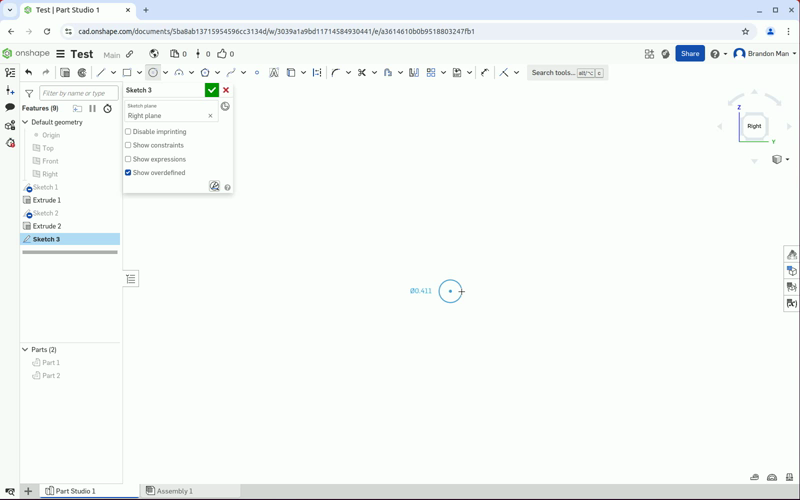
scroll(-6)
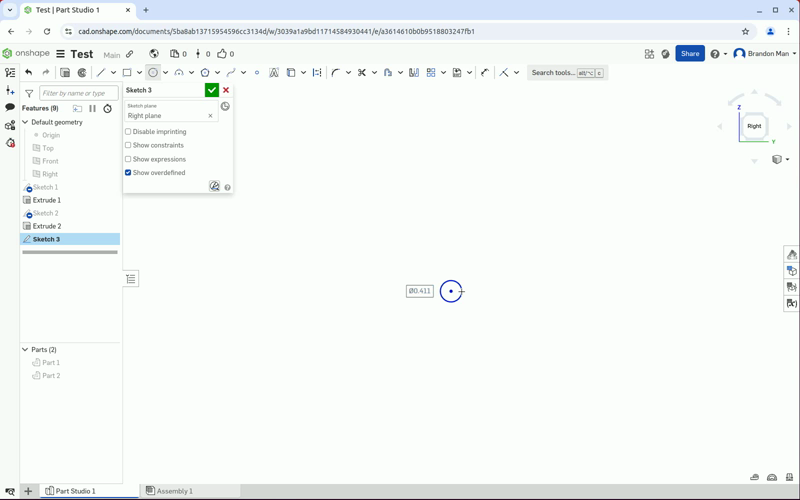
scroll(-6)
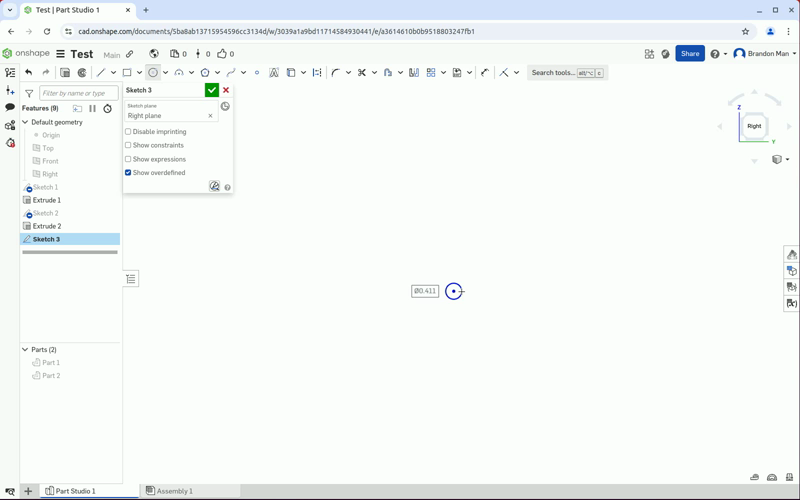
scroll(-6)
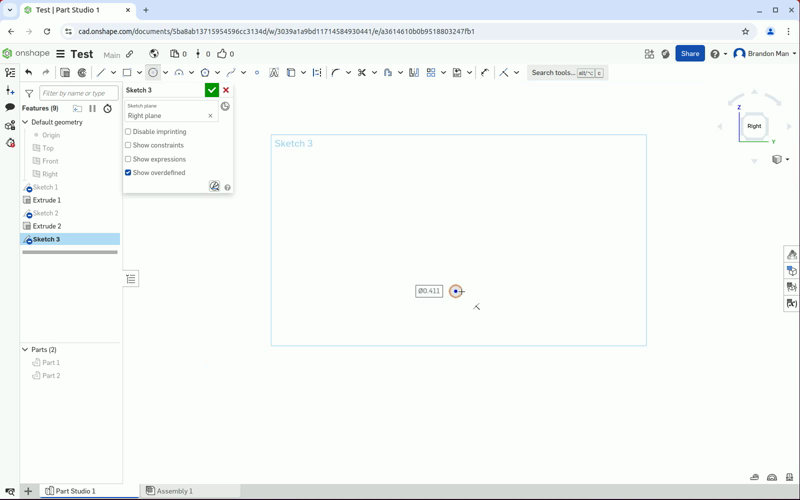
scroll(-6)
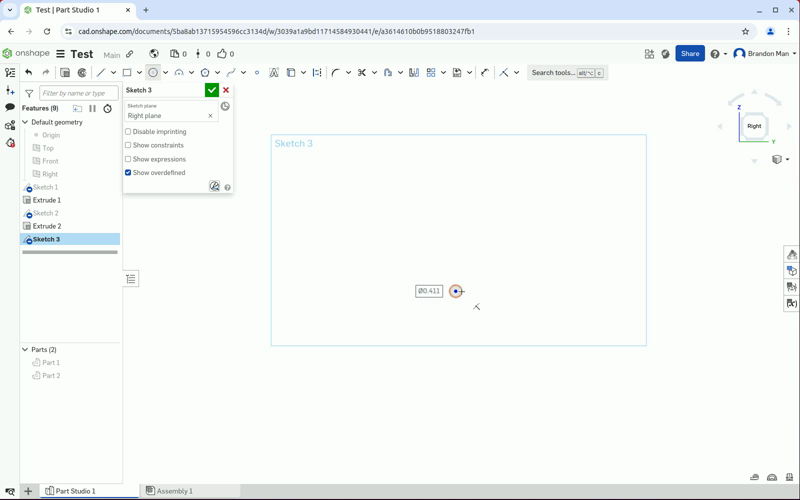
scroll(-6)
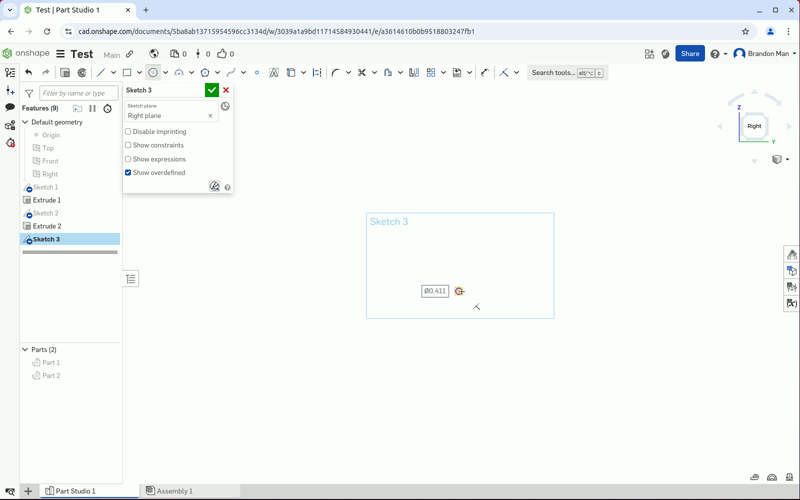
scroll(-6)
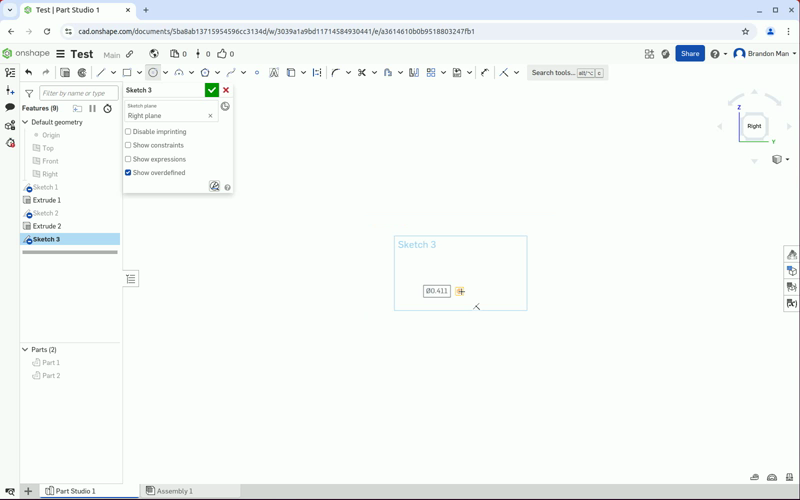
scroll(-6)
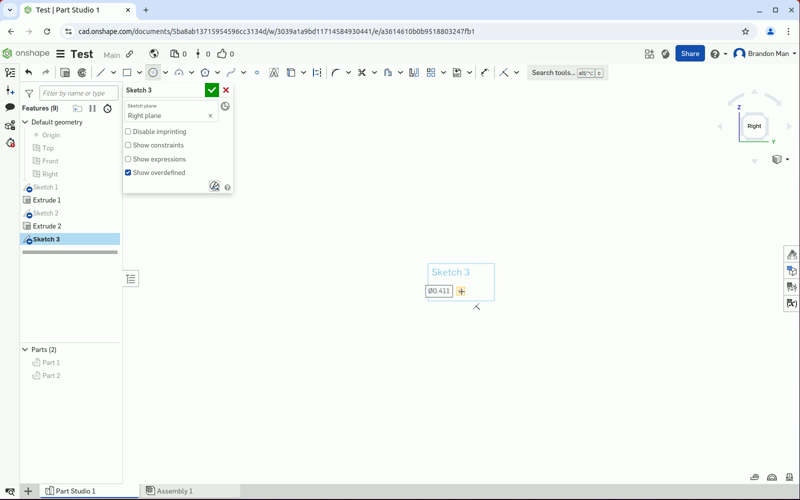
key(esc)
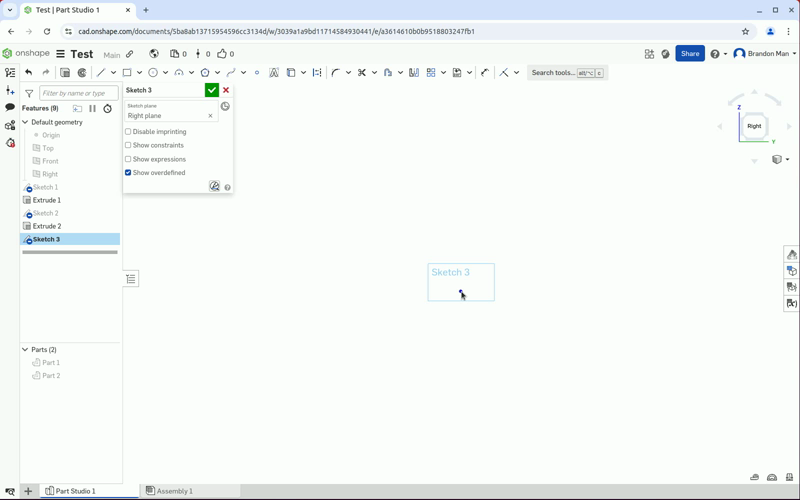
mouse_move(460, 291)
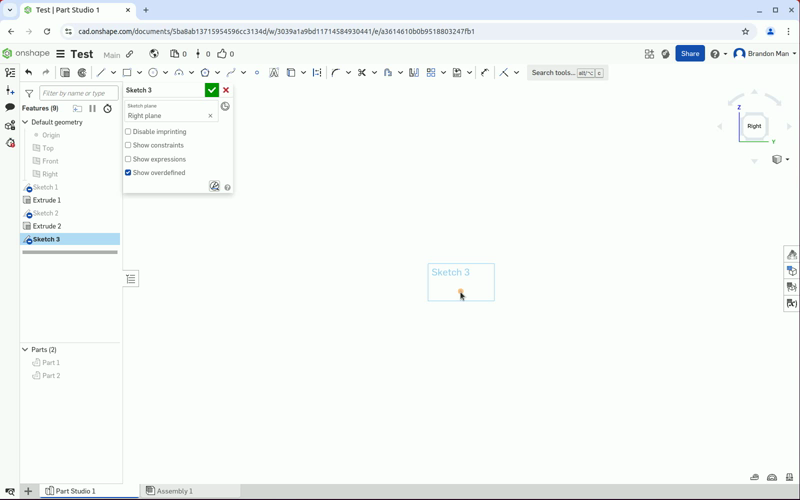
scroll(6)
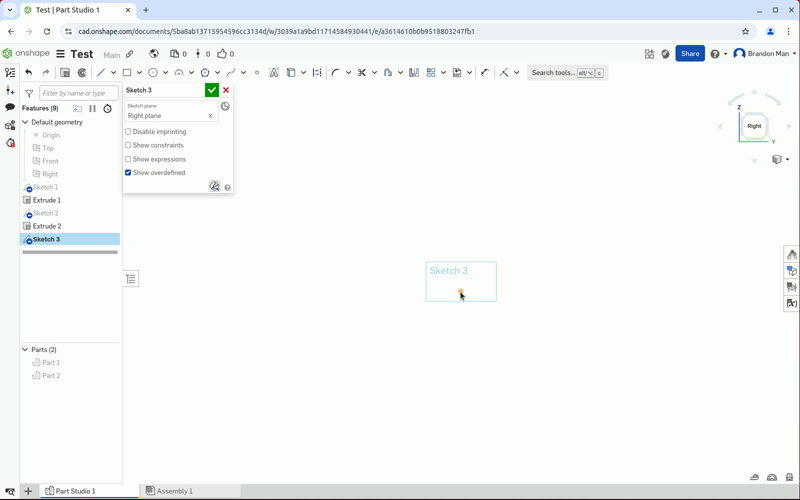
scroll(6)
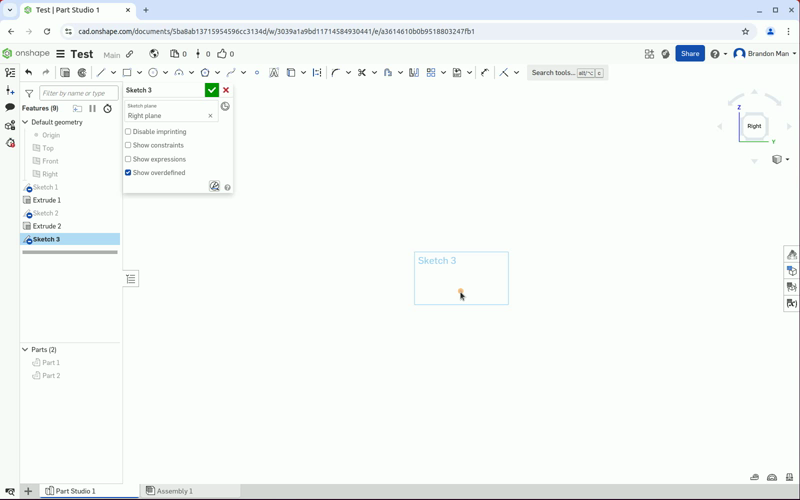
scroll(6)
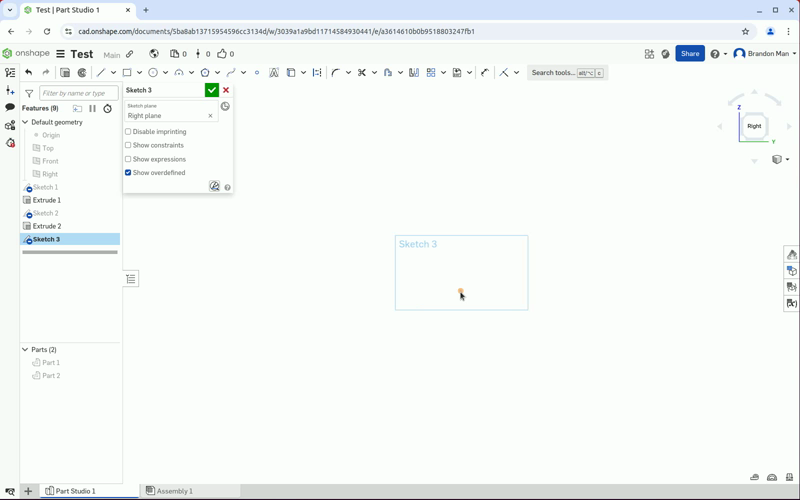
scroll(6)
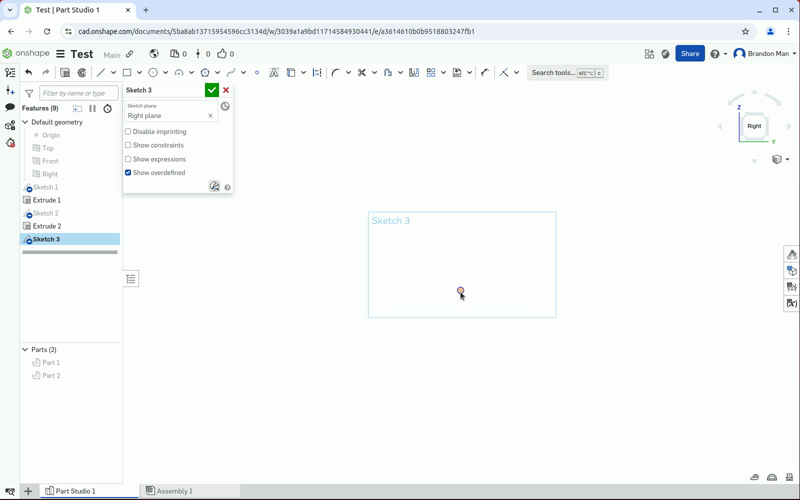
scroll(6)
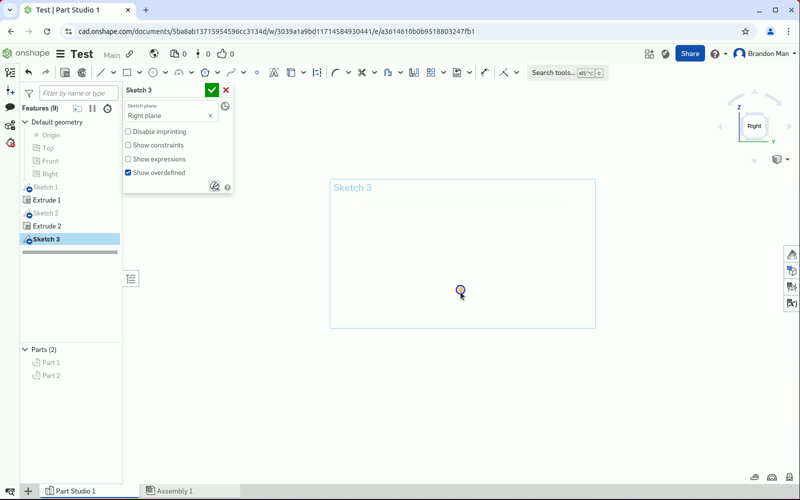
scroll(6)
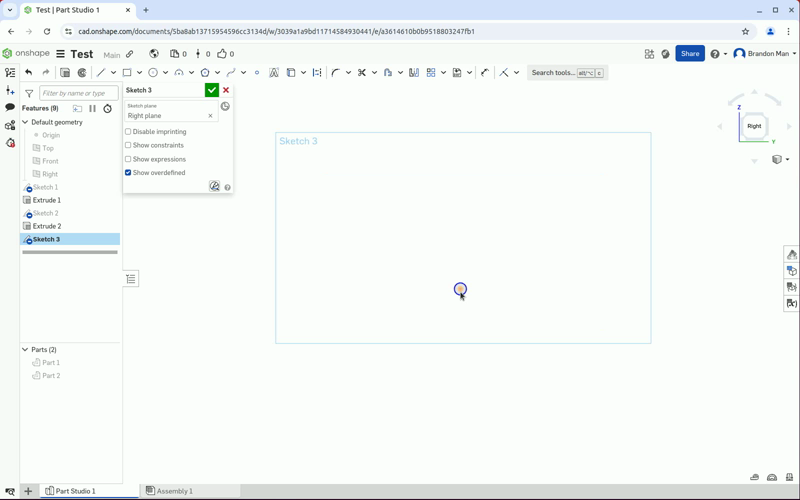
scroll(6)
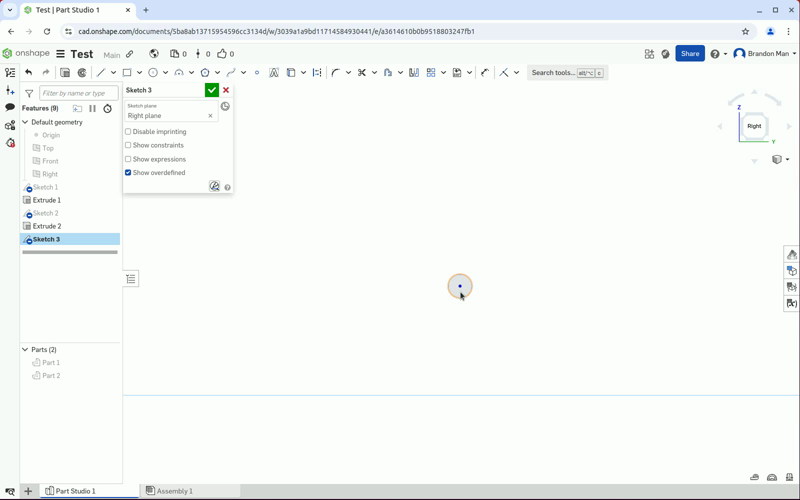
click(460, 291)
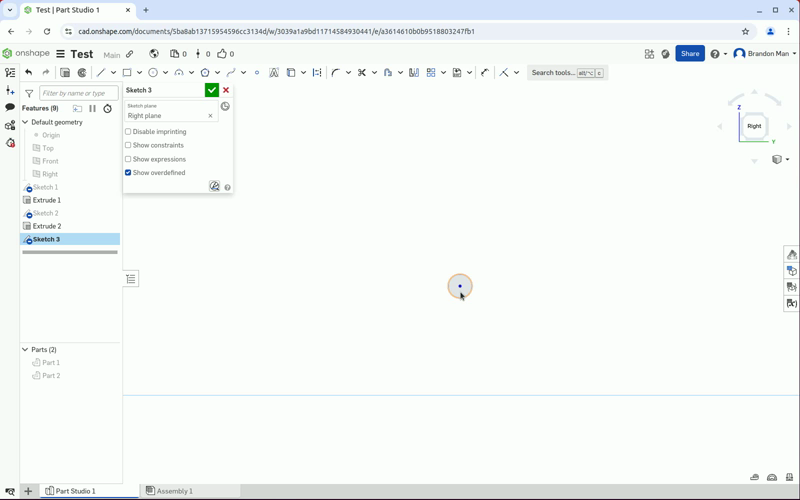
scroll(-6)
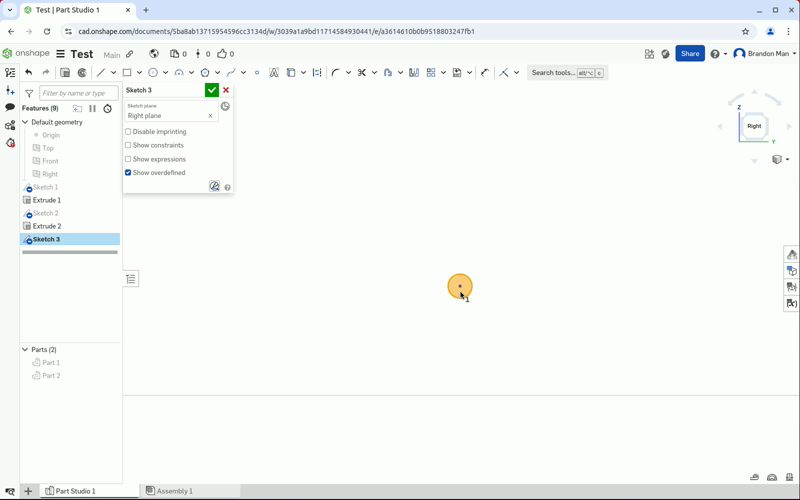
scroll(-6)
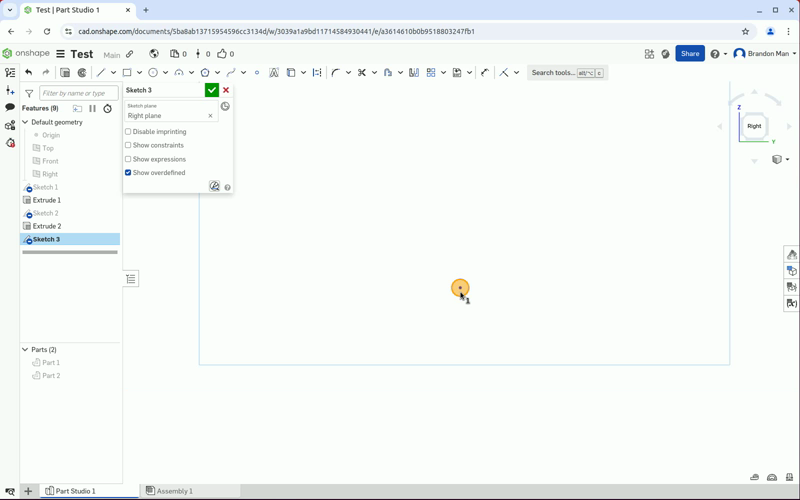
scroll(-6)
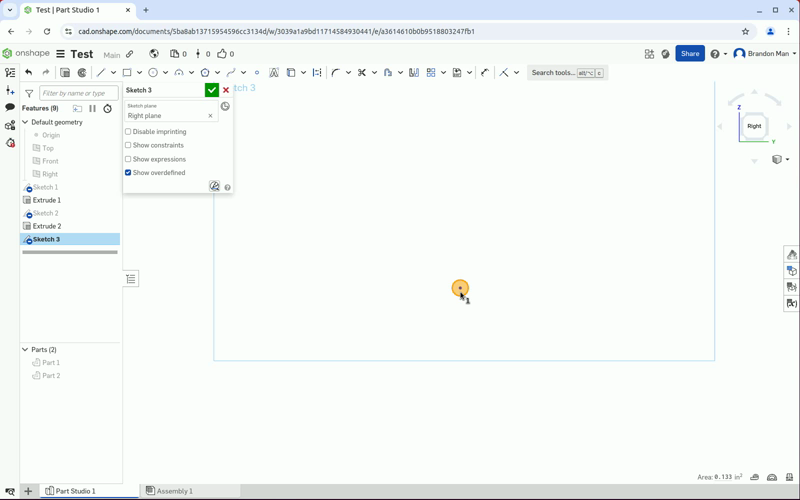
scroll(-6)
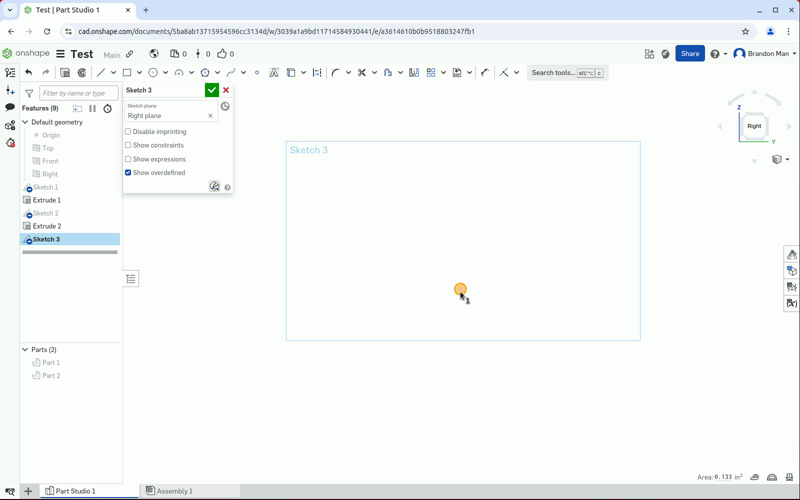
scroll(-6)
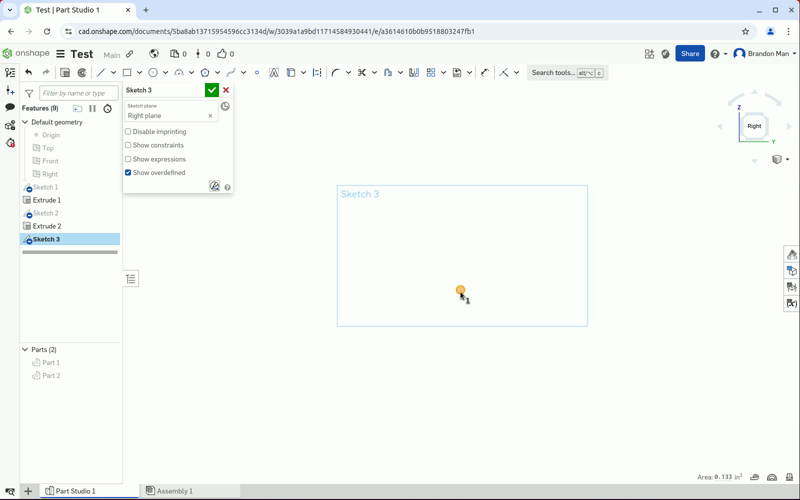
scroll(-6)
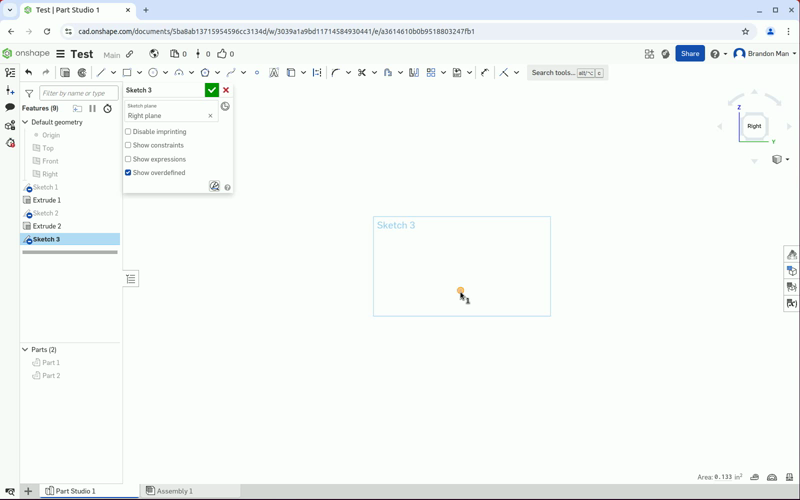
scroll(-6)
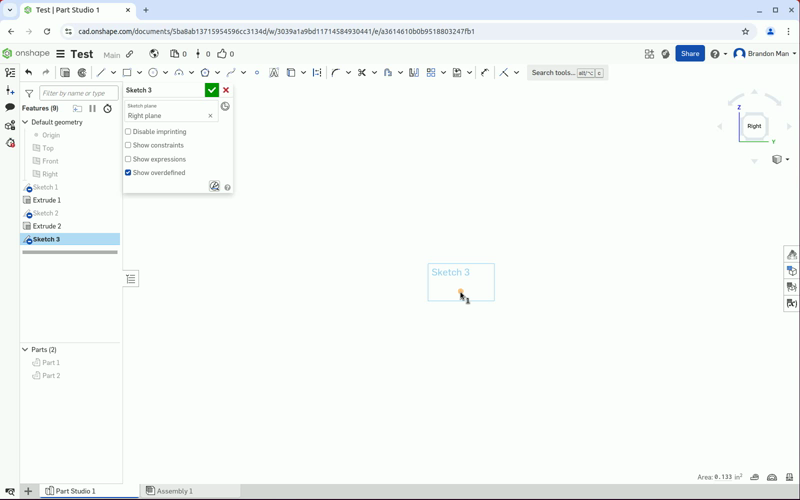
mouse_move(73, 352)
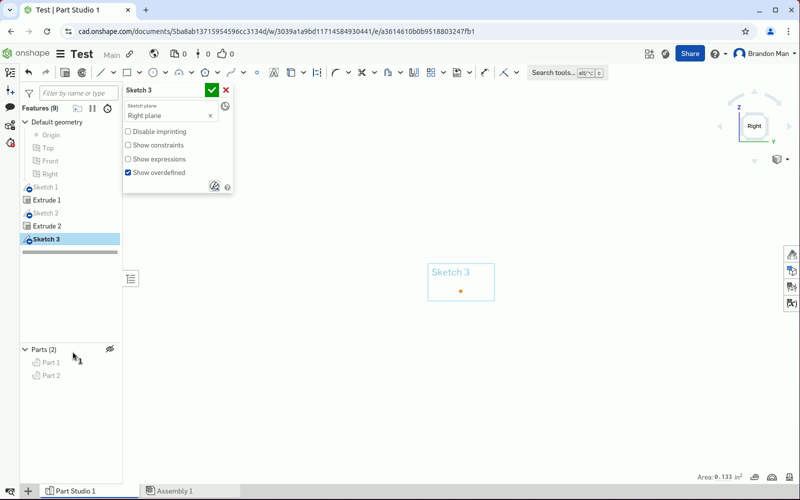
key(shift+y)
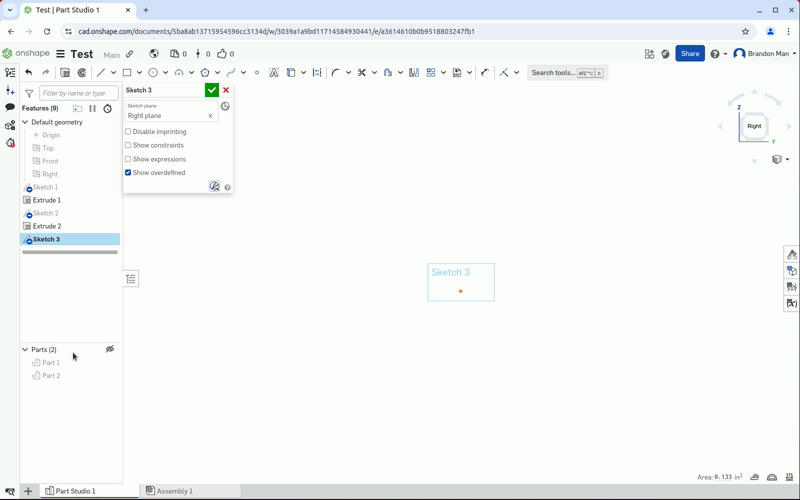
key(shift+e)
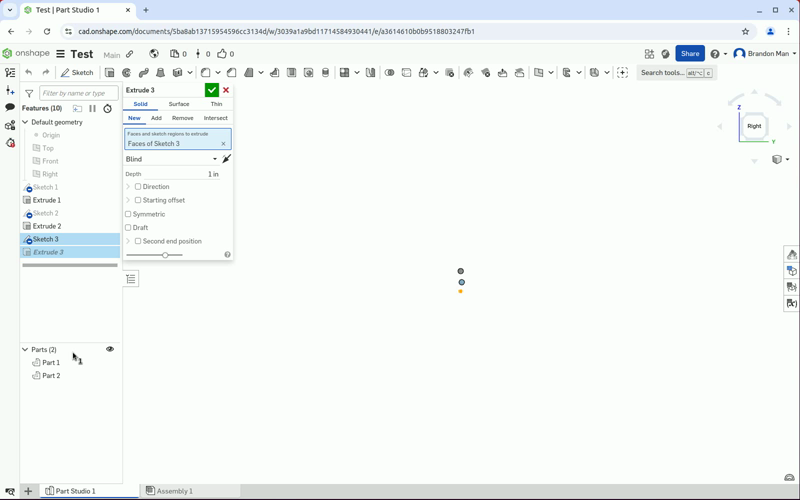
mouse_move(143, 106)
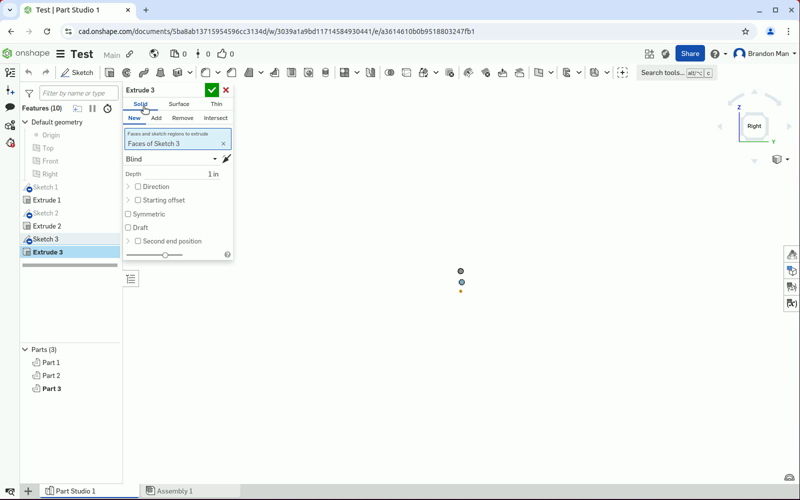
click(143, 106)
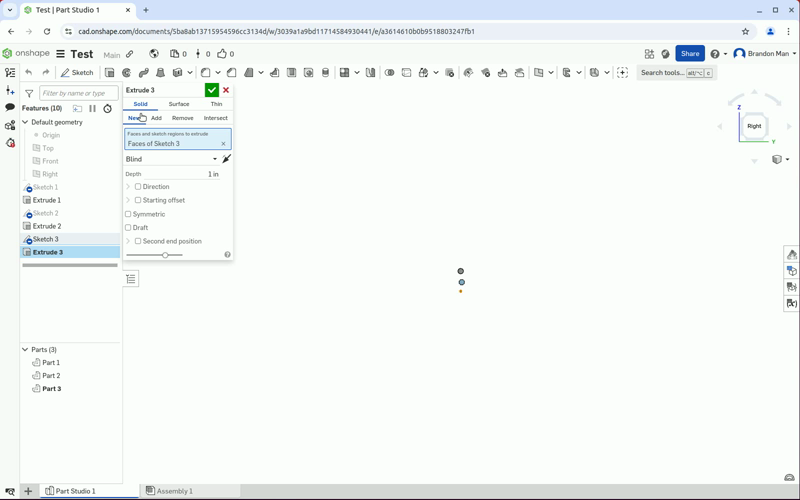
mouse_move(137, 120)
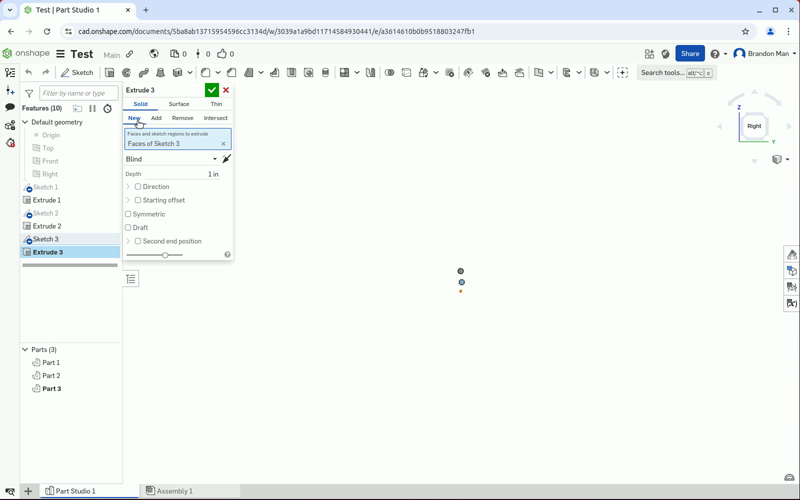
click(137, 120)
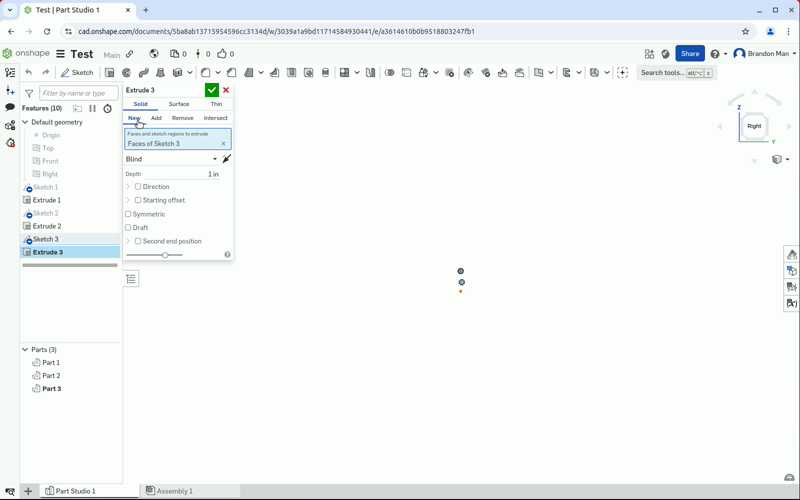
key(tab, 4)
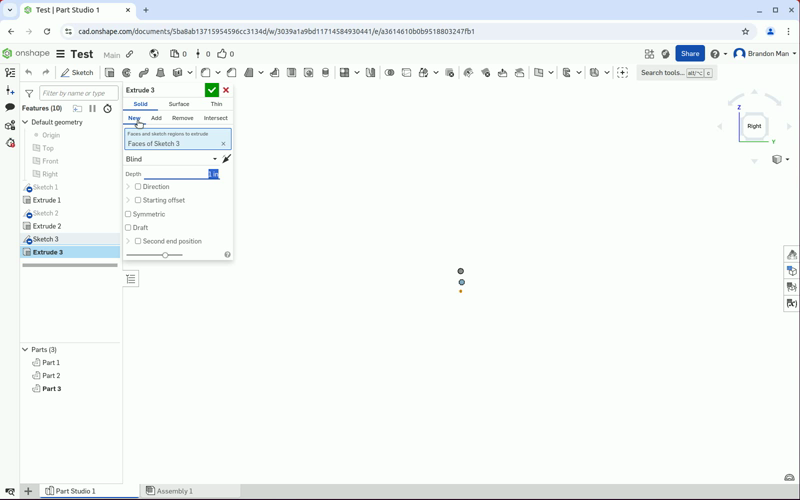
text(7.703)
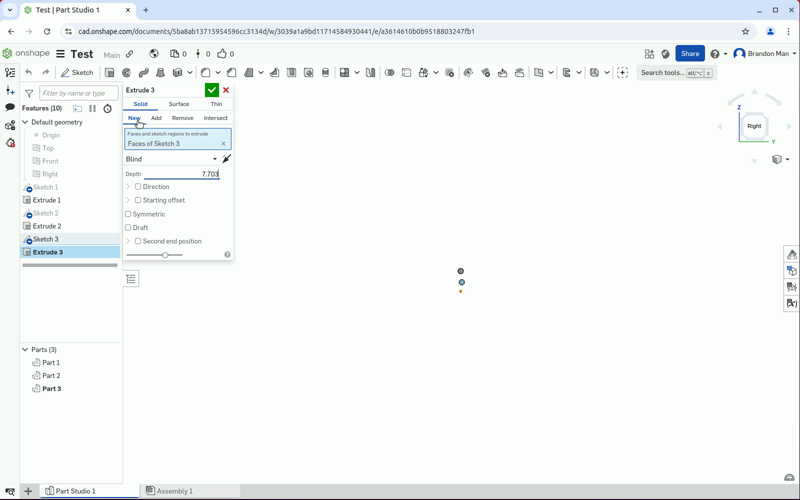
key(enter)
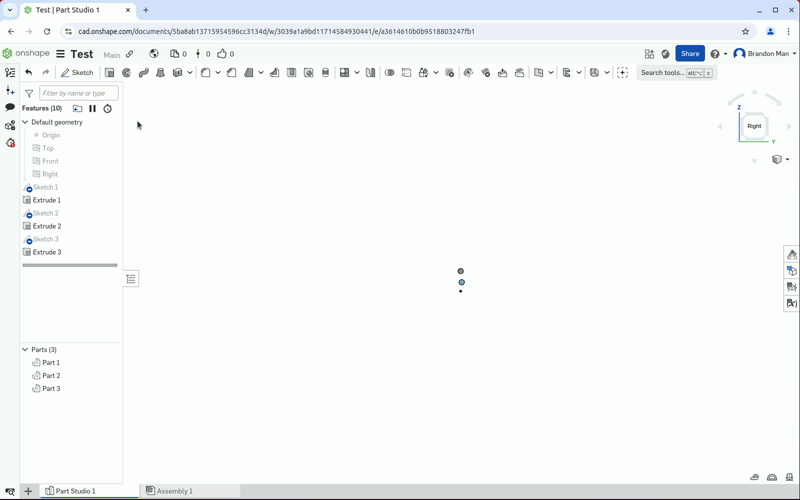
key(shift+h)
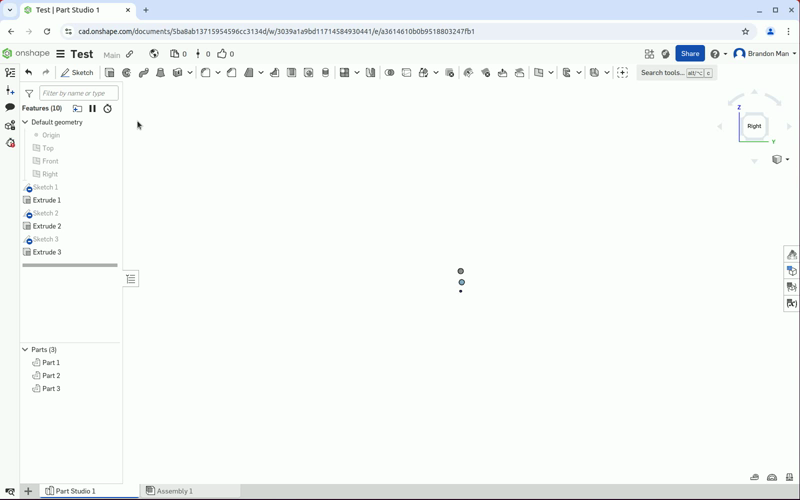
key(shift+h)
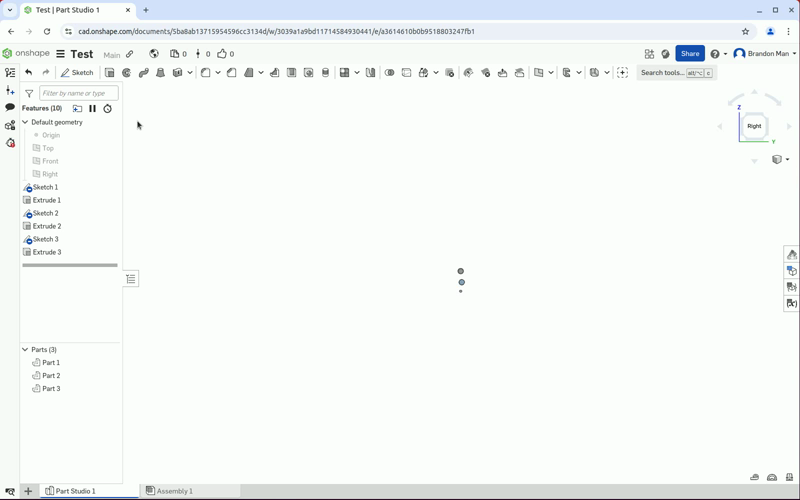
key(shift+7)
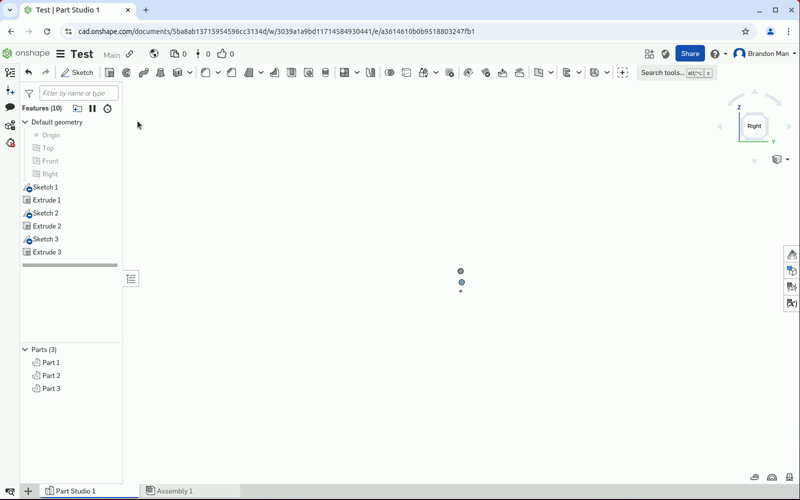
key(right, 2)
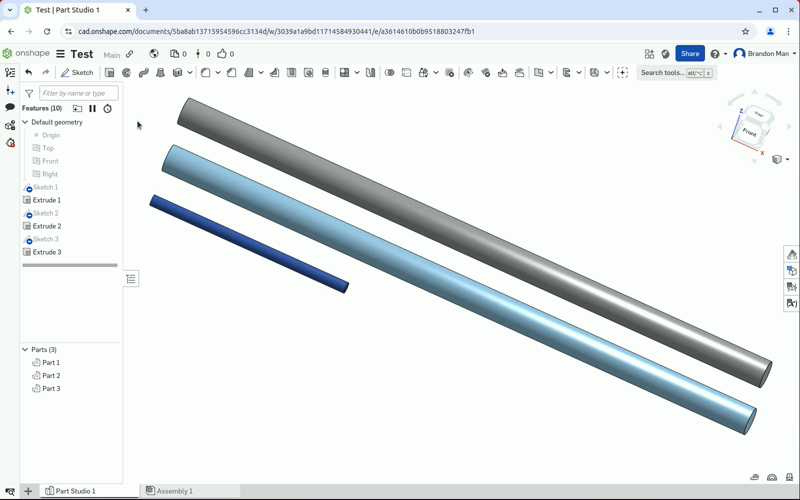
key(down, 2)
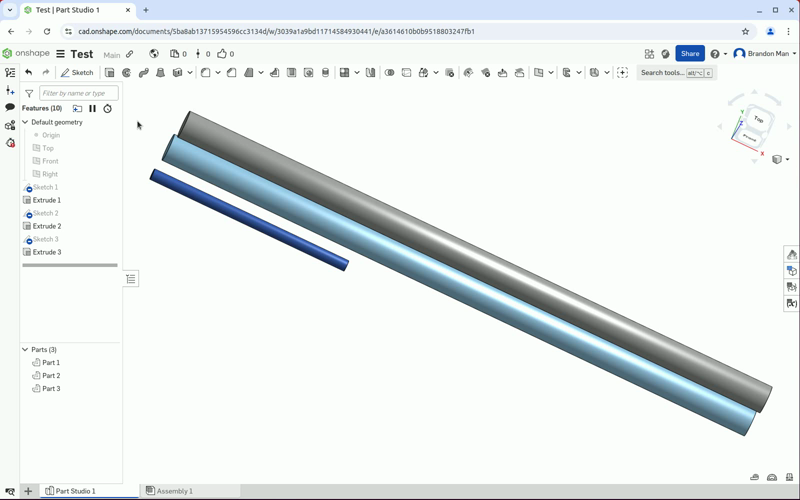
key(up, 2)
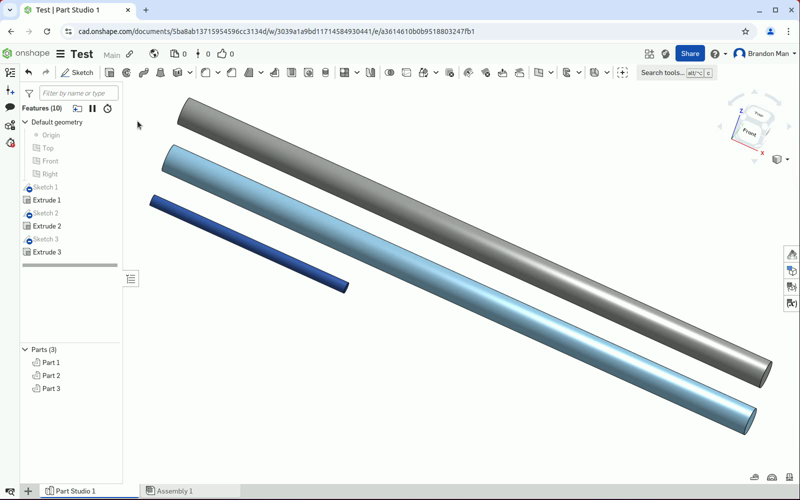
key(left, 2)
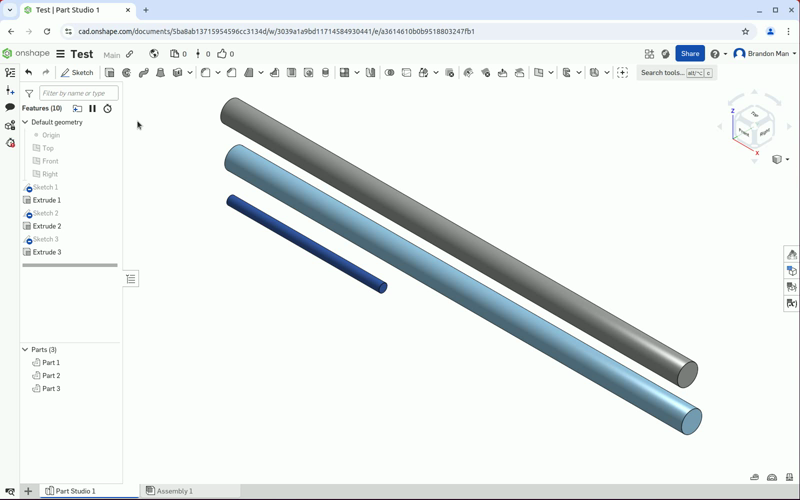
mouse_move(73, 189)
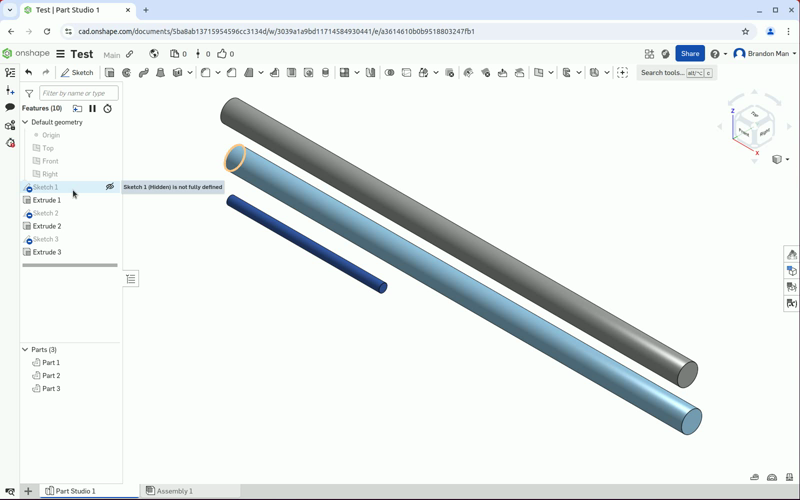
click(73, 189)